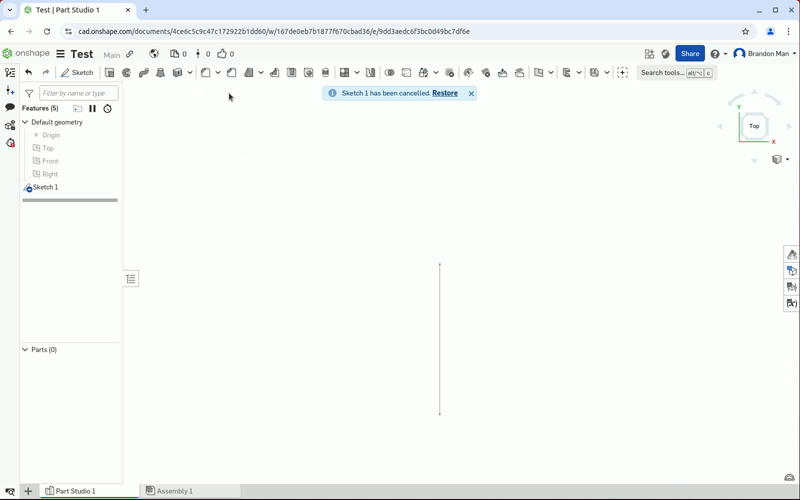
key(shift+h)
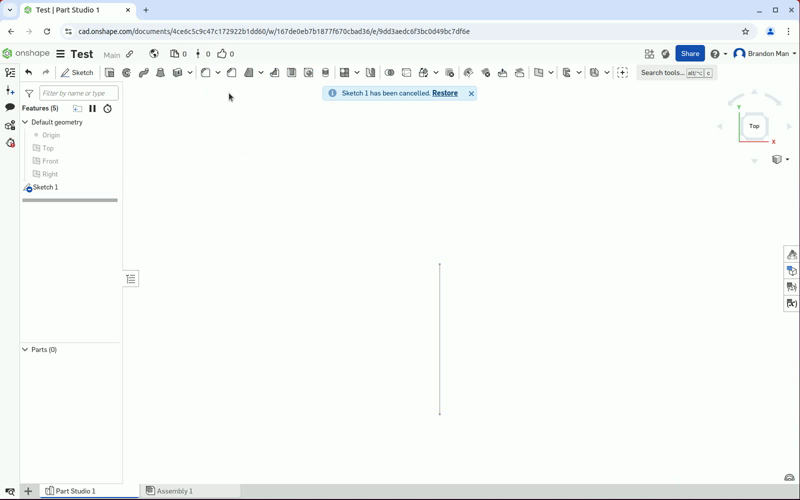
key(shift+s)
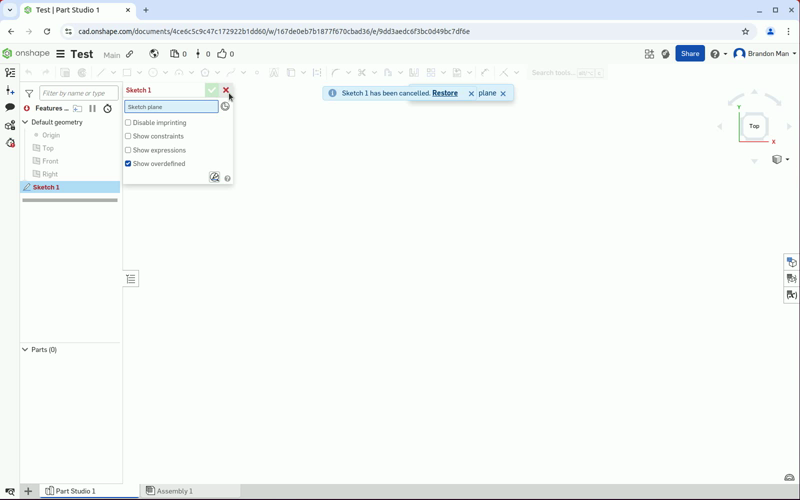
mouse_move(73, 150)
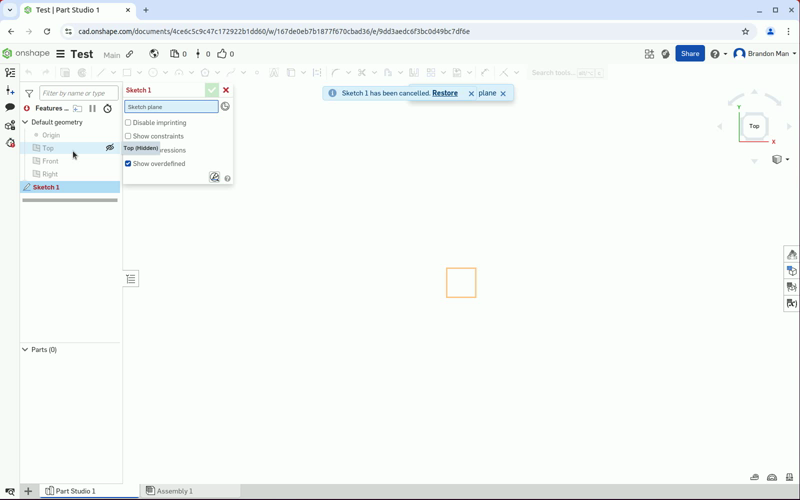
click(73, 150)
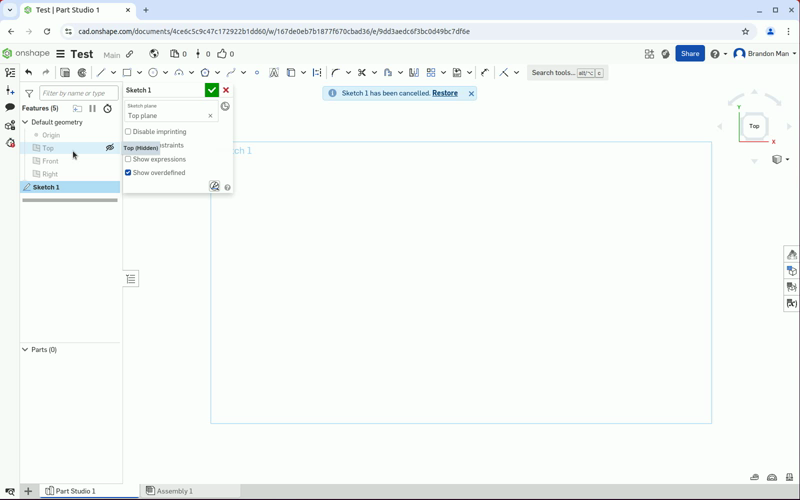
mouse_move(73, 352)
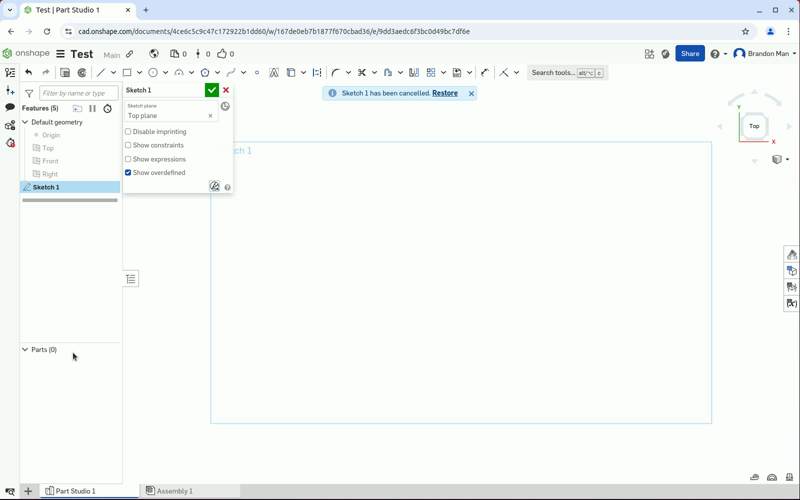
key(y)
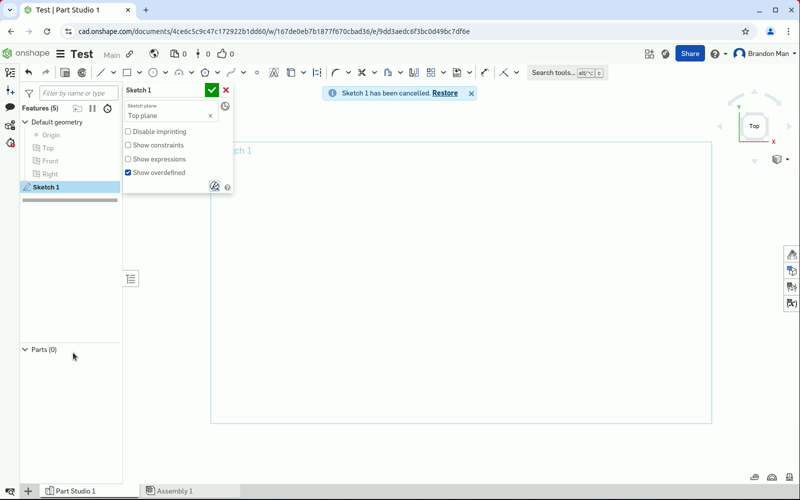
key(l)
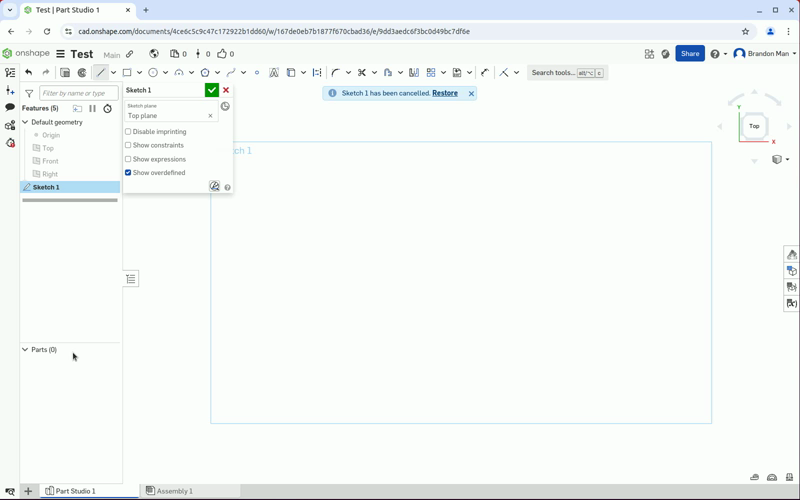
key_down(shift)
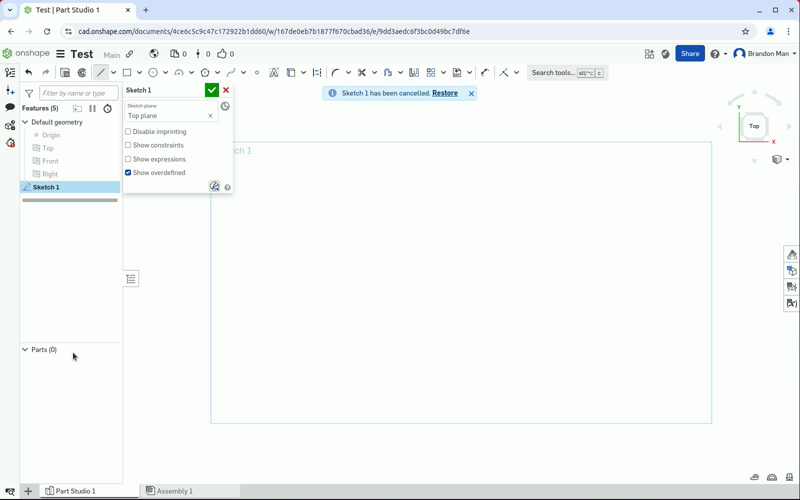
mouse_move(425, 319)
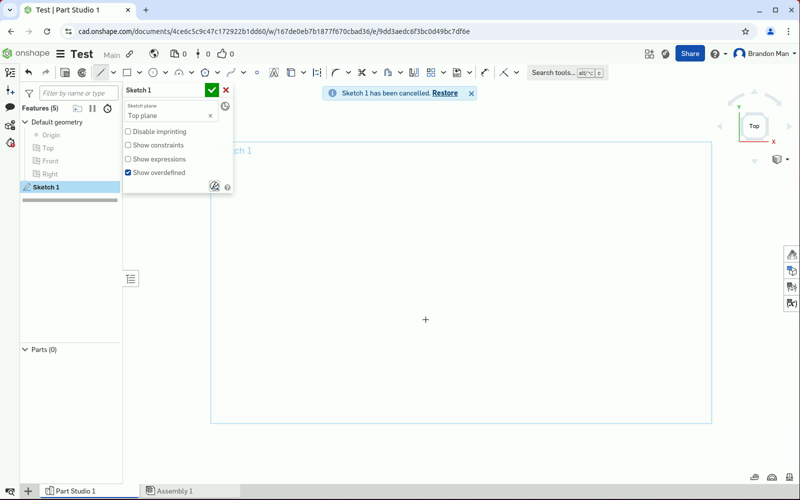
click(425, 319)
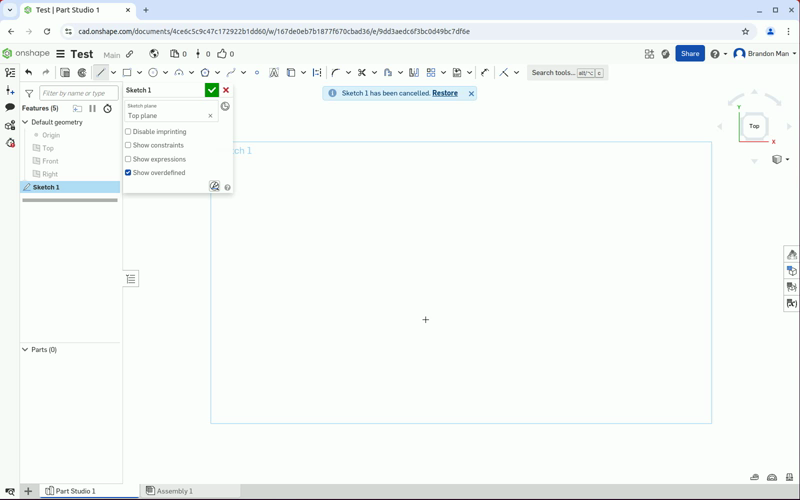
key_up(shift)
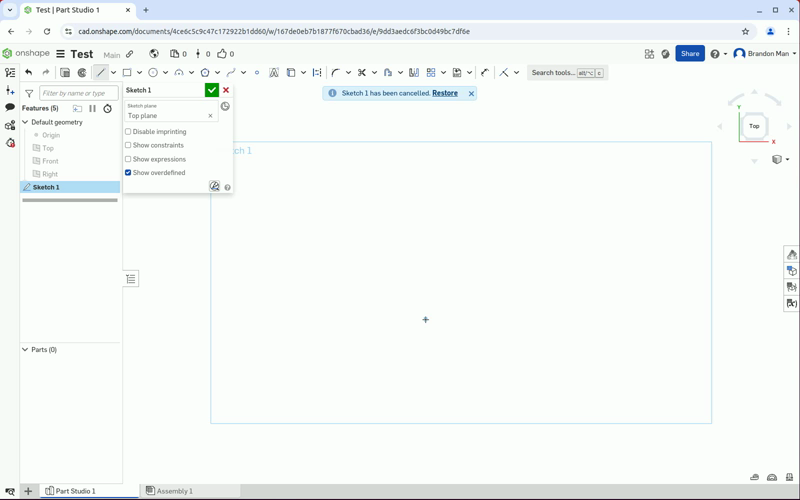
key_down(shift)
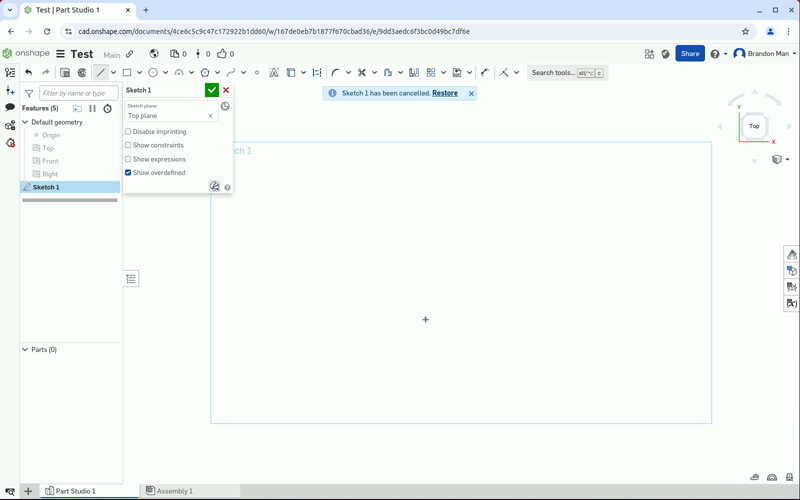
mouse_move(494, 319)
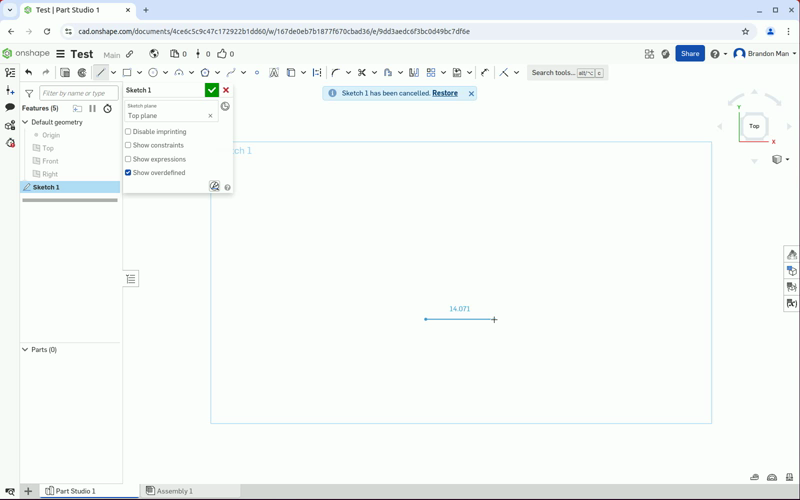
click(494, 319)
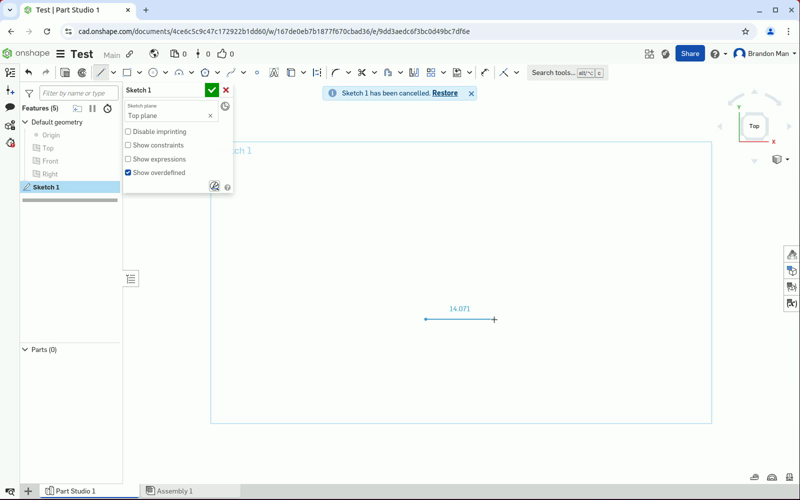
key_up(shift)
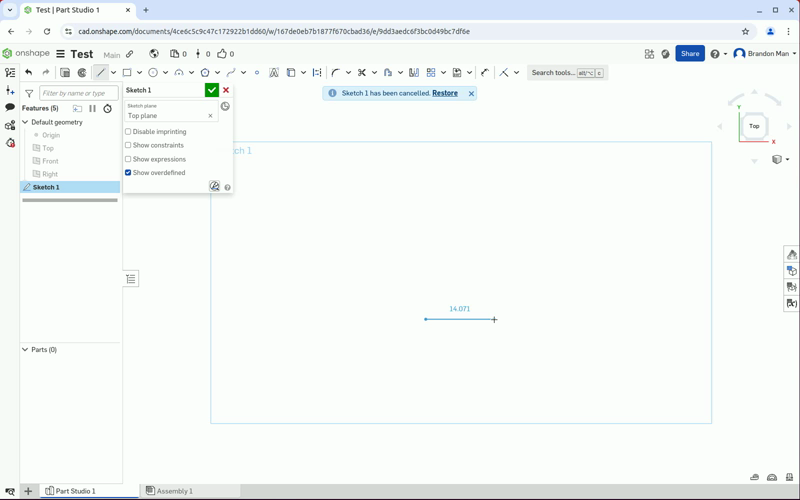
key_down(shift)
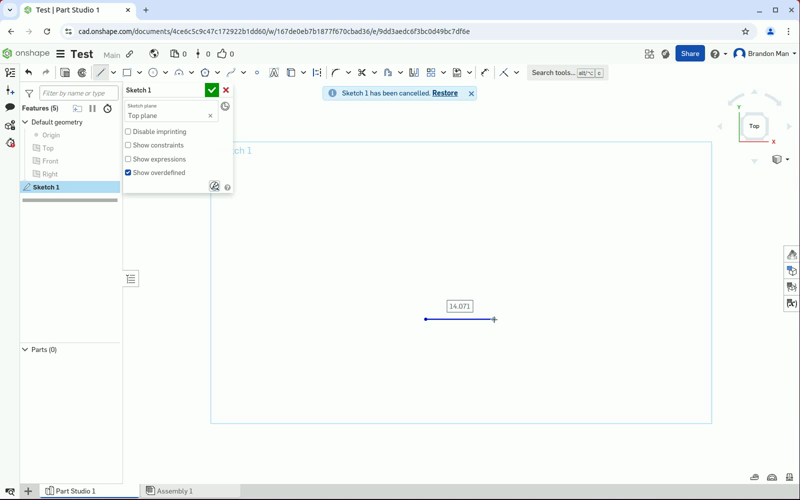
mouse_move(494, 250)
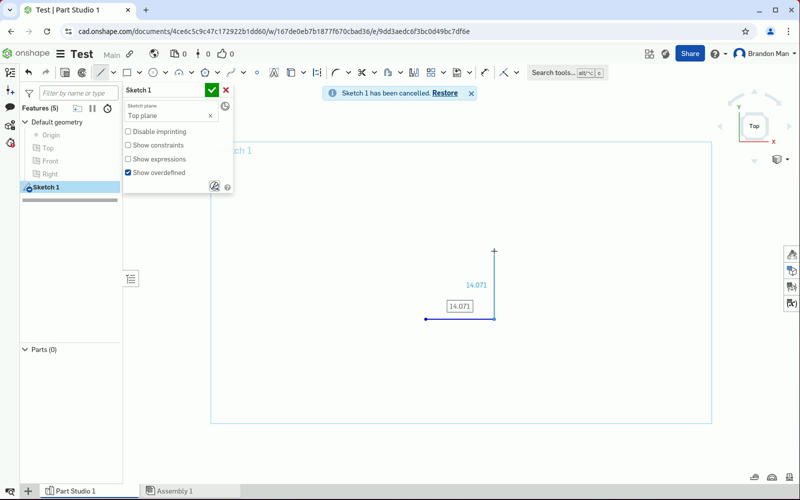
click(494, 250)
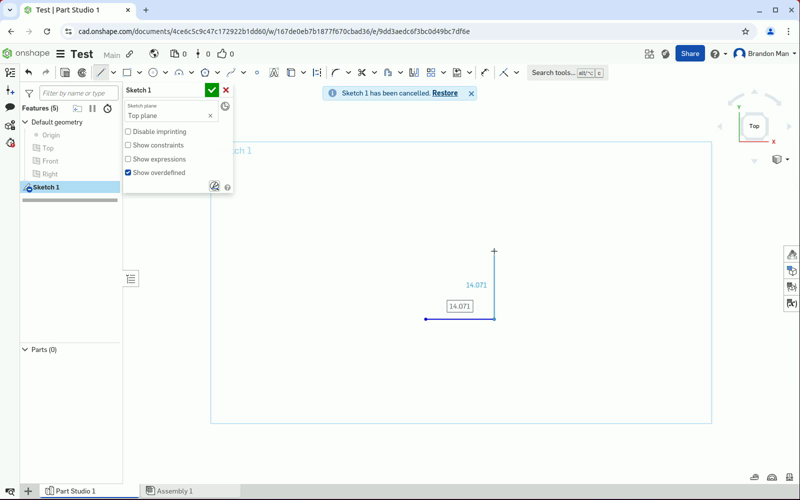
key_up(shift)
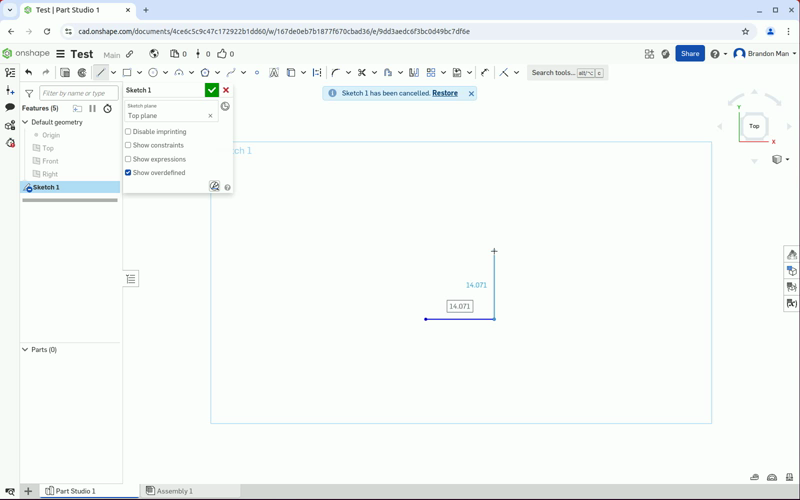
key_down(shift)
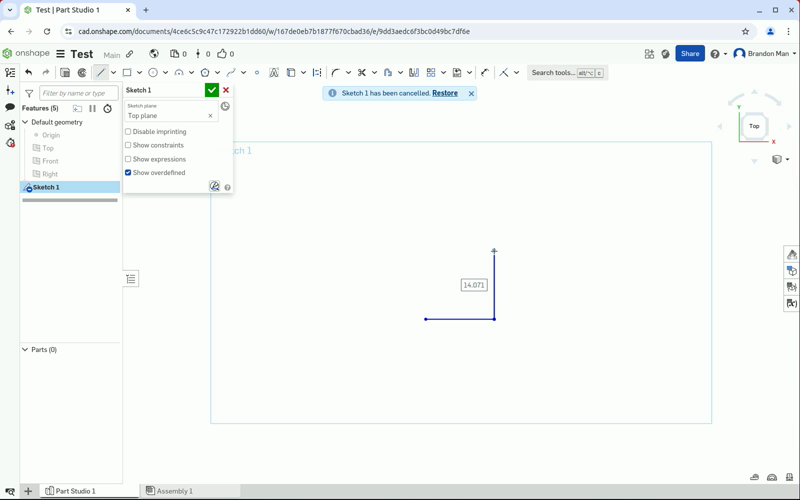
mouse_move(425, 250)
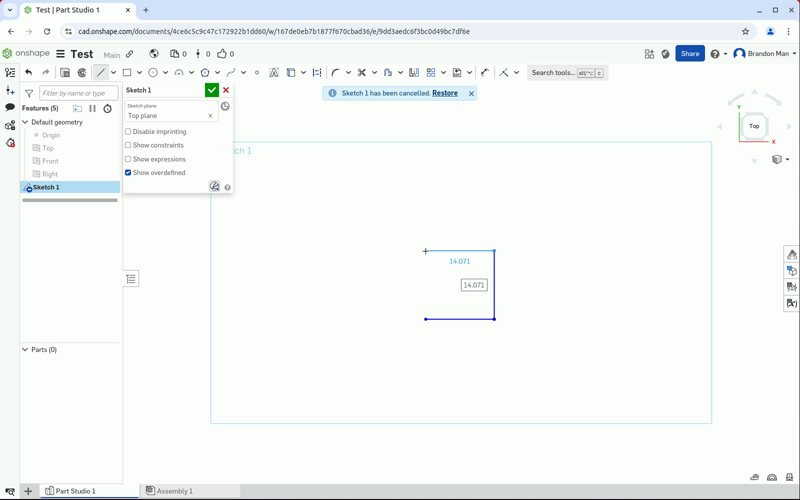
click(425, 250)
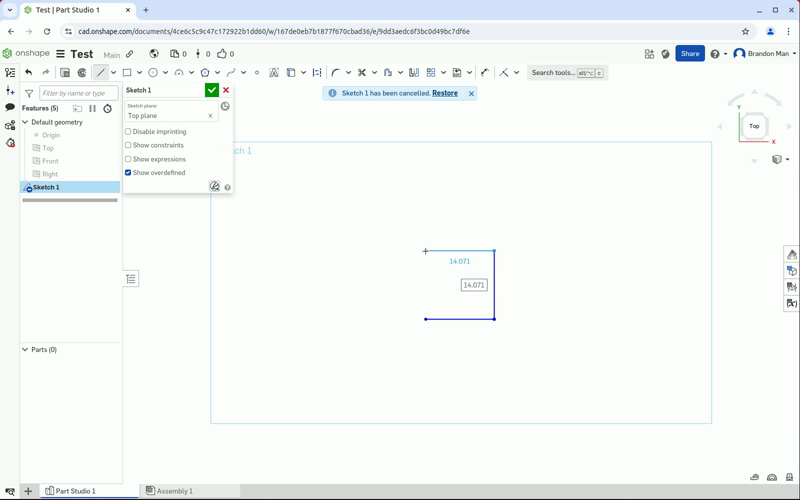
key_up(shift)
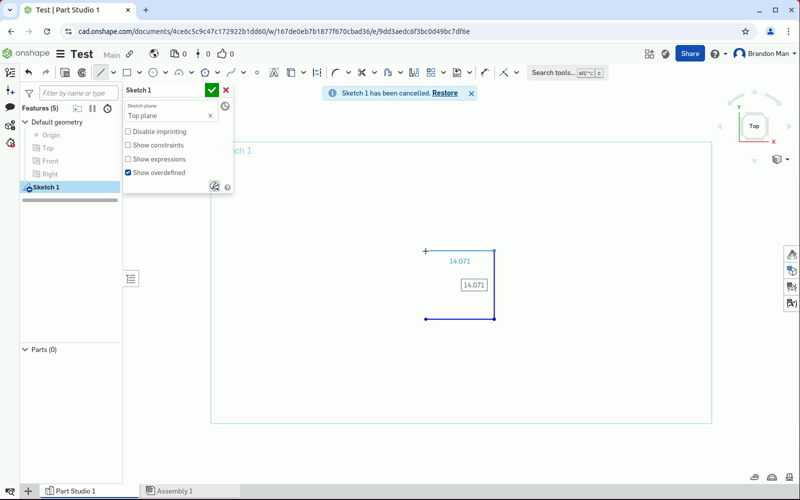
key_down(shift)
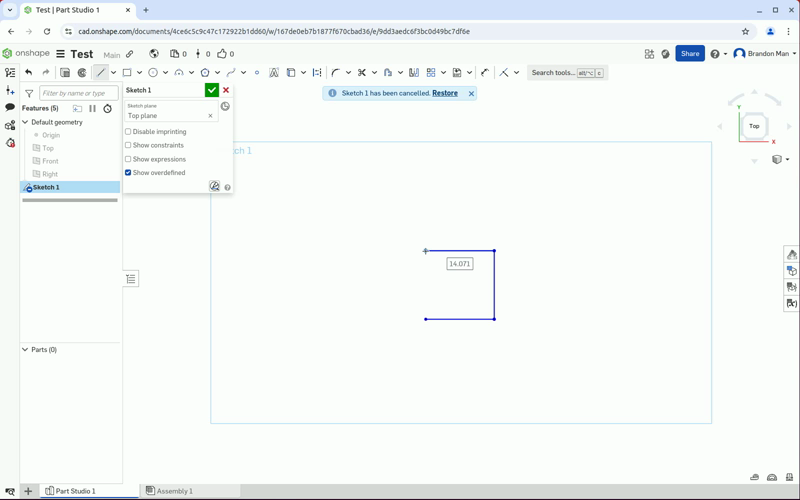
mouse_move(425, 319)
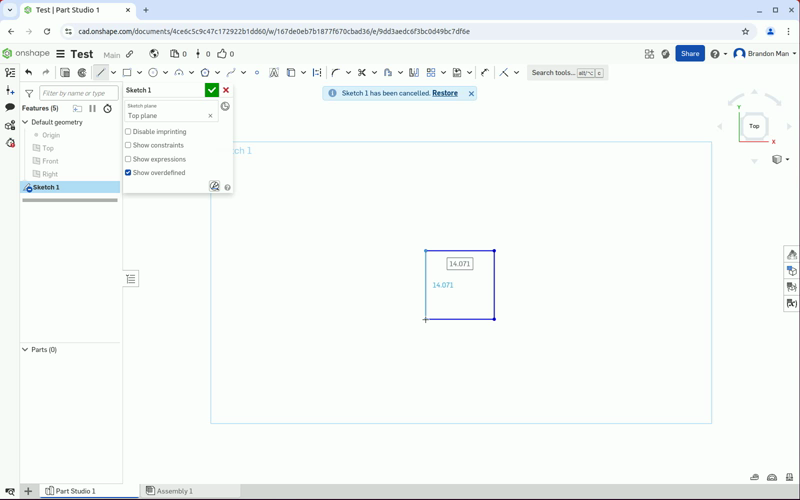
key_up(shift)
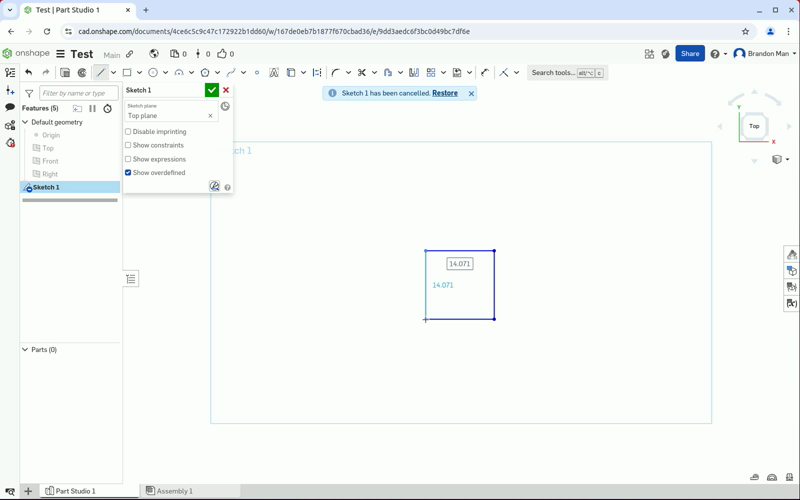
click(425, 319)
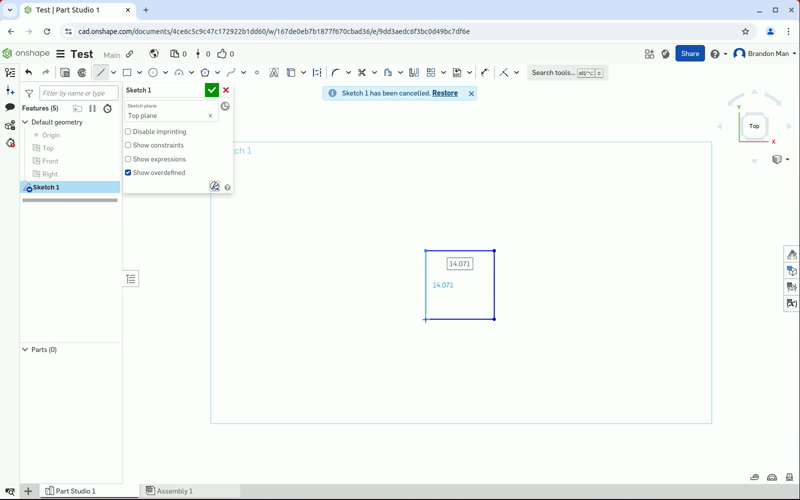
key(esc)
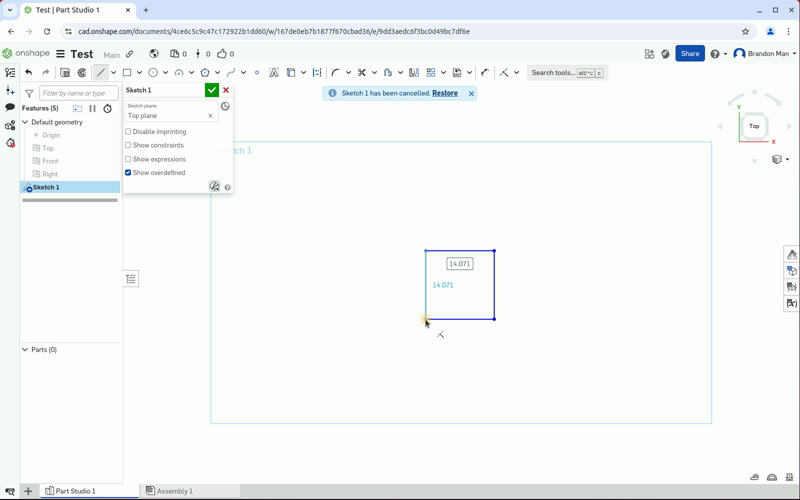
mouse_move(431, 290)
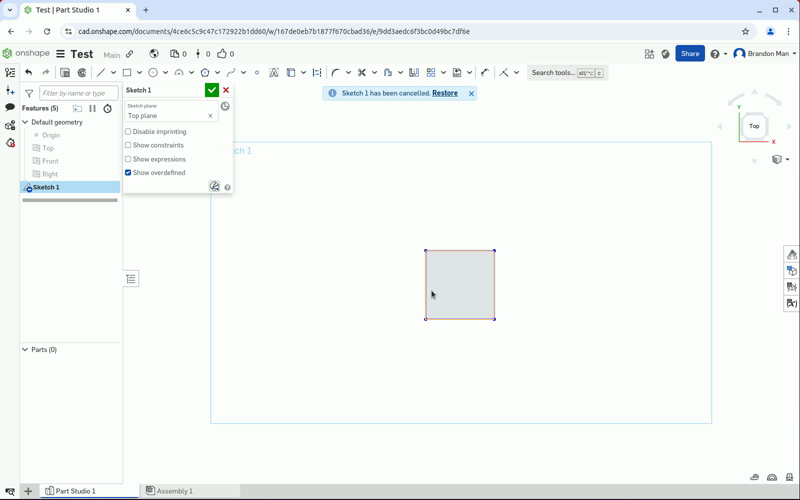
click(431, 290)
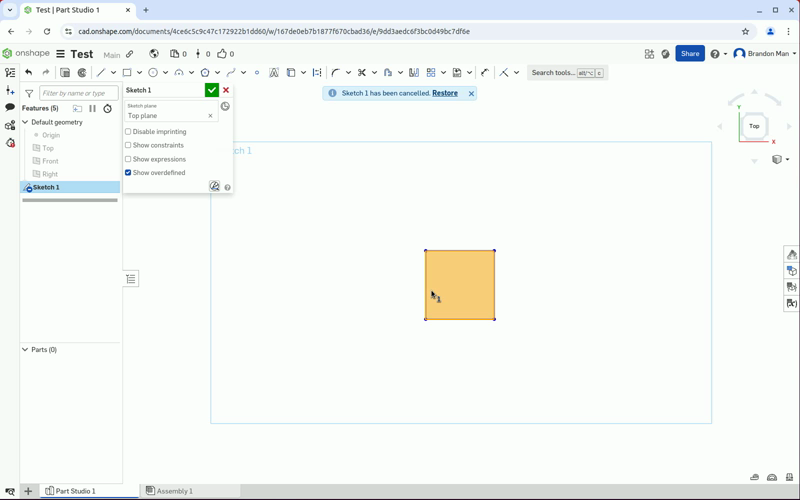
mouse_move(73, 352)
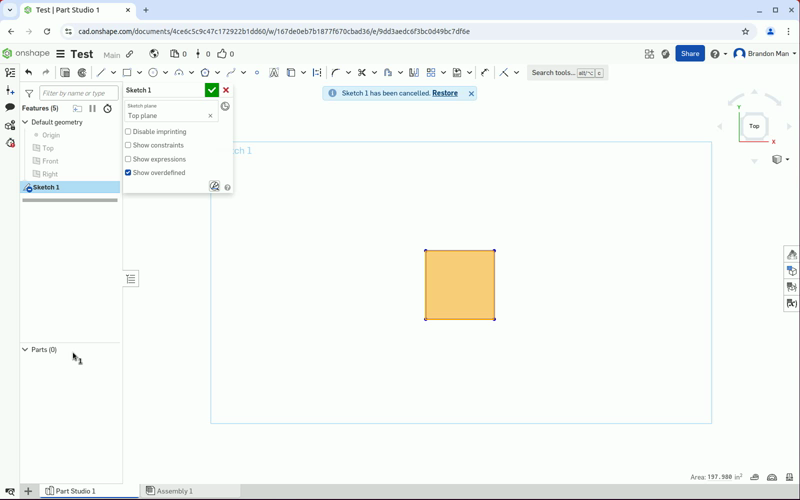
key(shift+y)
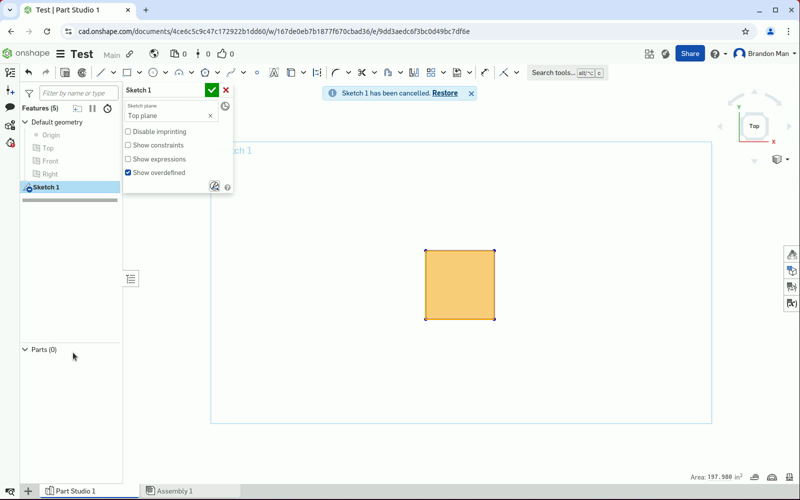
key(shift+e)
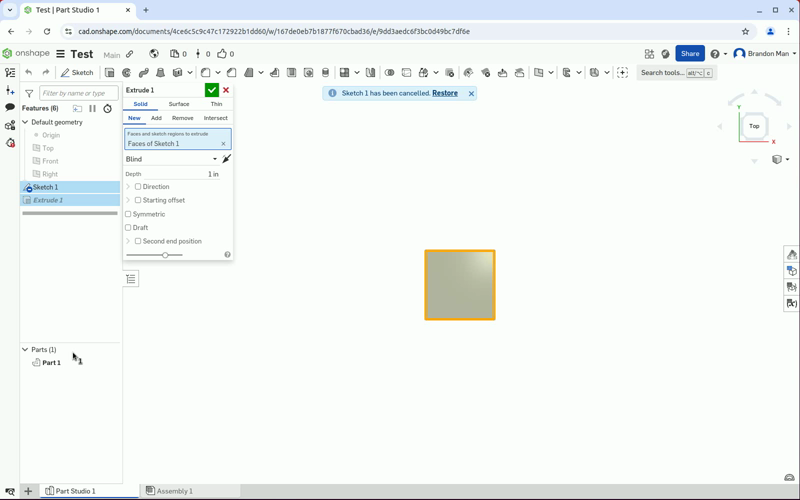
mouse_move(143, 106)
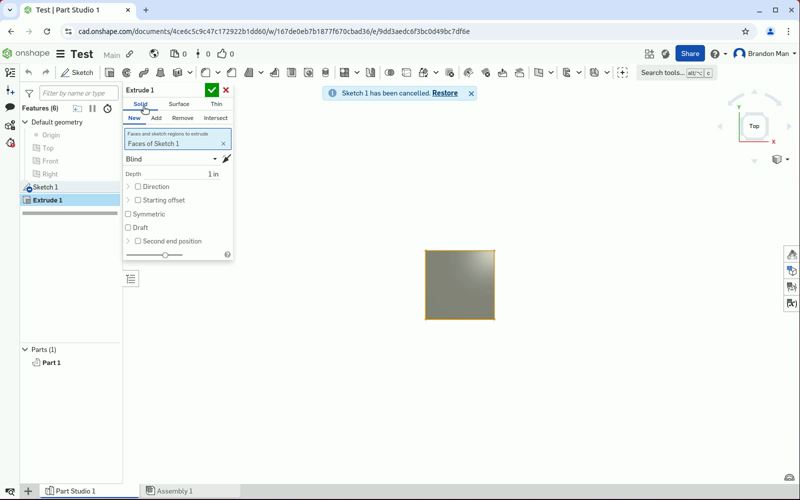
click(143, 106)
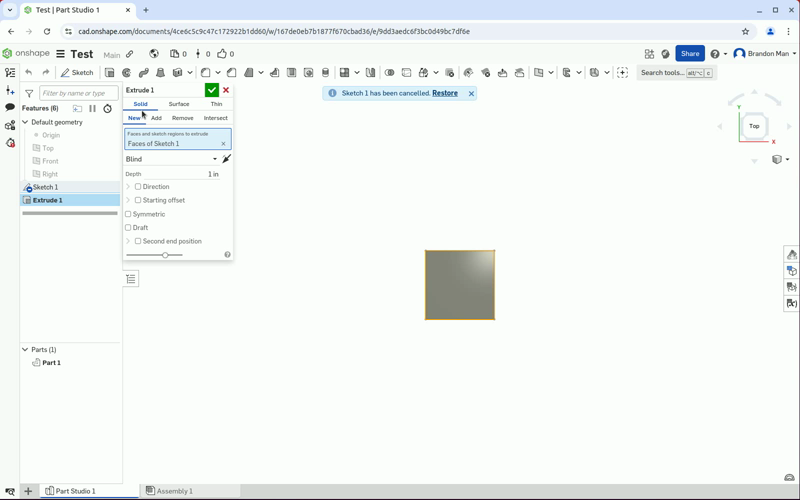
mouse_move(137, 120)
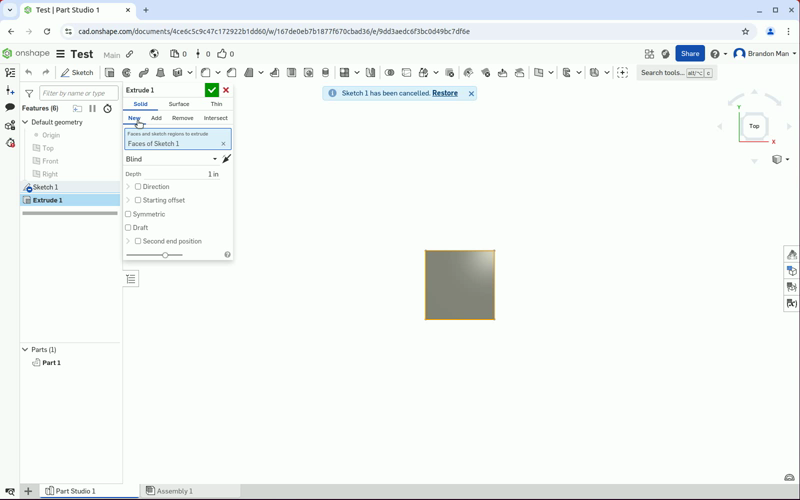
click(137, 120)
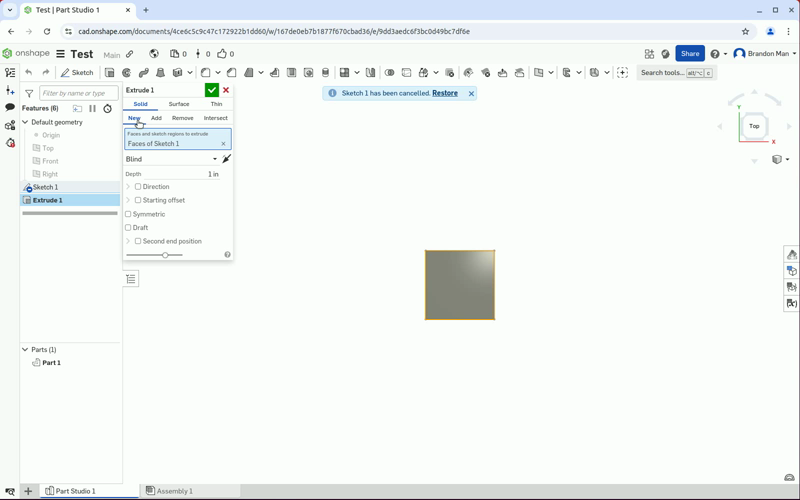
key(tab, 4)
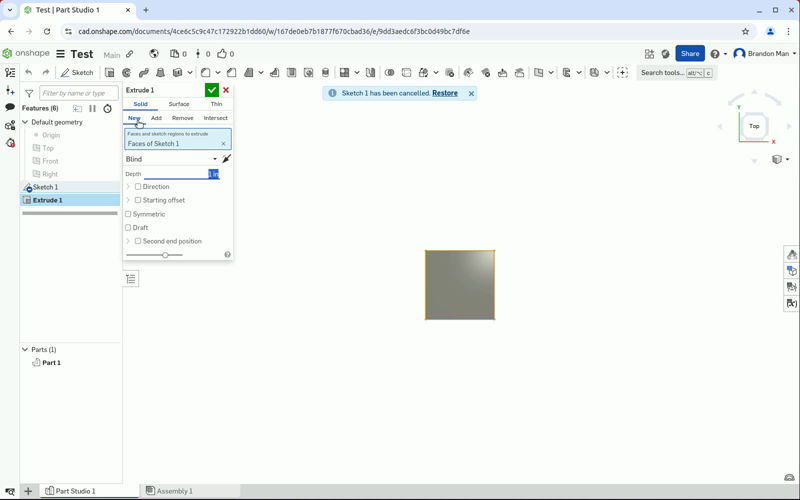
text(5.777)
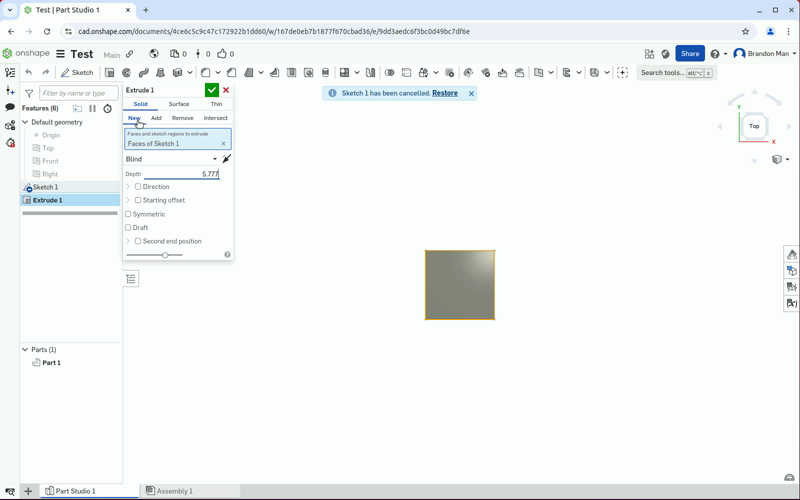
key(enter)
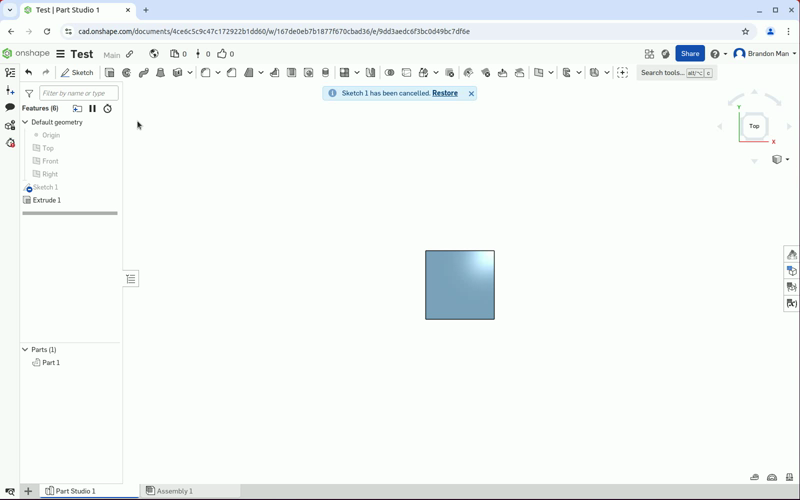
key(shift+h)
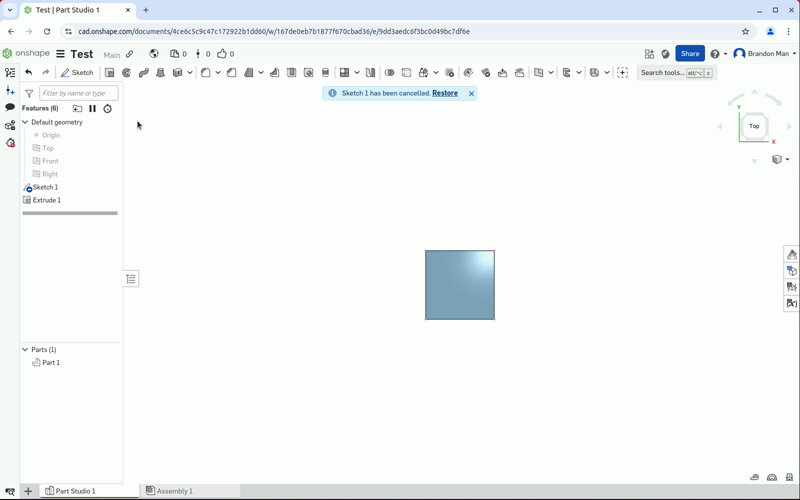
key(shift+h)
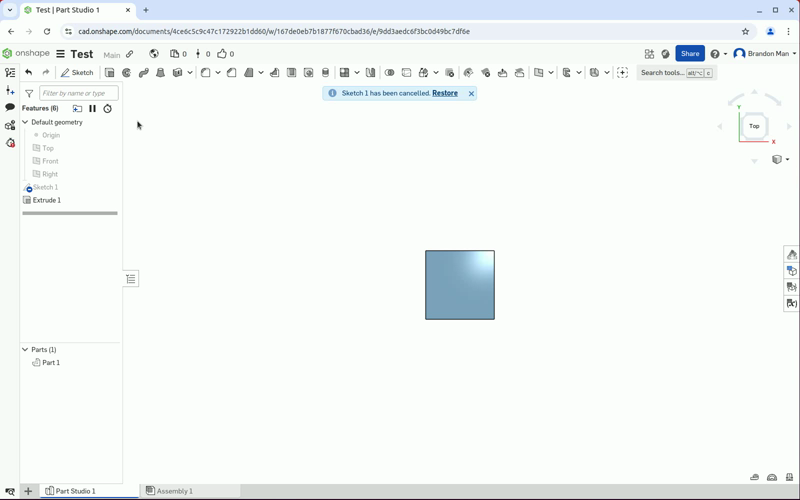
mouse_move(73, 189)
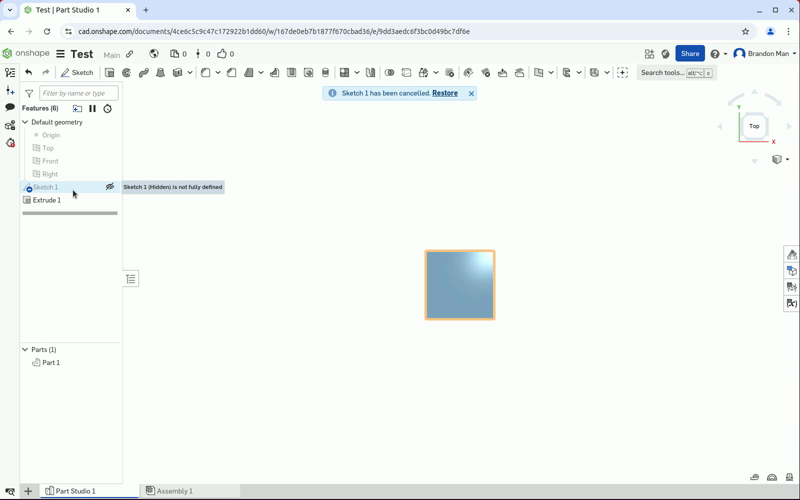
click(73, 189)
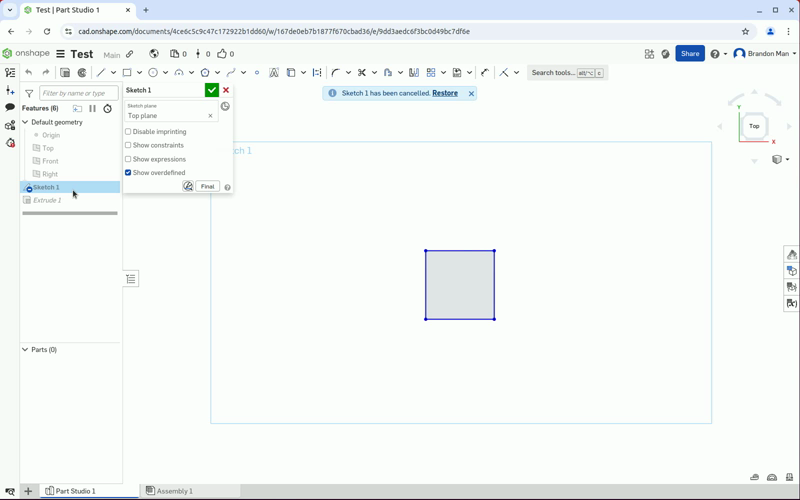
mouse_move(229, 92)
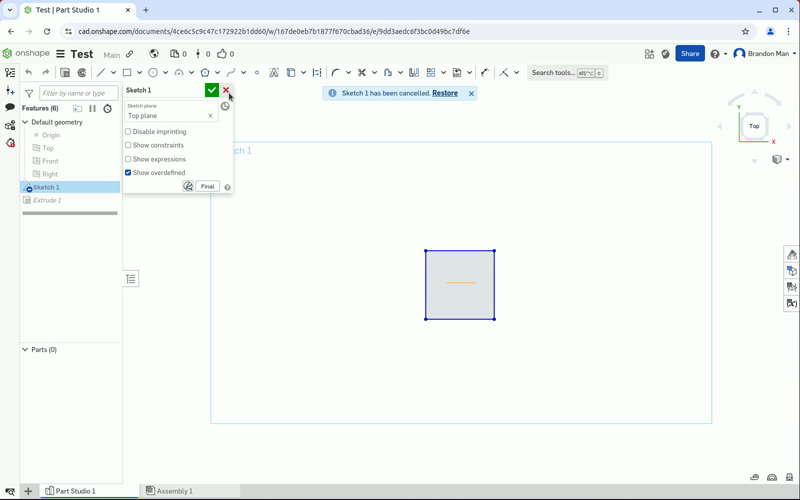
click(229, 92)
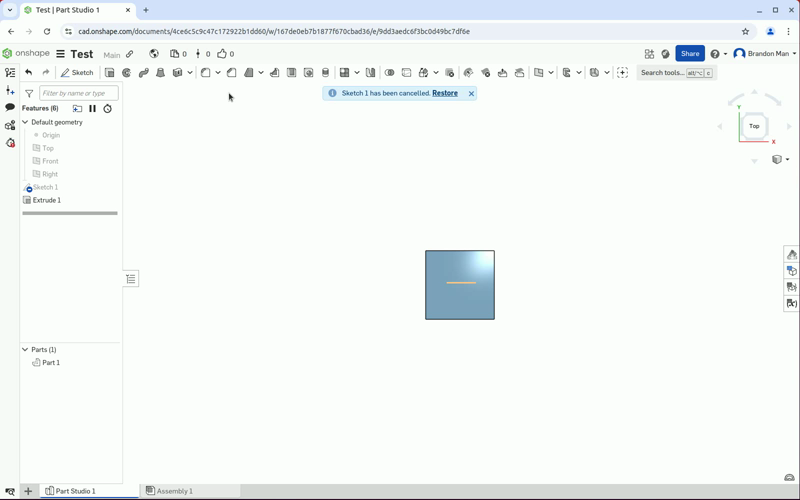
mouse_move(541, 75)
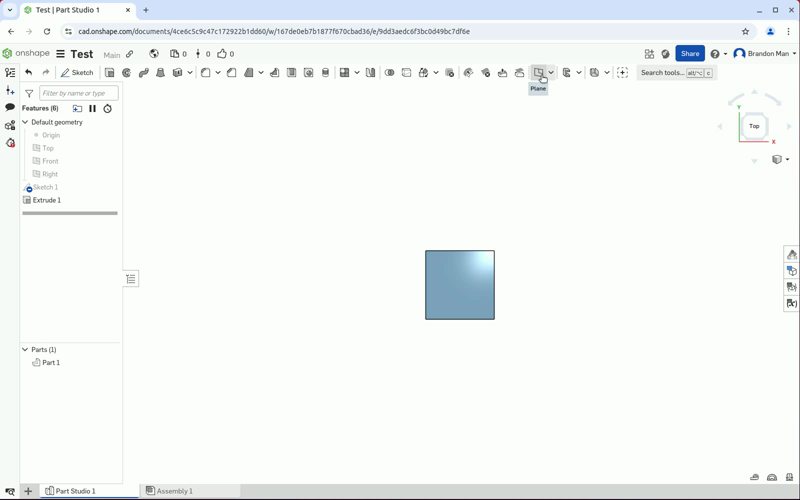
click(541, 75)
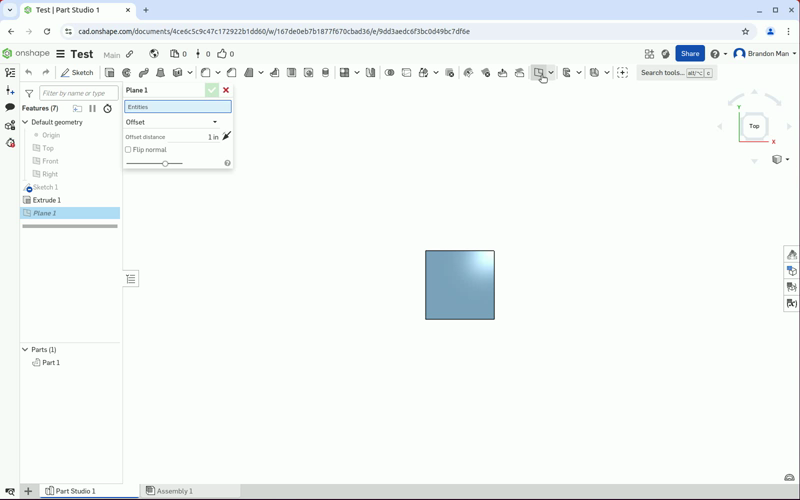
mouse_move(73, 150)
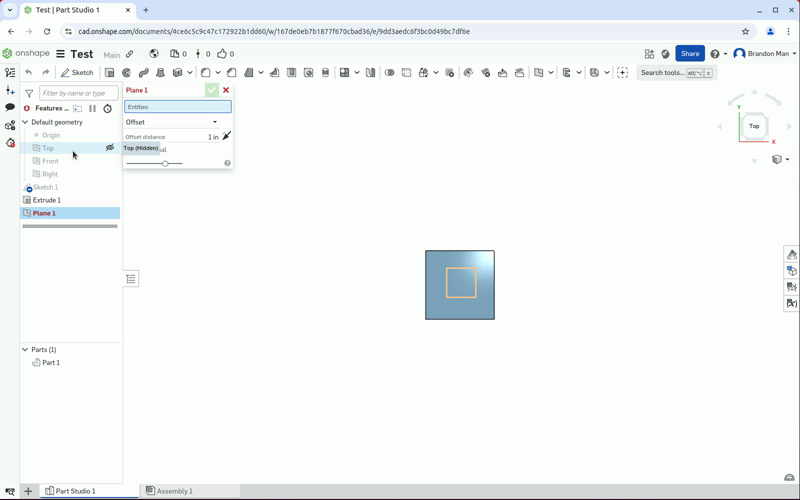
click(73, 150)
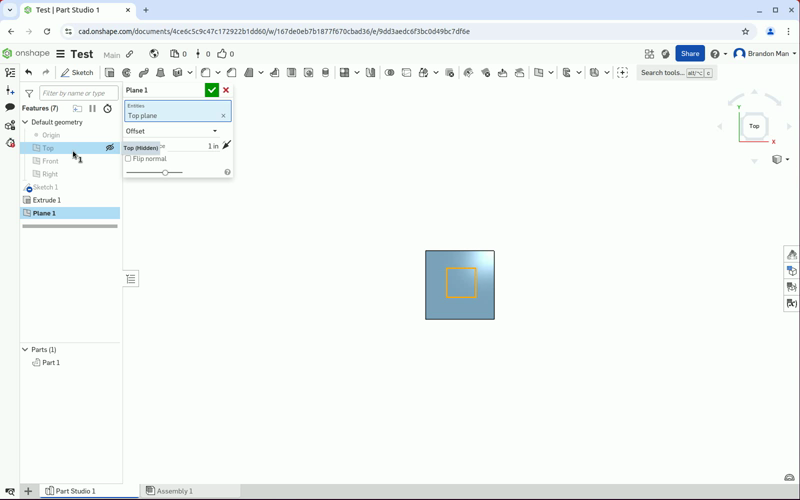
key(tab, 2)
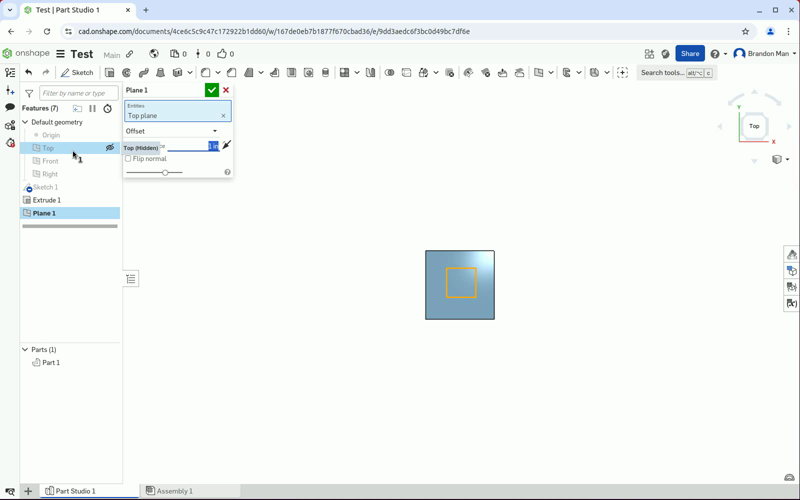
text(5.792)
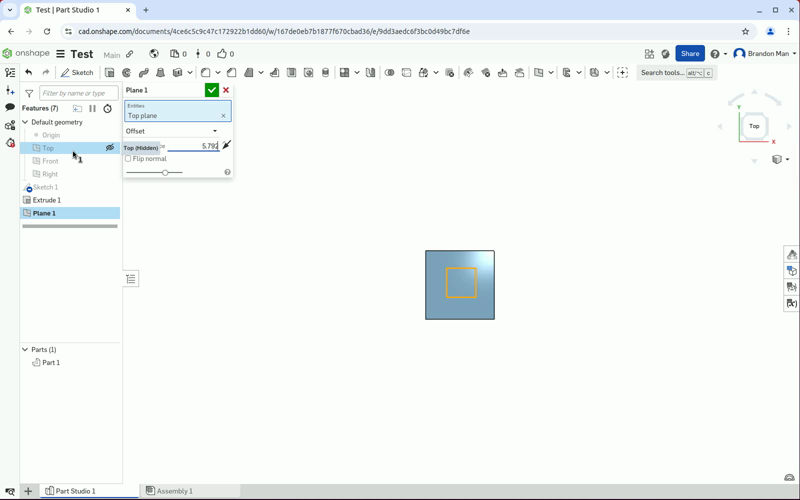
key(enter, 2)
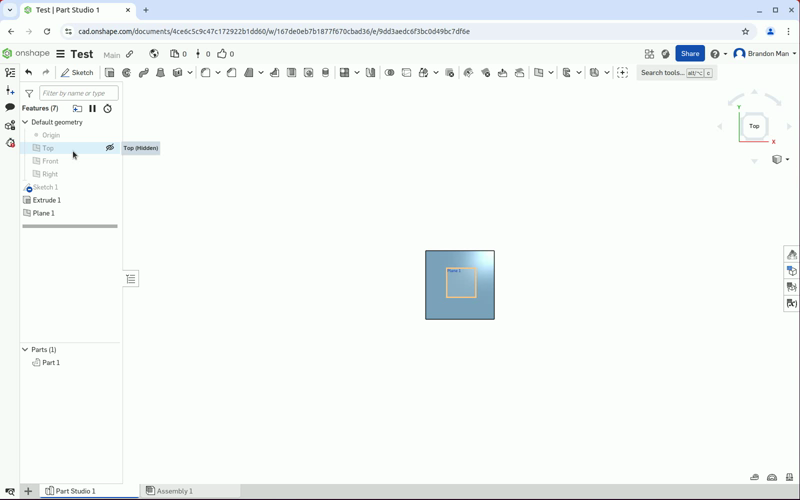
key(shift+s)
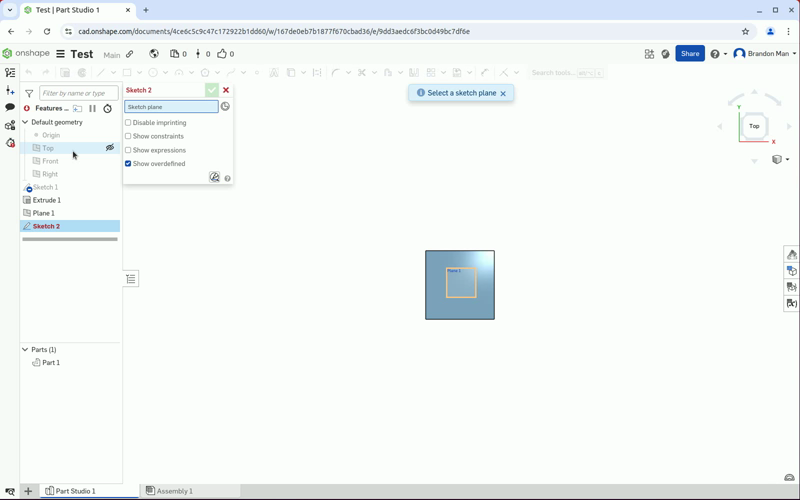
mouse_move(73, 215)
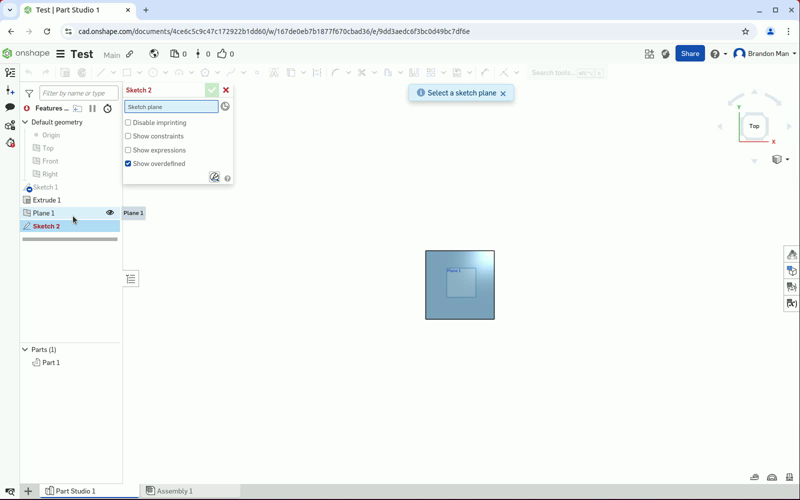
click(73, 215)
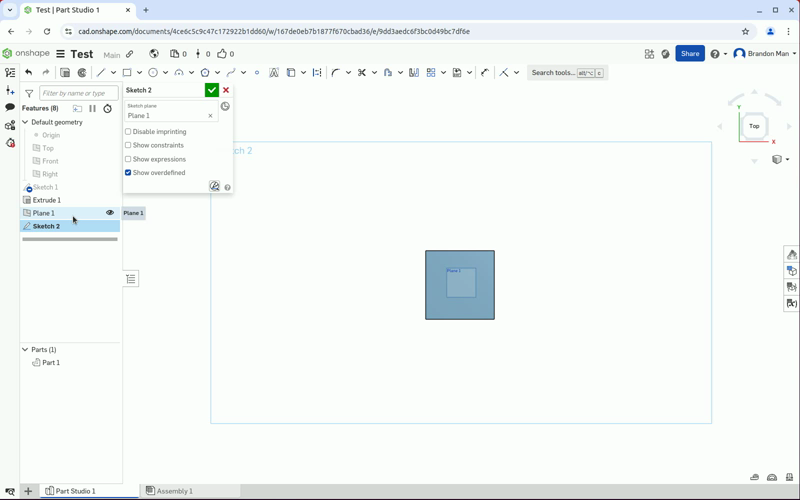
mouse_move(73, 352)
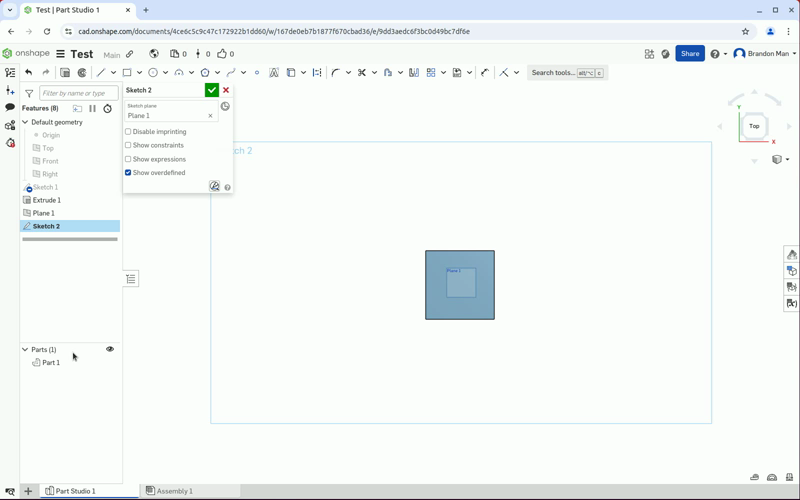
key(y)
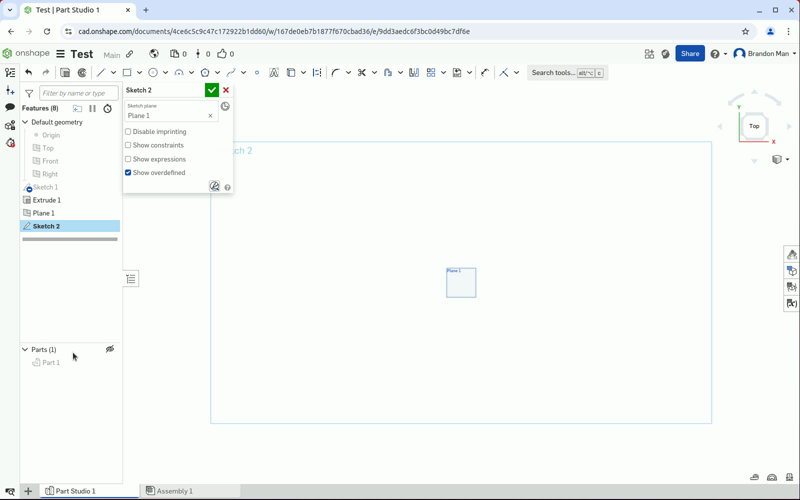
key(l)
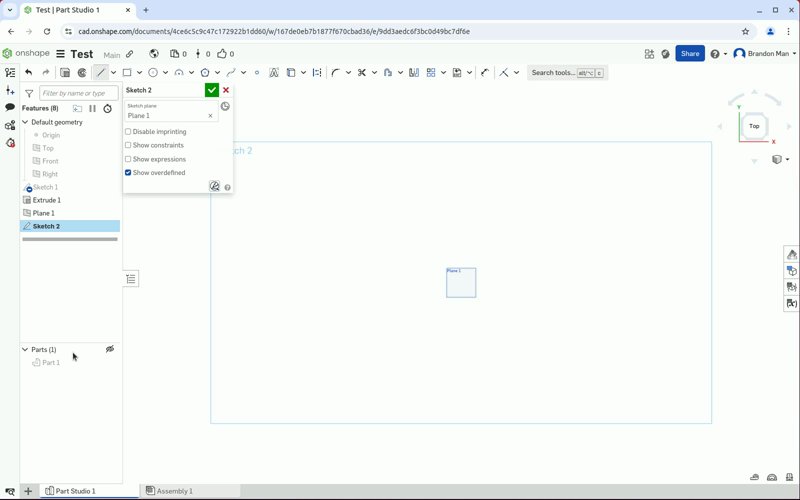
key_down(shift)
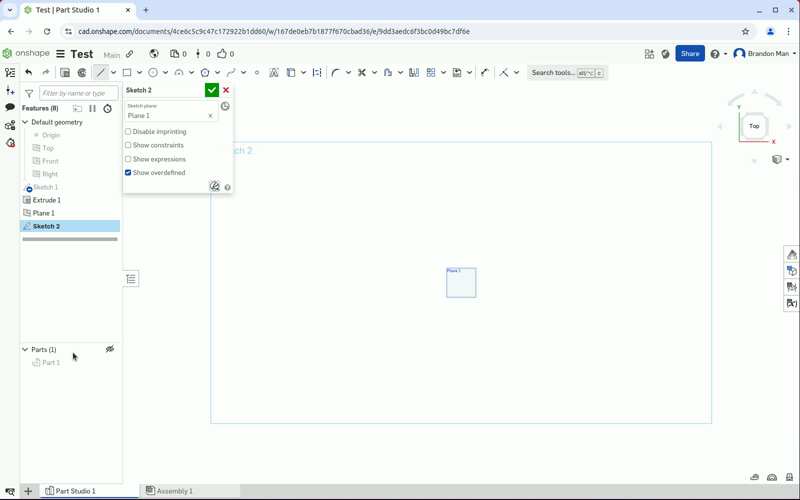
mouse_move(443, 298)
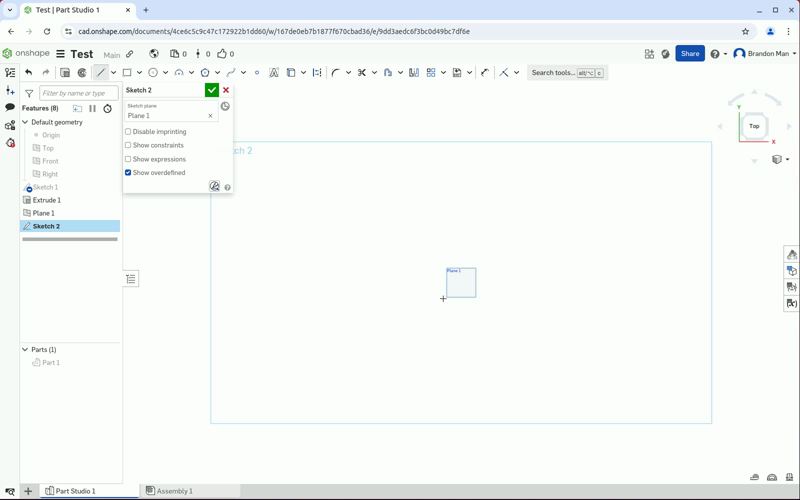
click(443, 298)
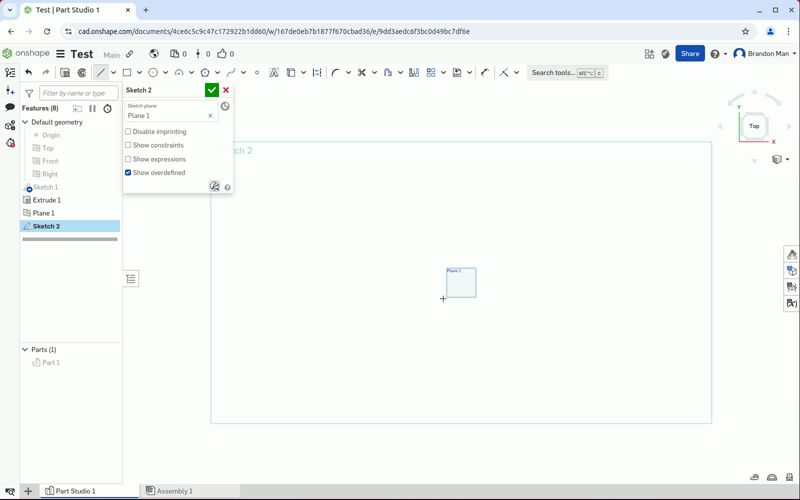
key_up(shift)
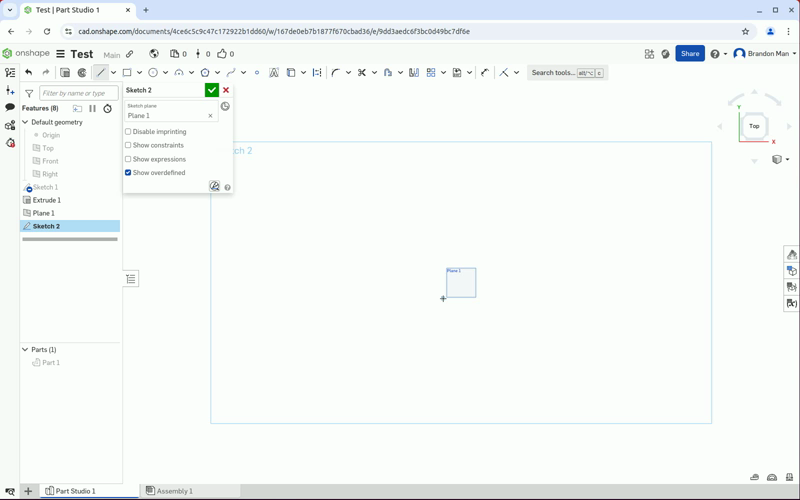
key_down(shift)
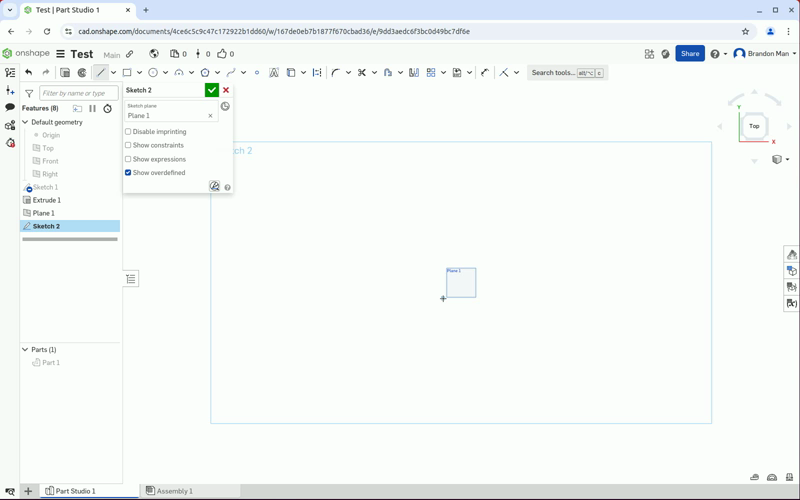
mouse_move(473, 298)
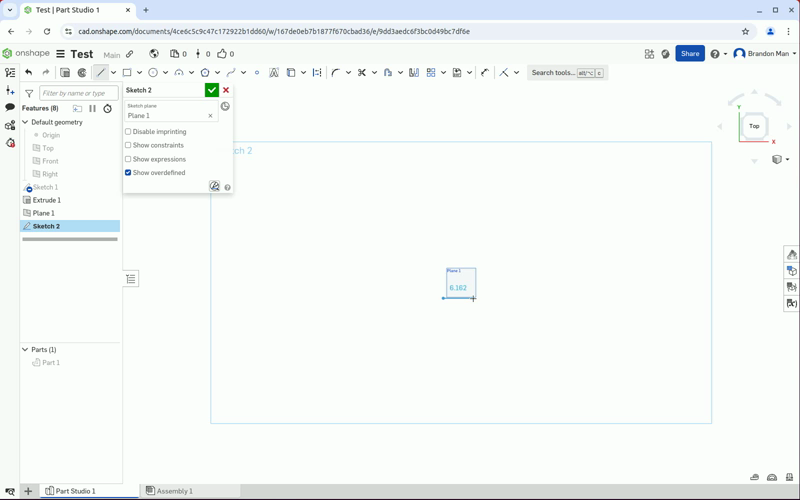
mouse_move(482, 298)
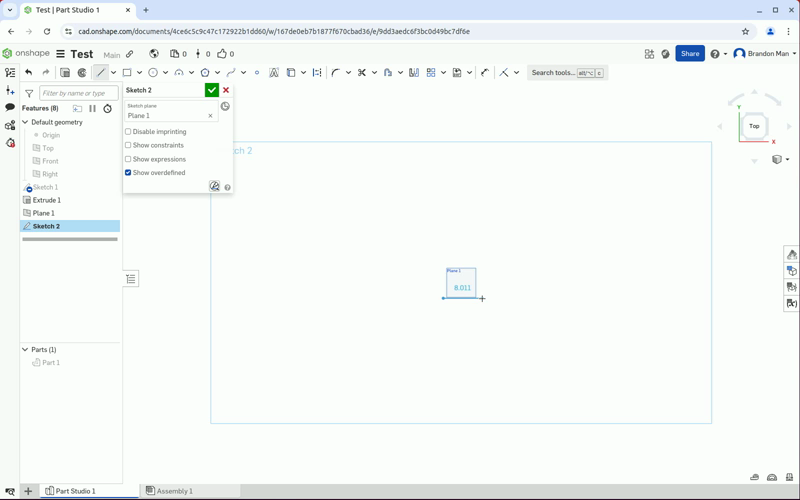
click(482, 298)
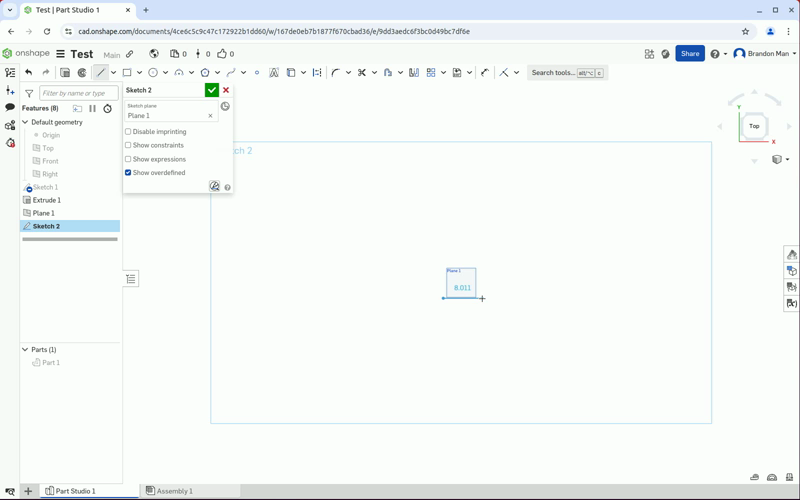
key_up(shift)
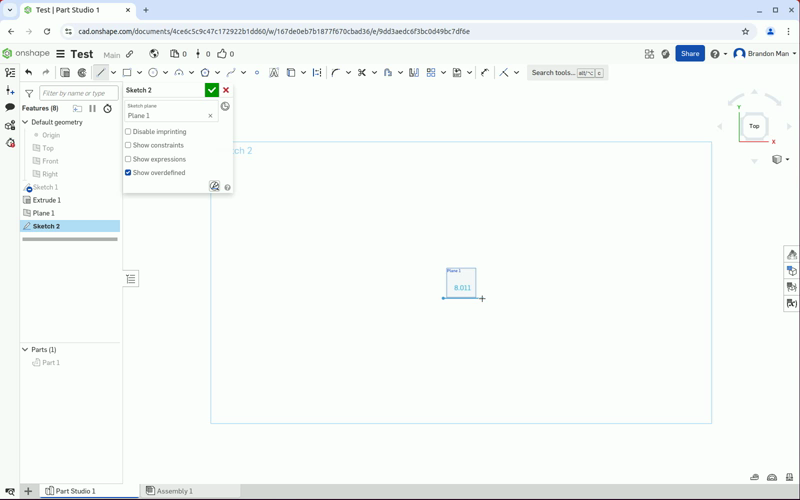
key_down(shift)
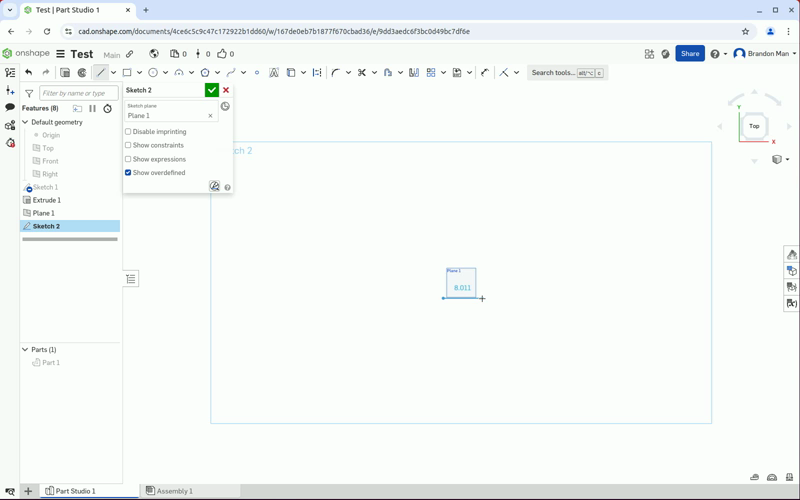
mouse_move(512, 298)
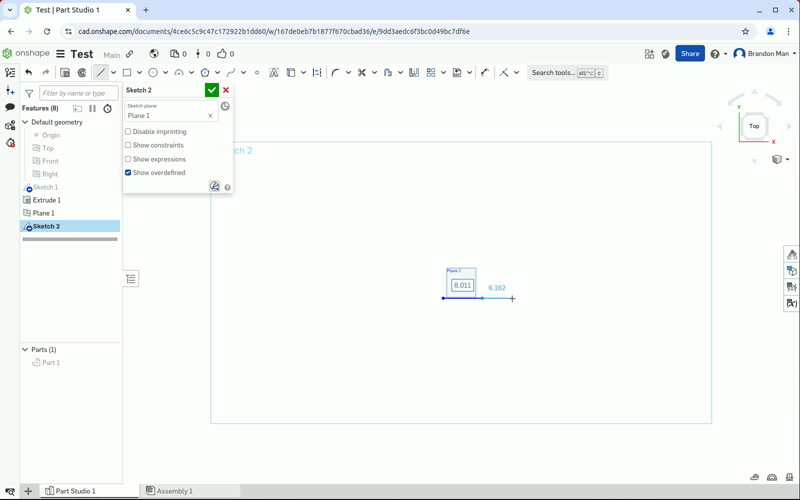
mouse_move(482, 257)
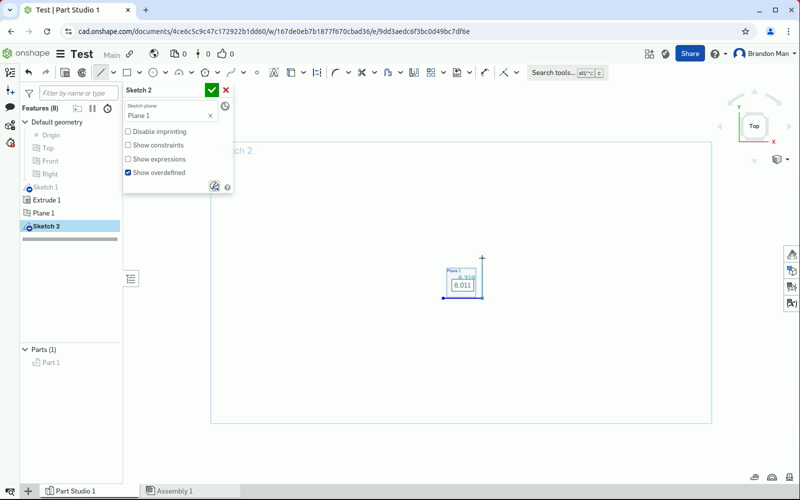
click(482, 257)
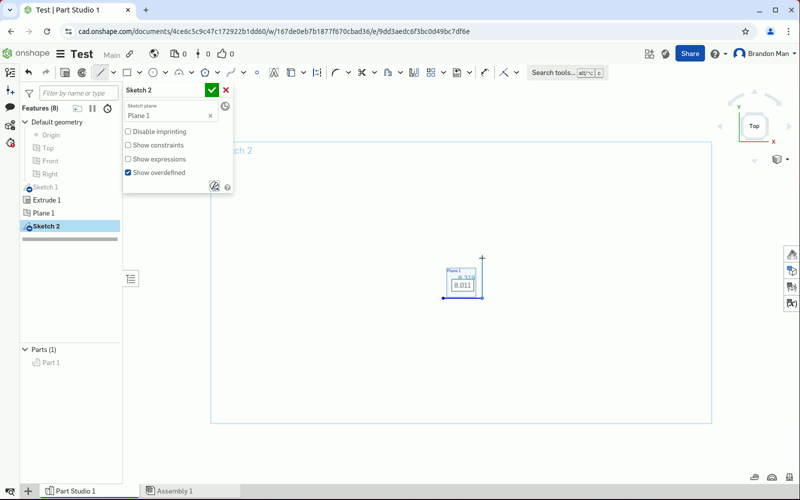
key_up(shift)
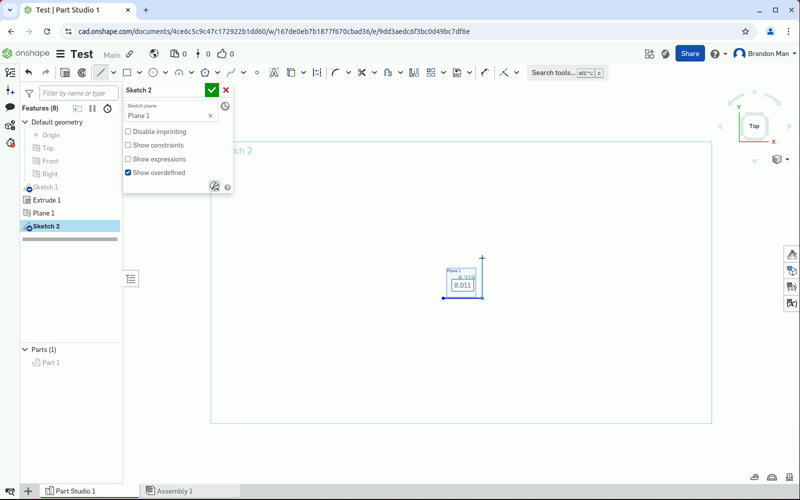
key_down(shift)
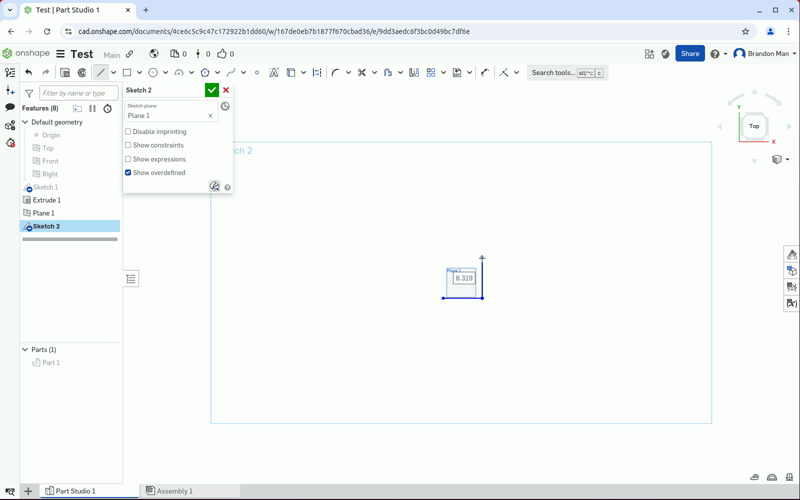
mouse_move(512, 257)
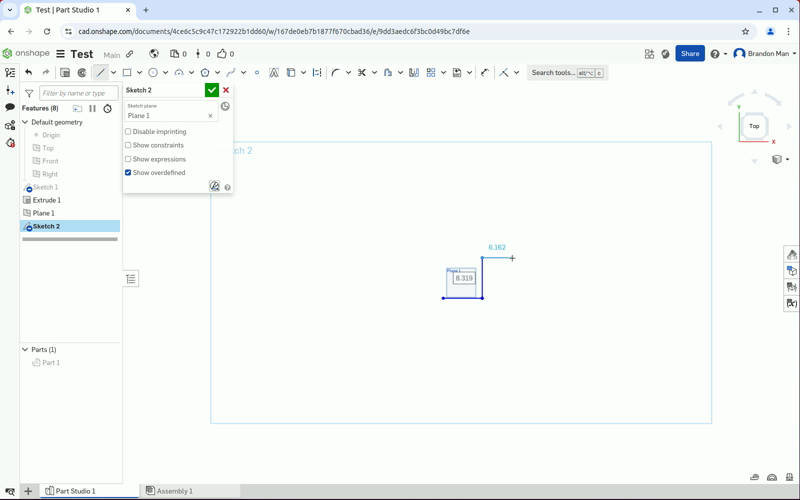
mouse_move(443, 257)
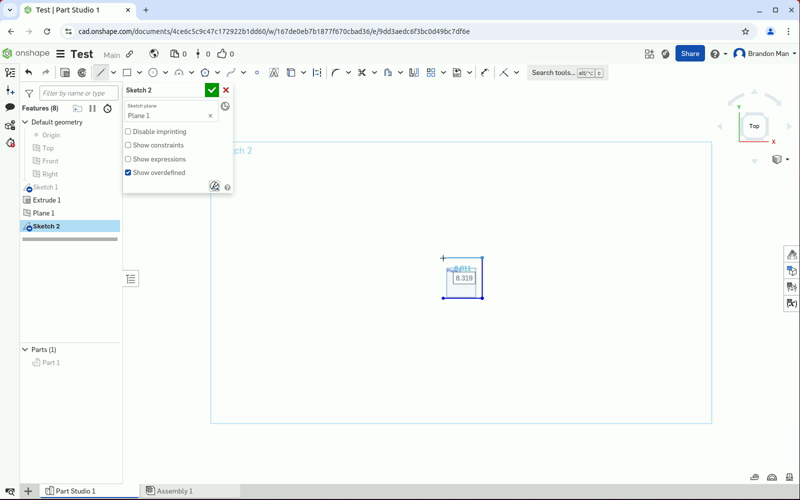
click(443, 257)
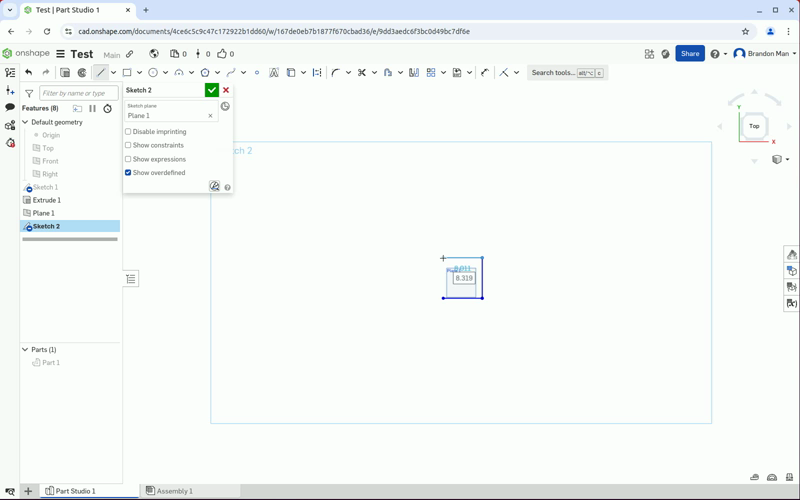
key_up(shift)
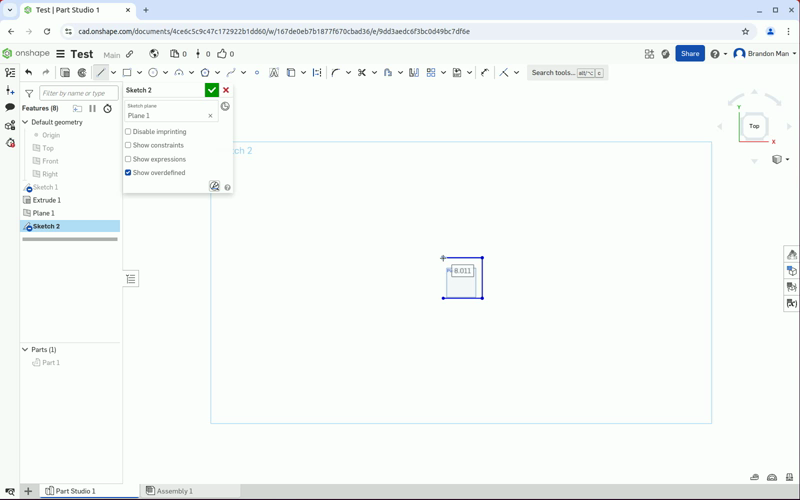
mouse_move(473, 257)
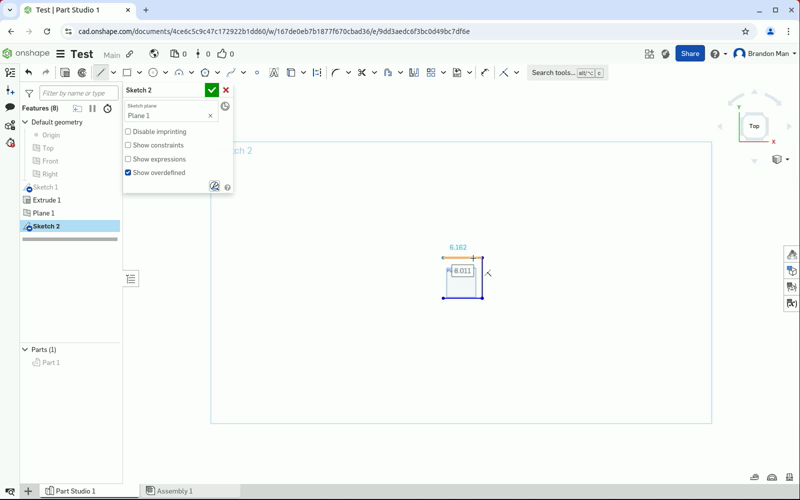
key_down(shift)
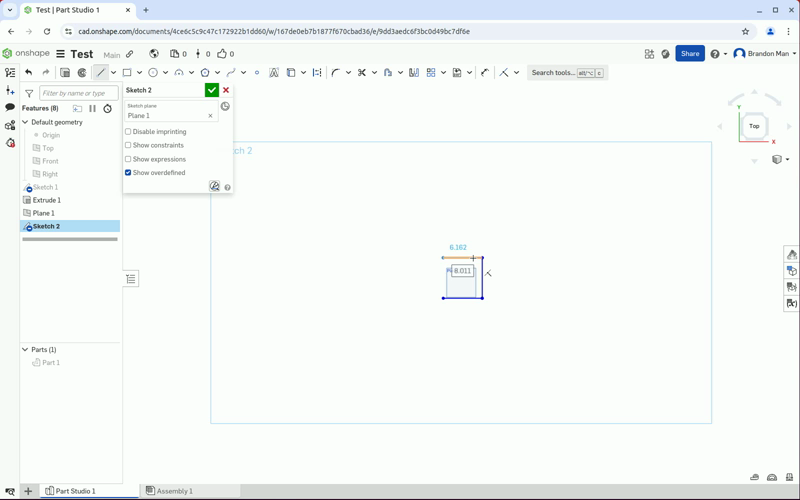
mouse_move(443, 298)
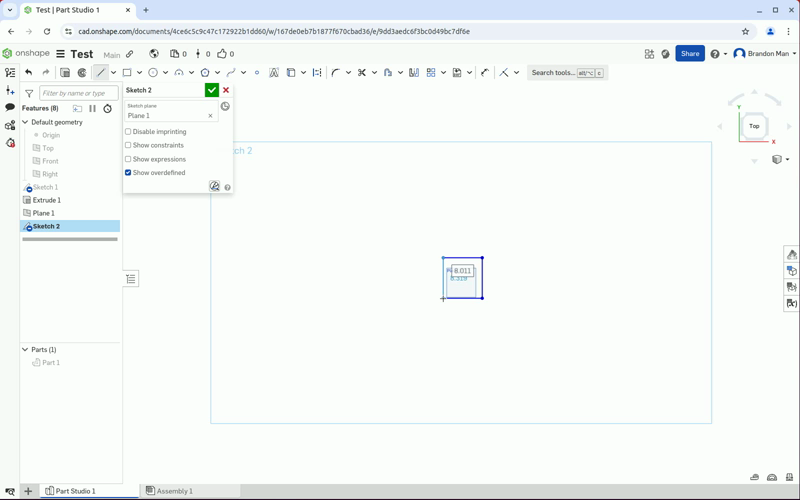
key_up(shift)
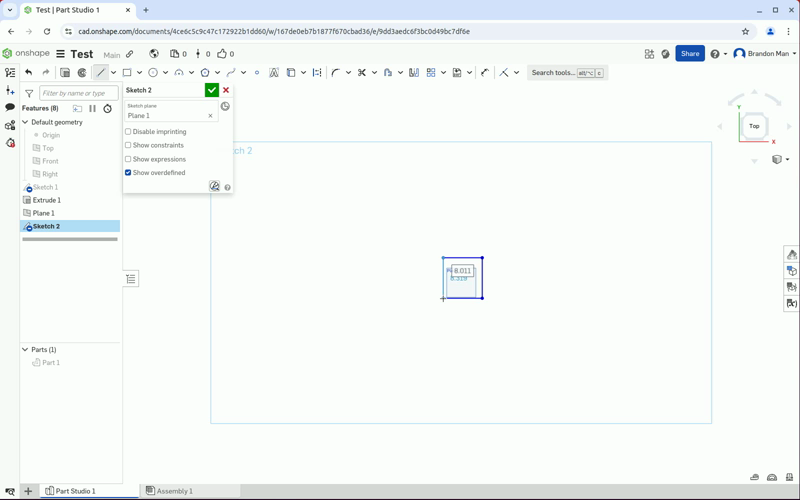
click(443, 298)
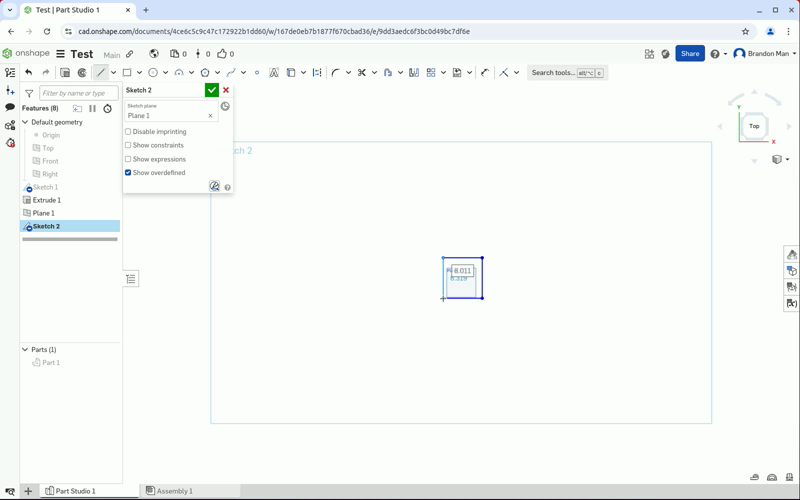
key(esc)
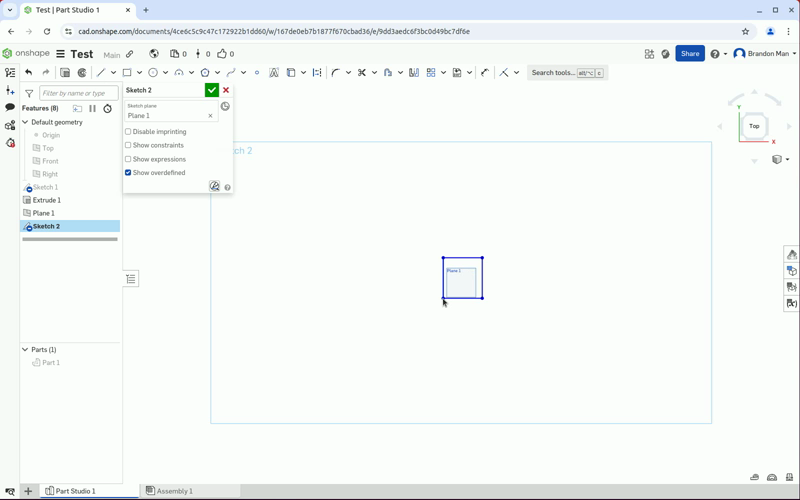
mouse_move(458, 276)
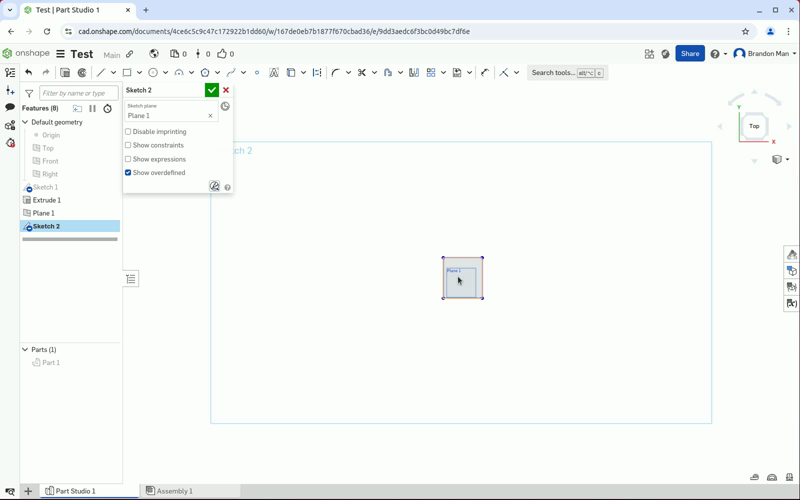
scroll(6)
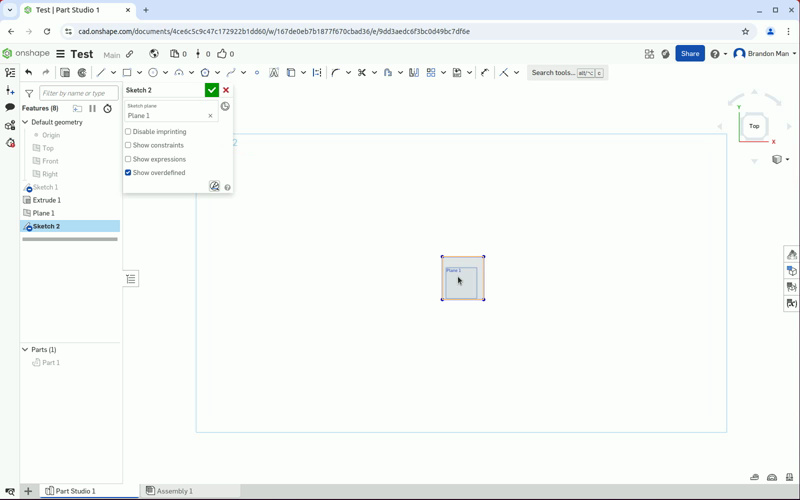
scroll(6)
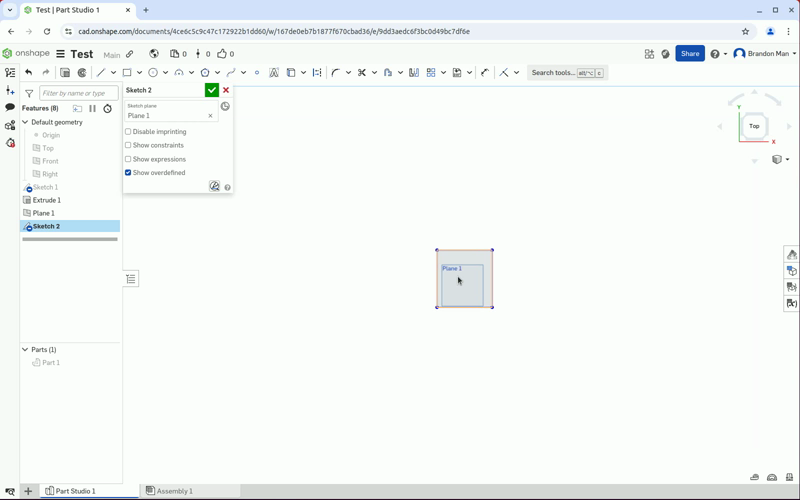
scroll(6)
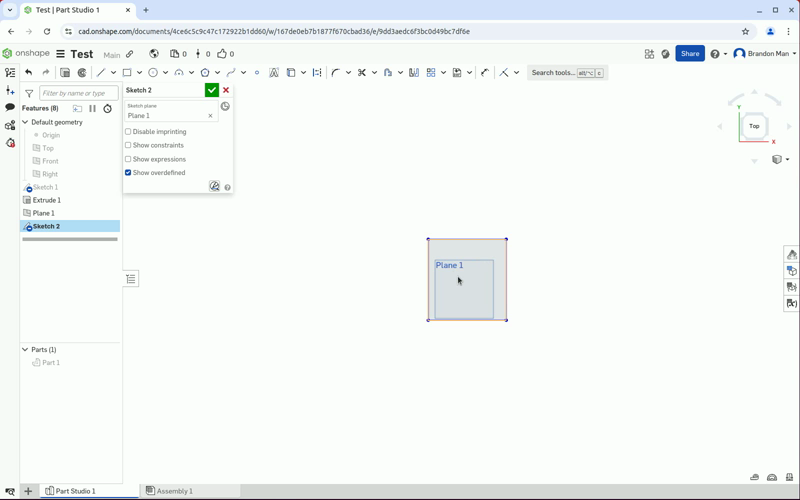
scroll(6)
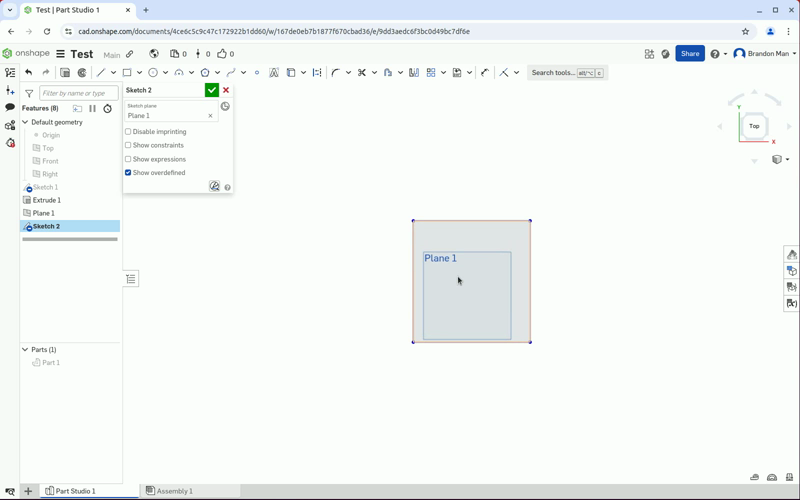
scroll(6)
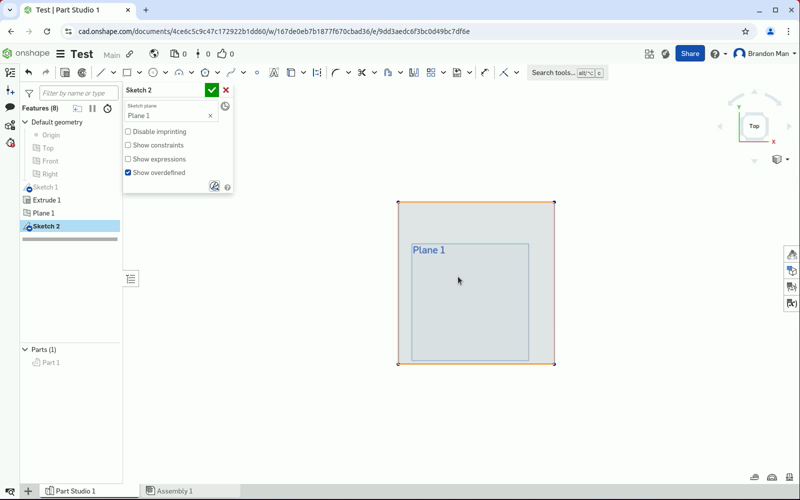
scroll(6)
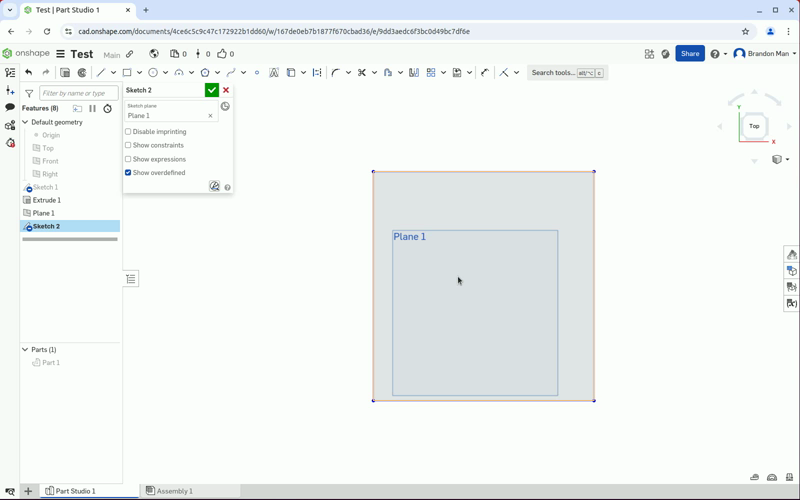
scroll(6)
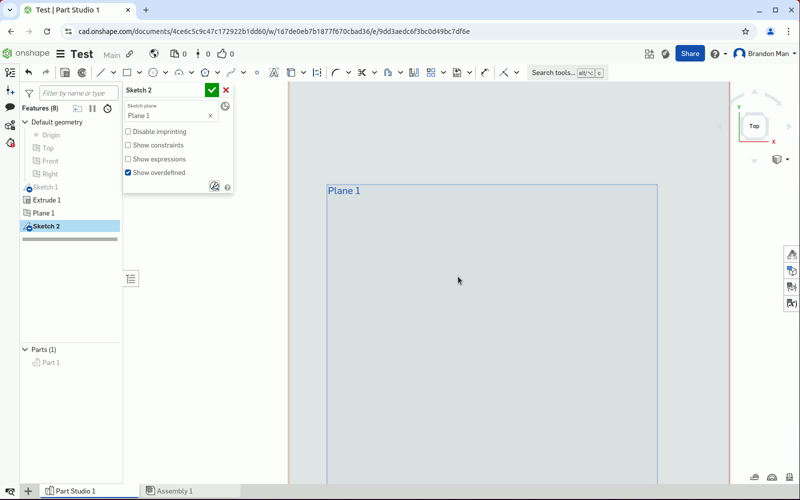
click(458, 276)
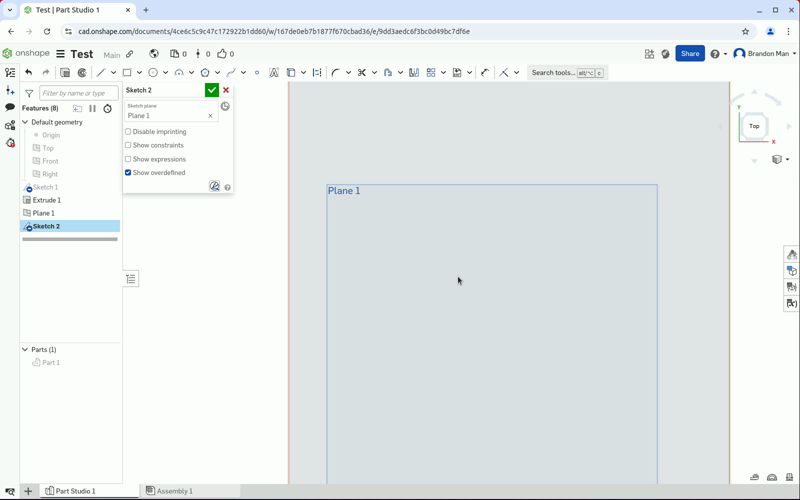
scroll(-6)
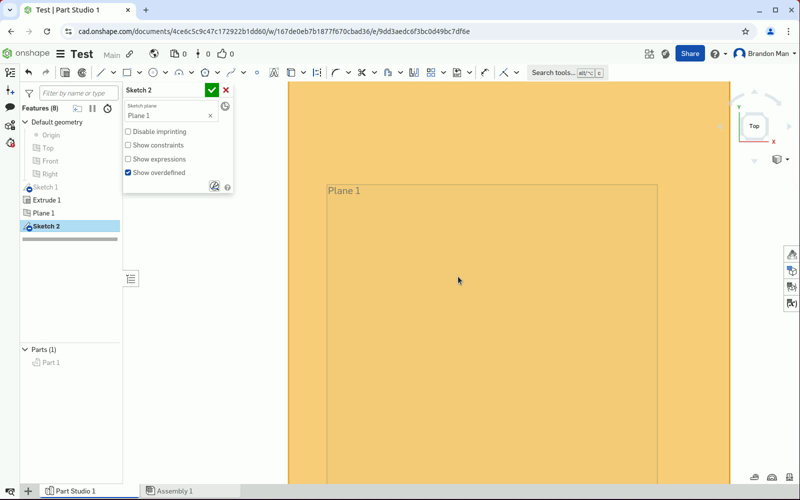
scroll(-6)
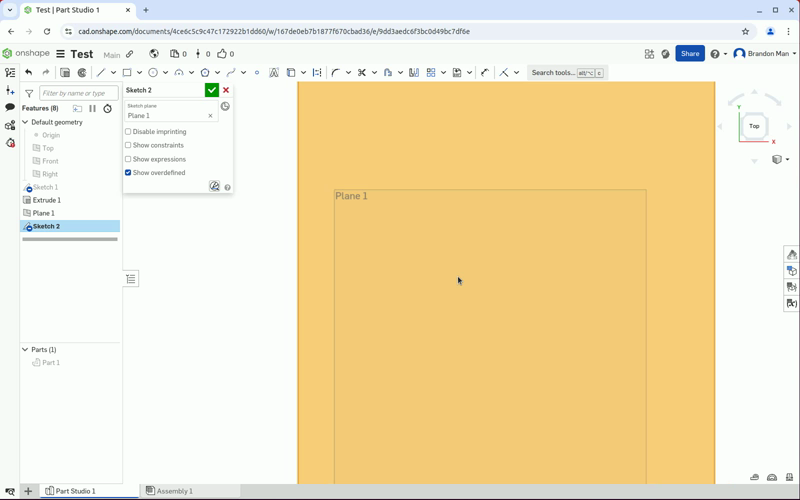
scroll(-6)
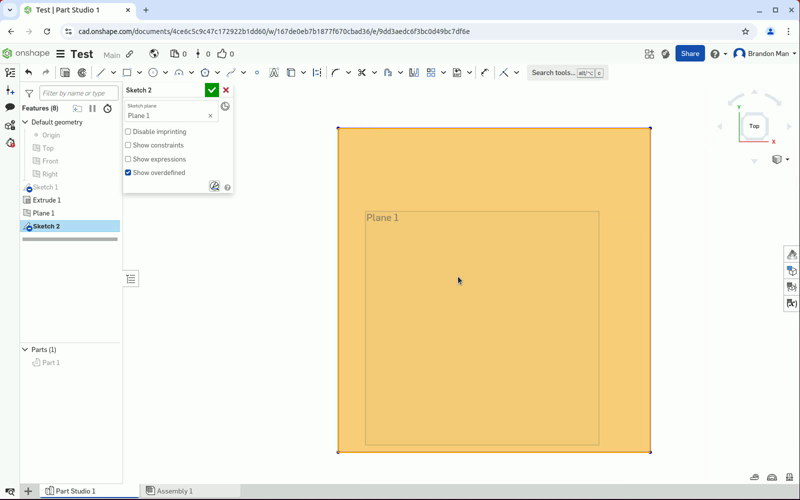
scroll(-6)
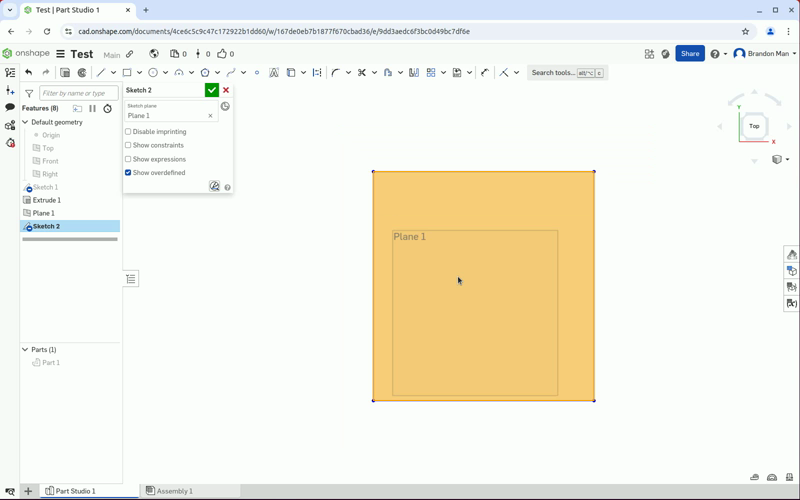
scroll(-6)
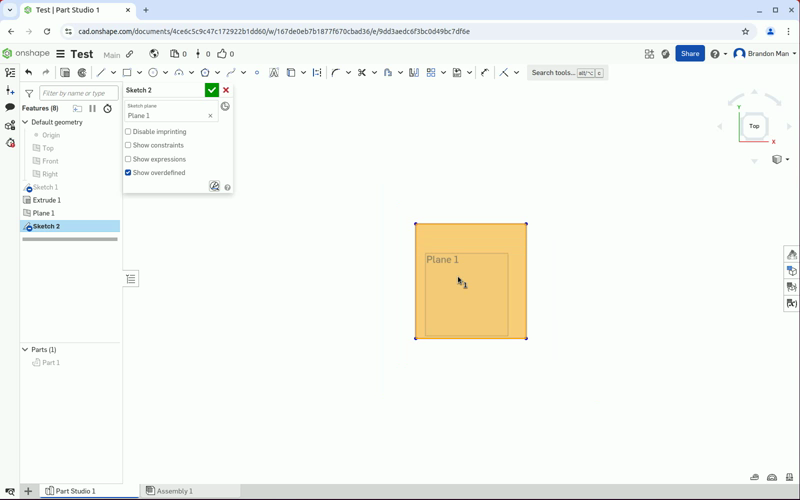
scroll(-6)
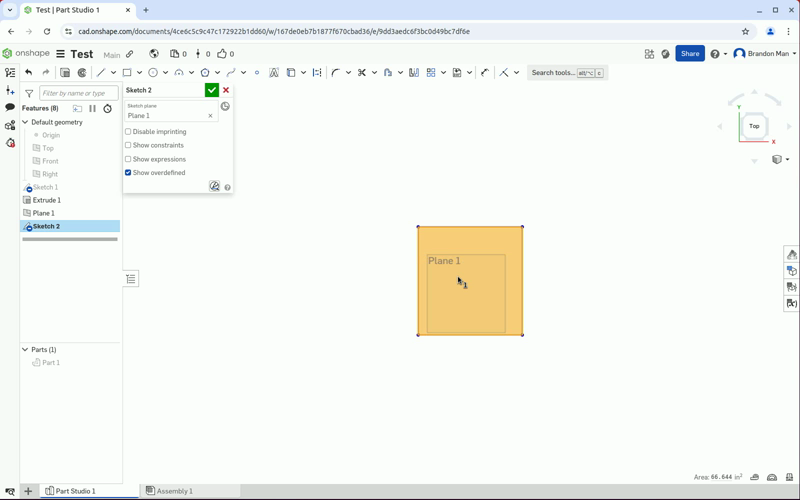
scroll(-6)
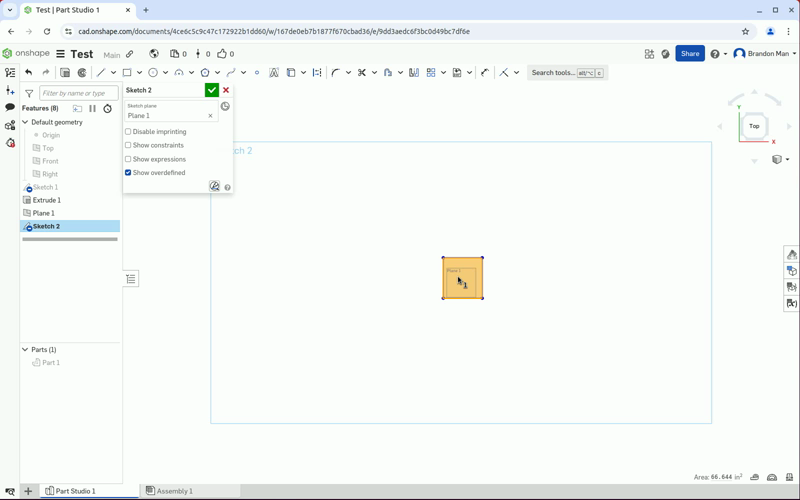
mouse_move(73, 352)
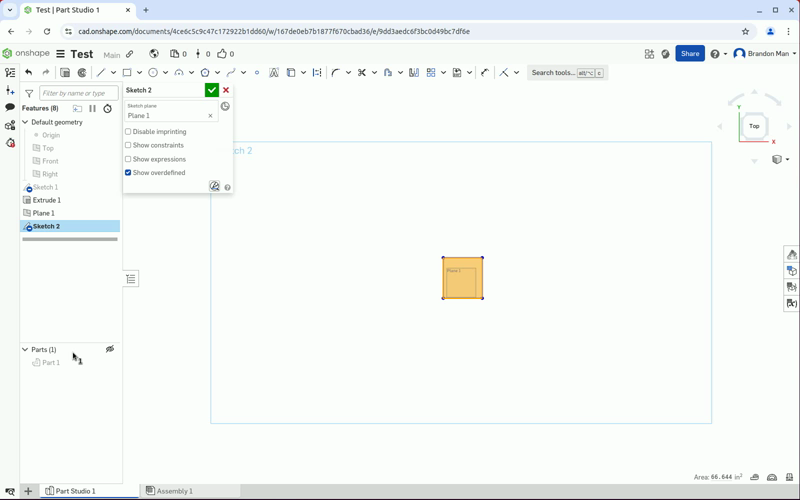
key(shift+y)
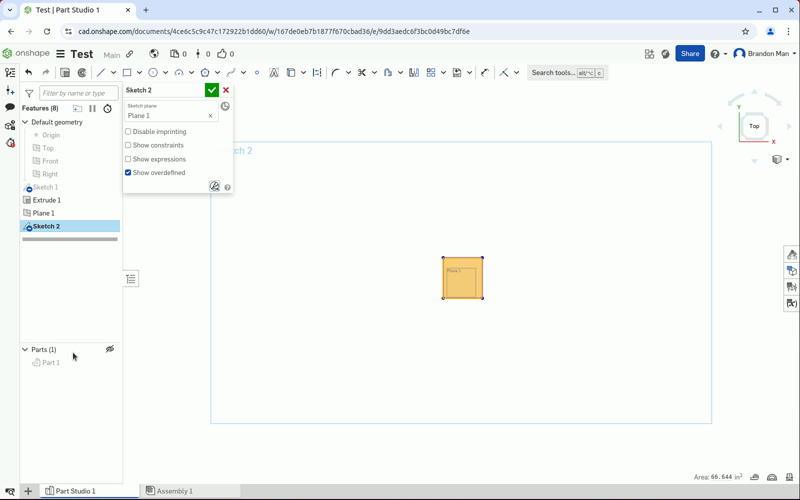
key(shift+e)
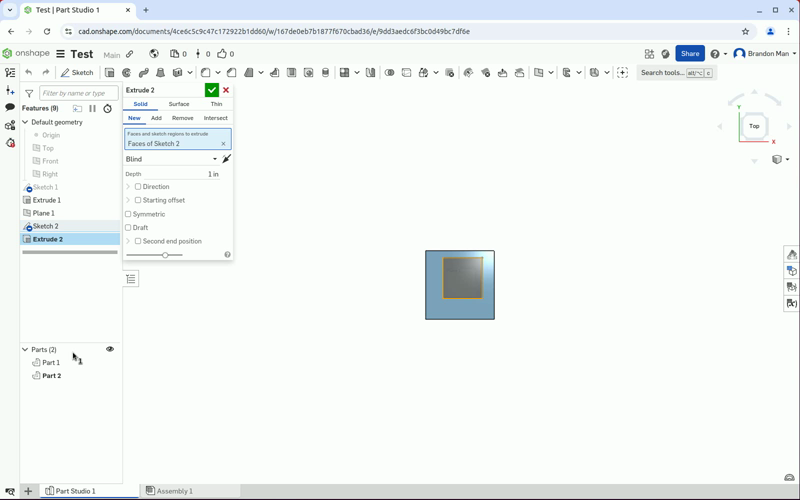
mouse_move(143, 106)
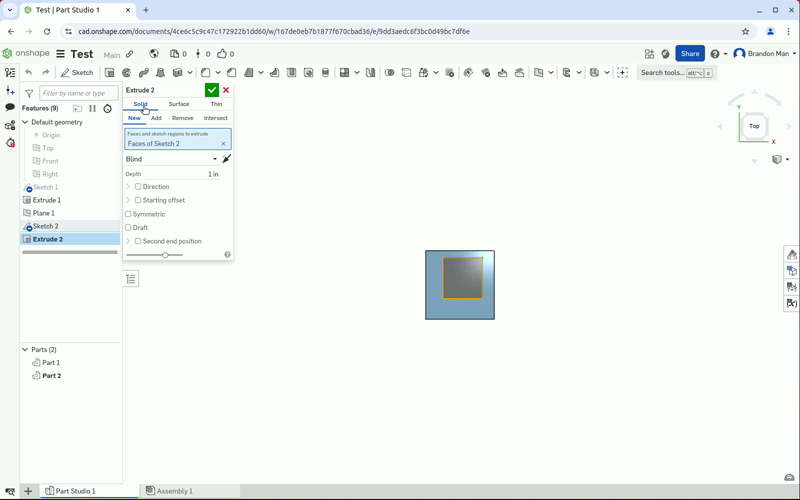
click(143, 106)
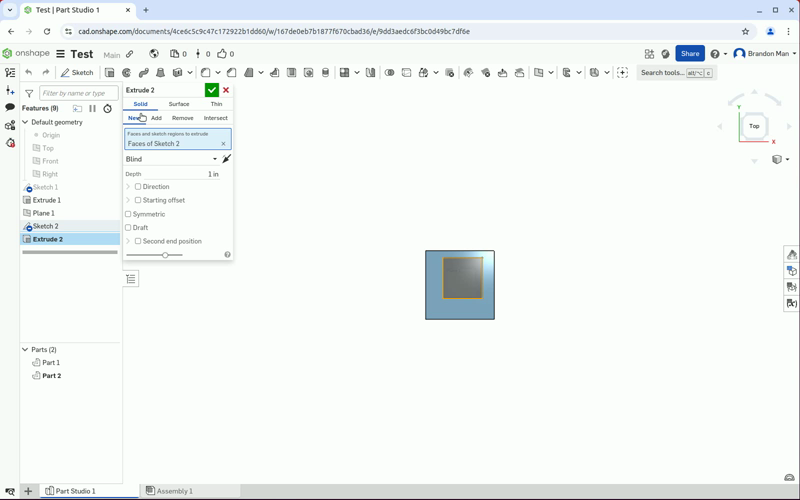
mouse_move(137, 120)
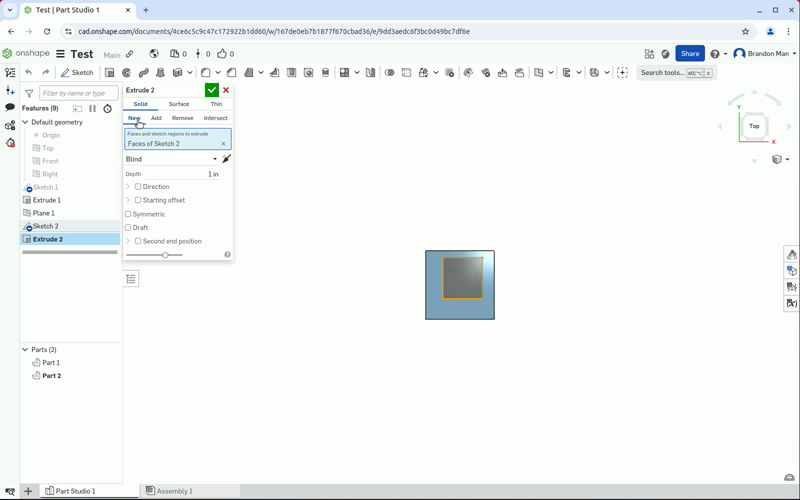
click(137, 120)
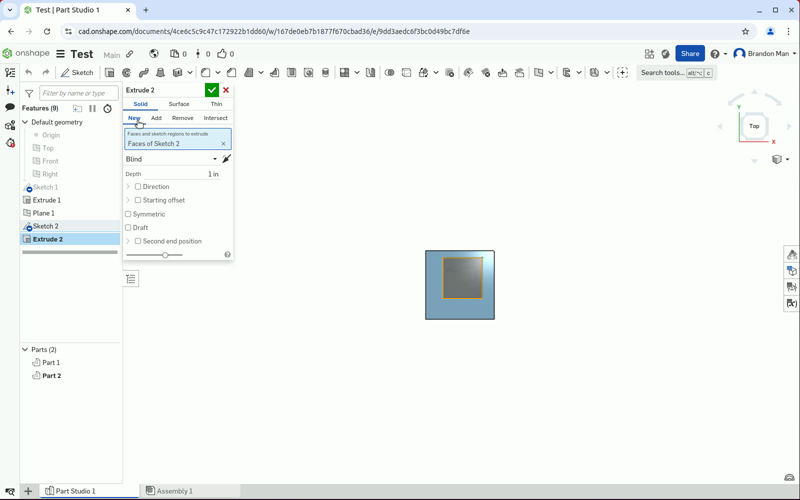
key(tab, 4)
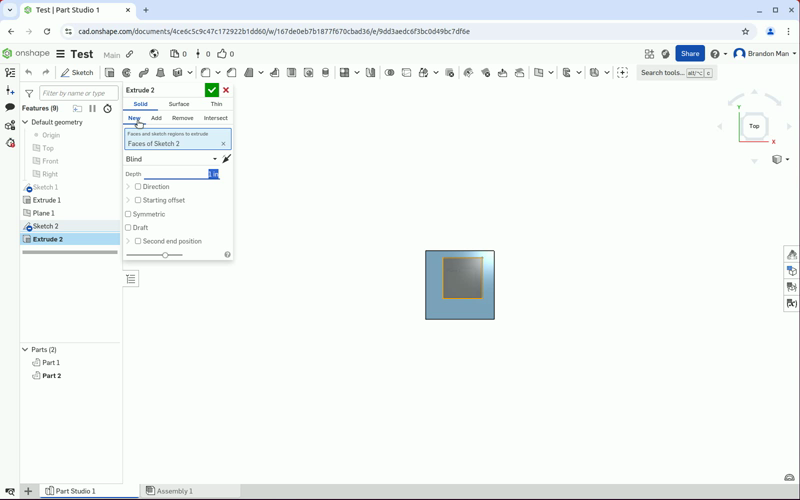
text(6.74)
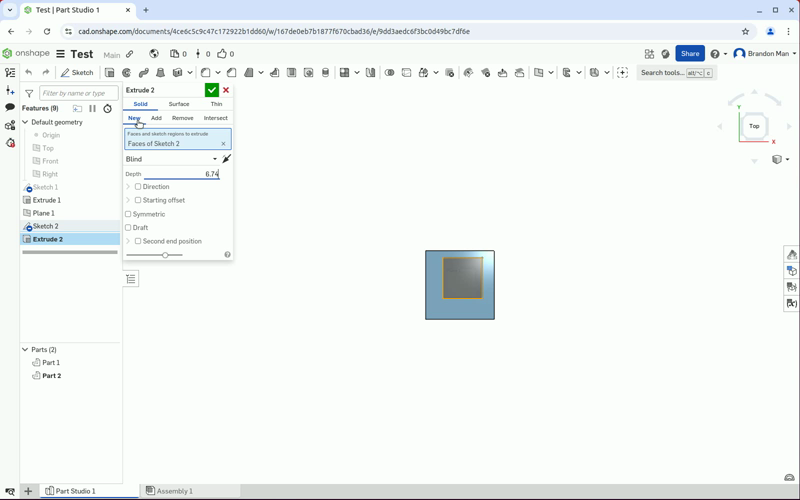
key(enter)
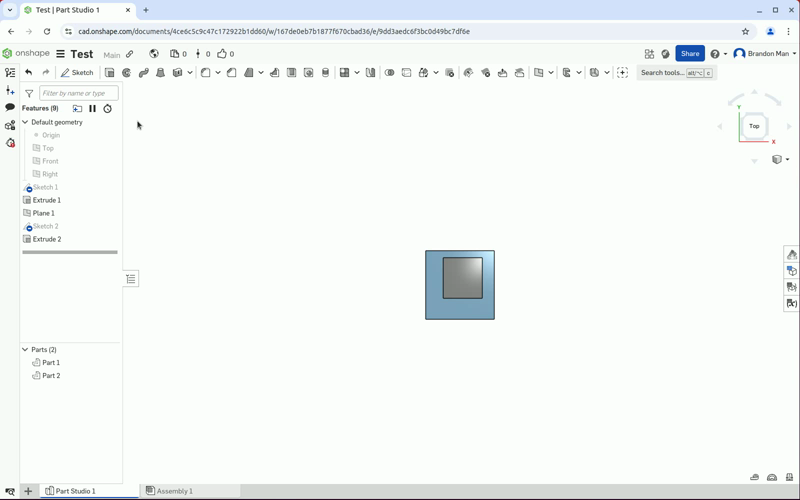
key(shift+h)
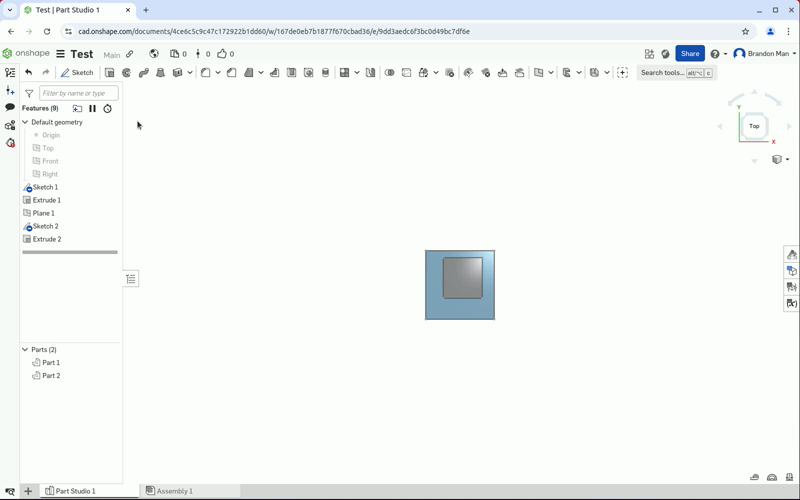
key(shift+h)
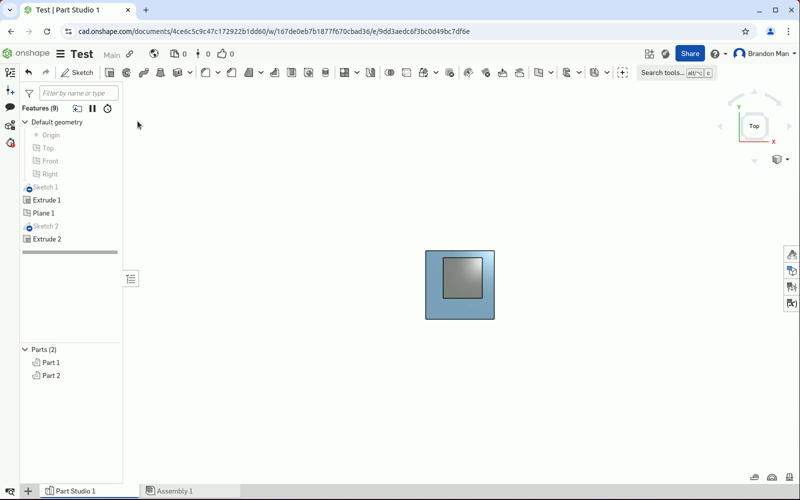
mouse_move(73, 189)
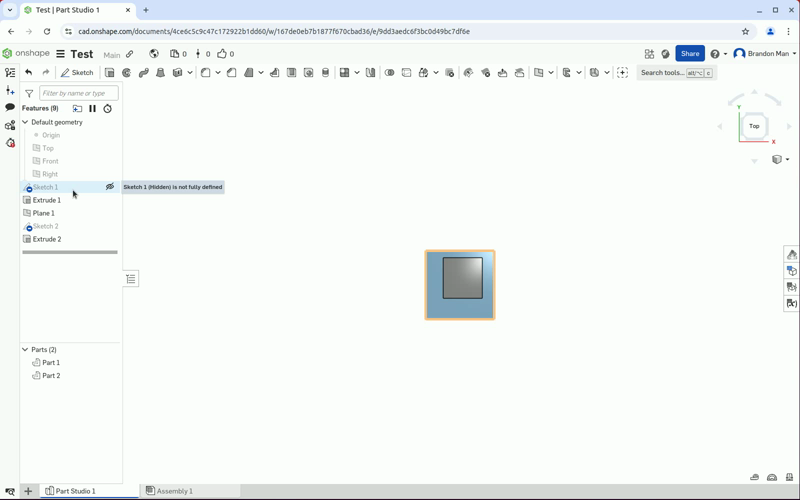
click(73, 189)
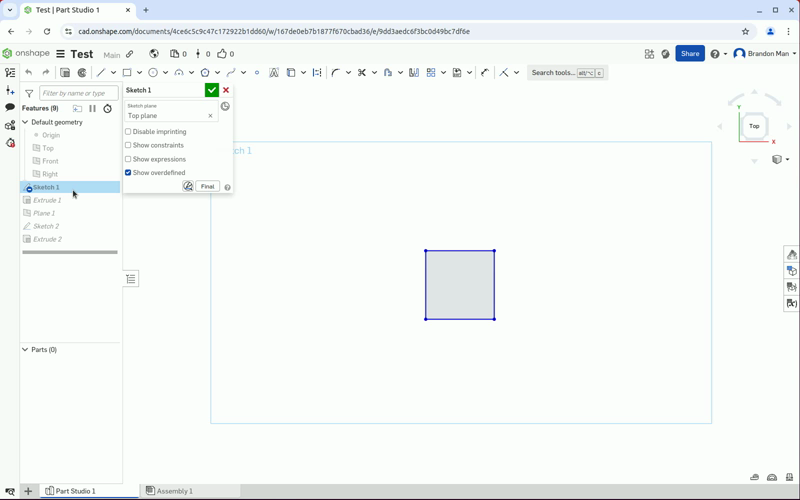
mouse_move(229, 92)
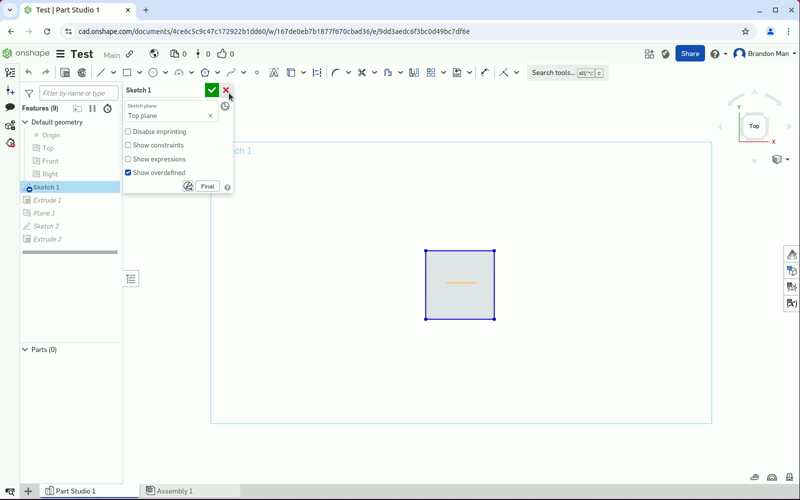
click(229, 92)
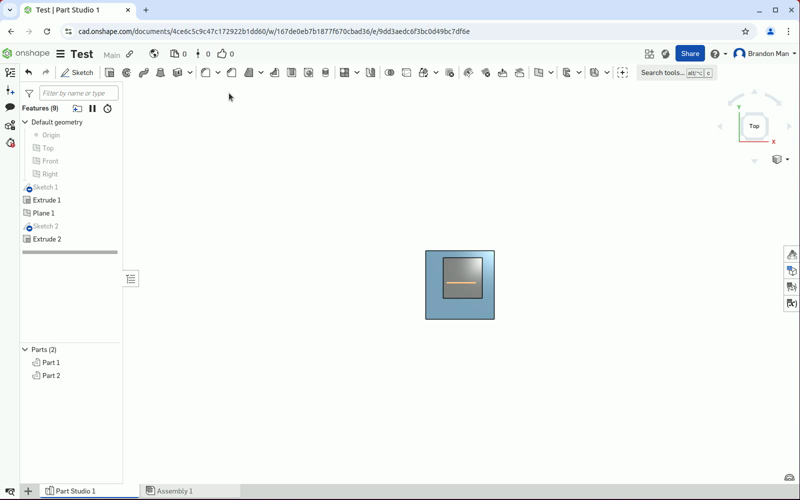
mouse_move(541, 75)
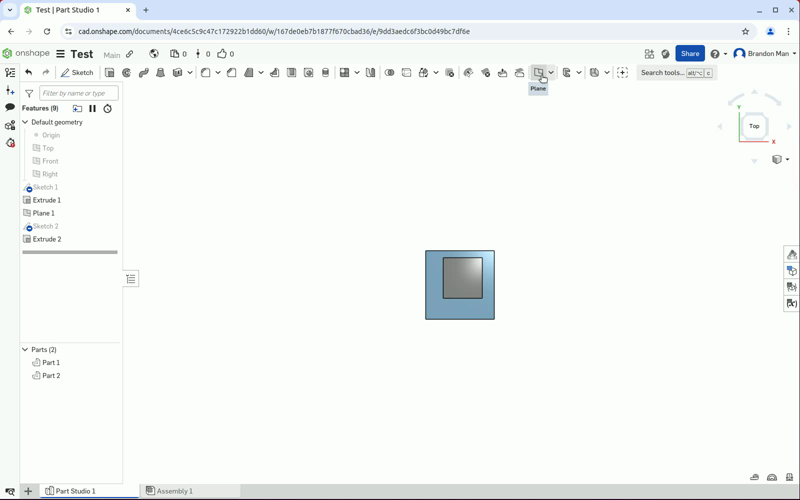
click(541, 75)
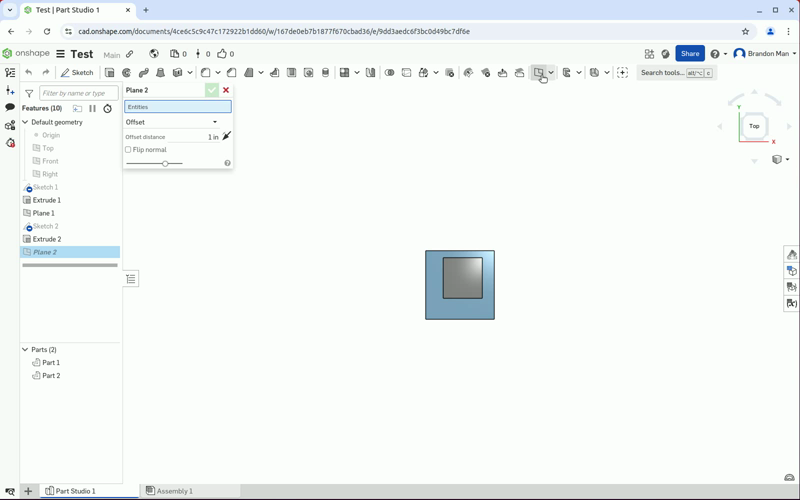
mouse_move(73, 150)
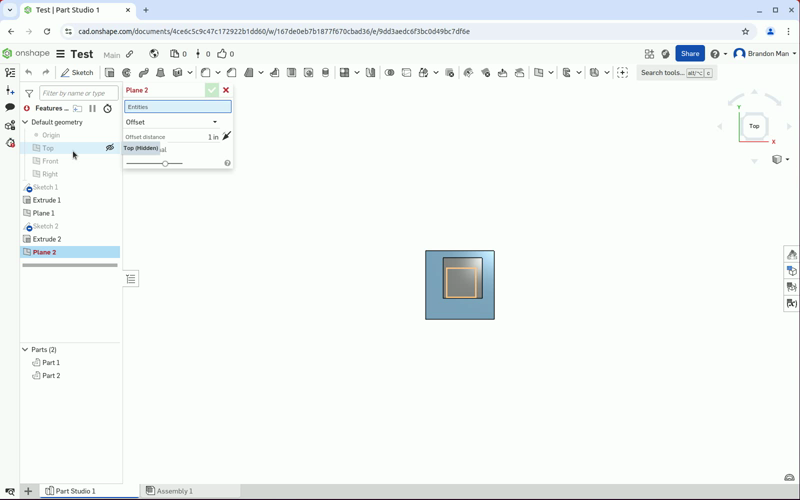
click(73, 150)
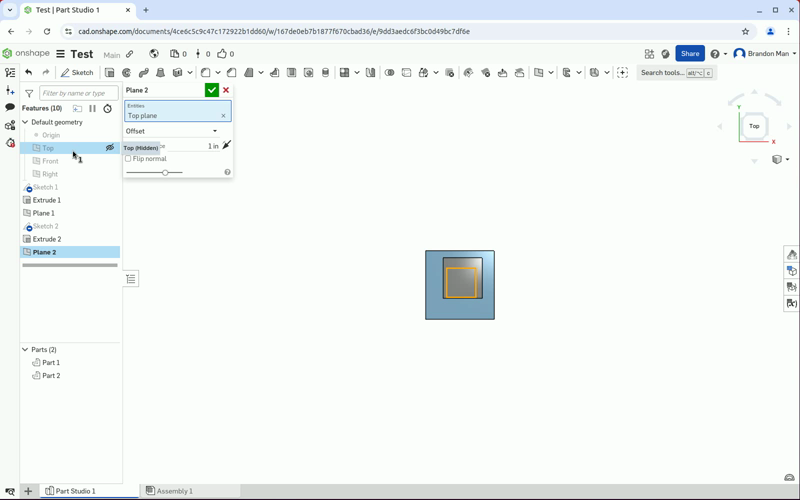
key(tab, 2)
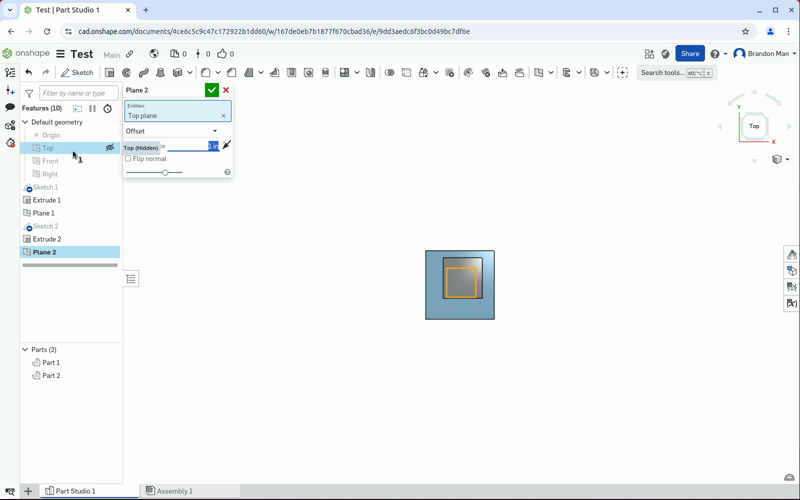
text(12.756)
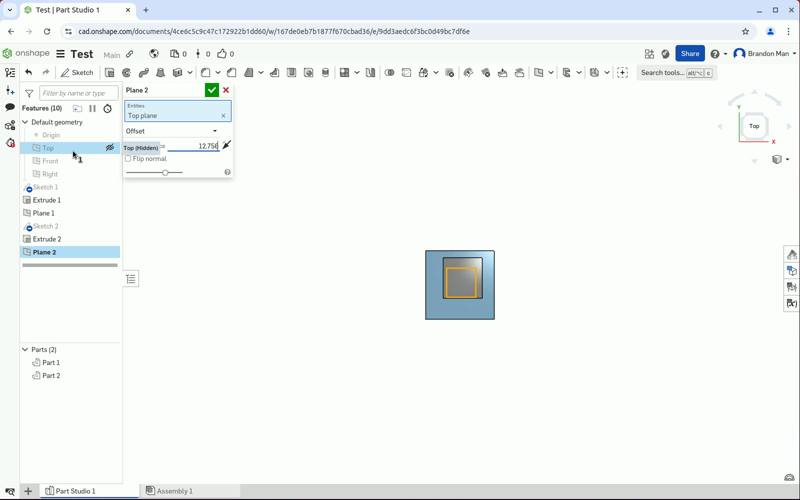
key(enter, 2)
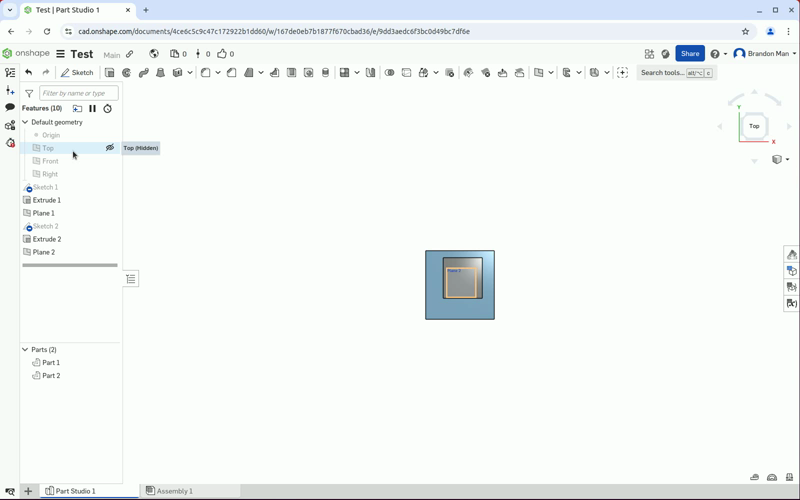
key(shift+s)
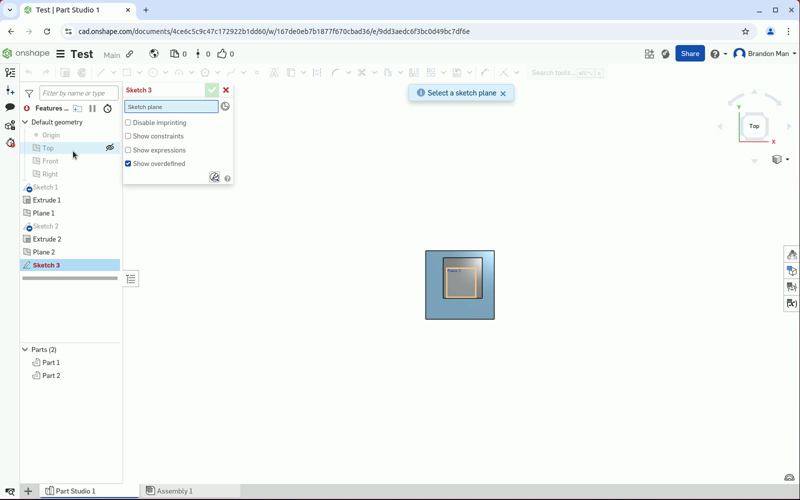
mouse_move(73, 254)
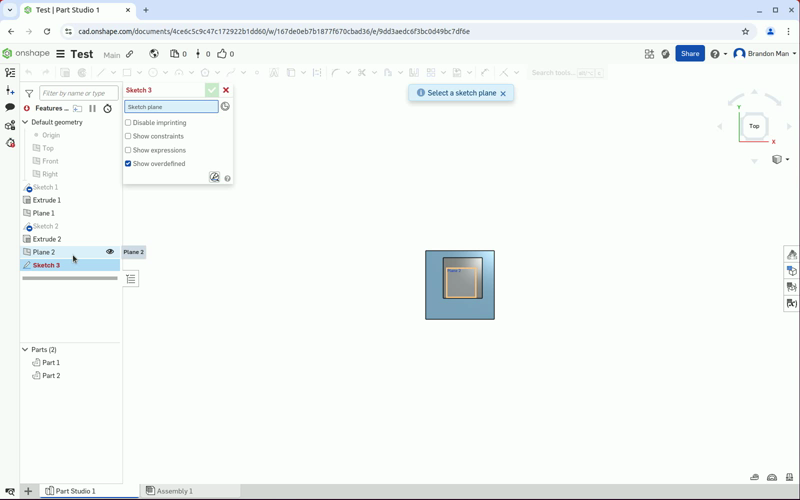
click(73, 254)
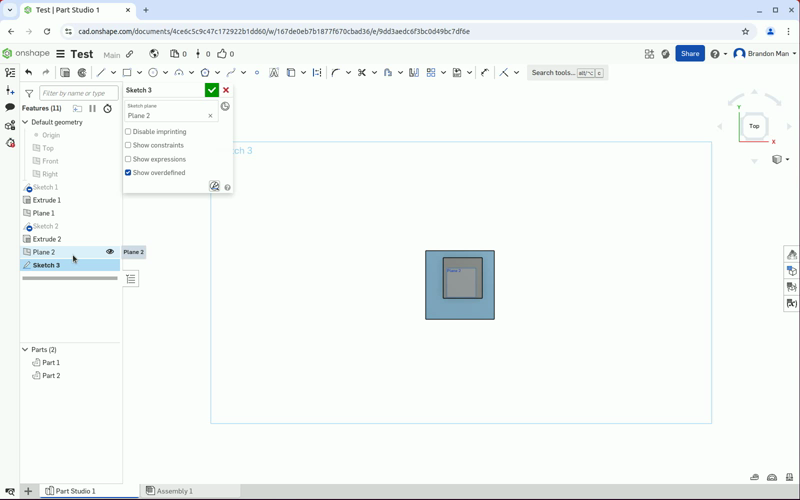
mouse_move(73, 352)
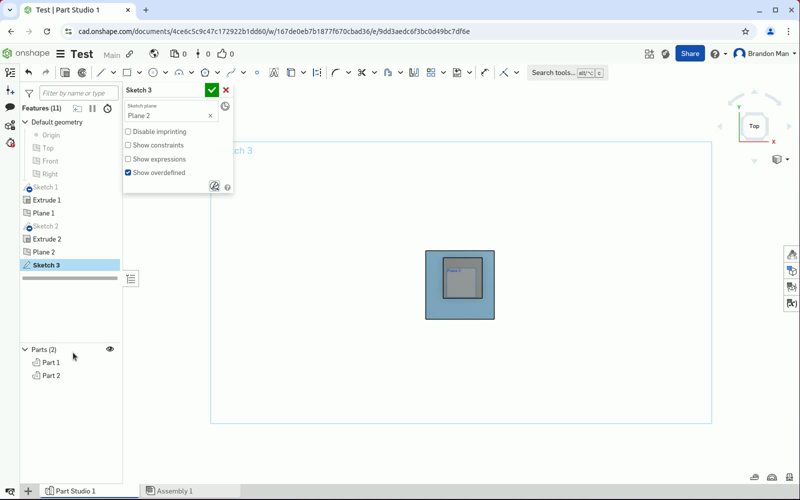
key(y)
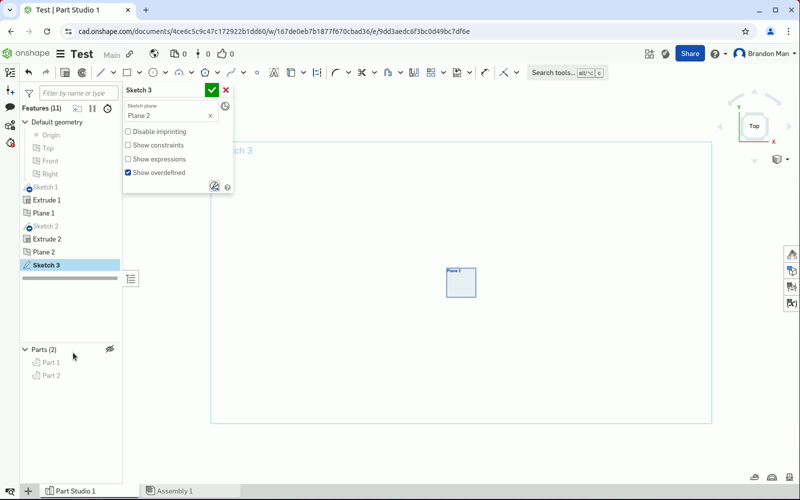
key(c)
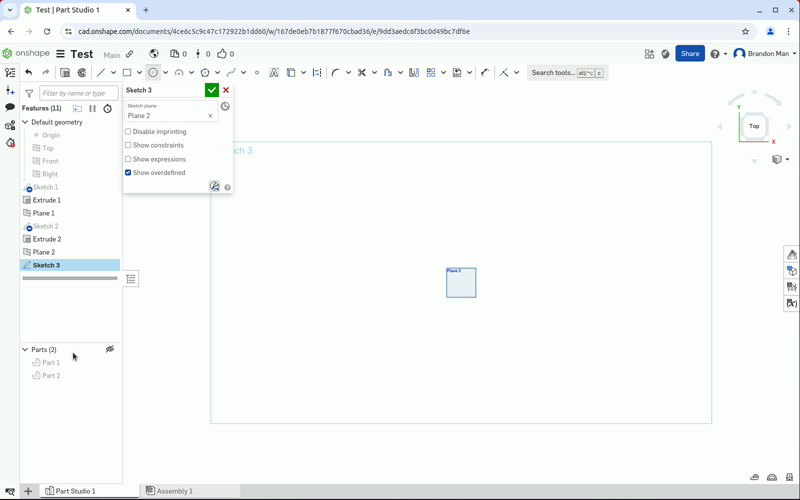
key_down(shift)
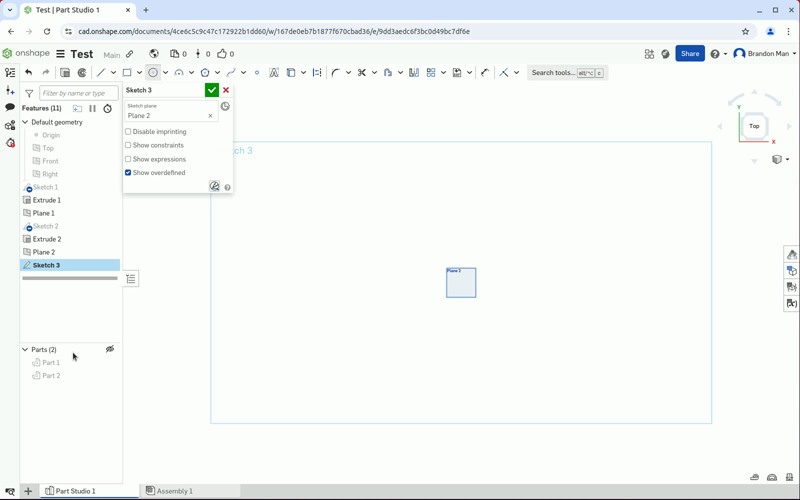
mouse_move(461, 280)
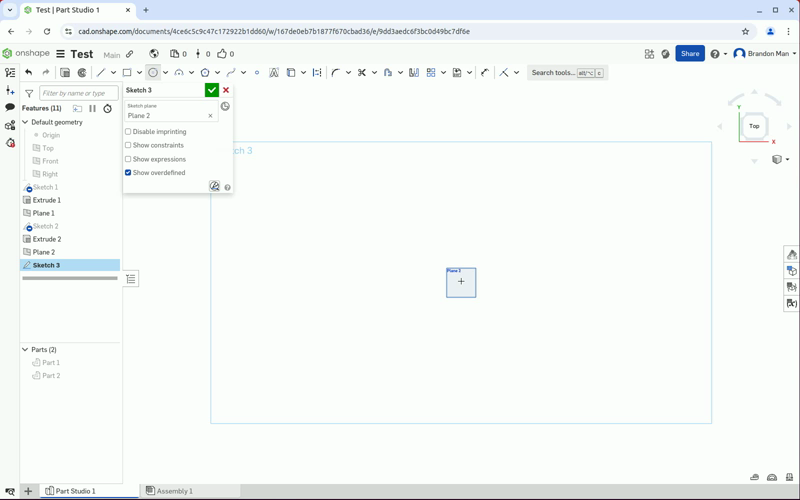
click(461, 280)
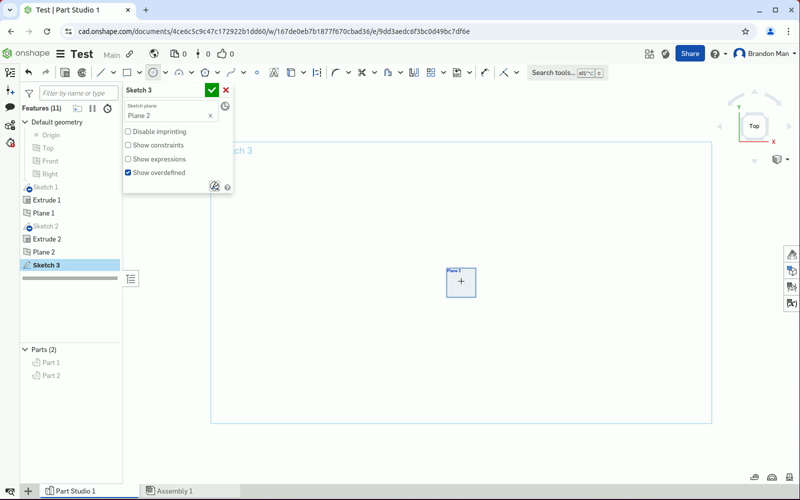
key_up(shift)
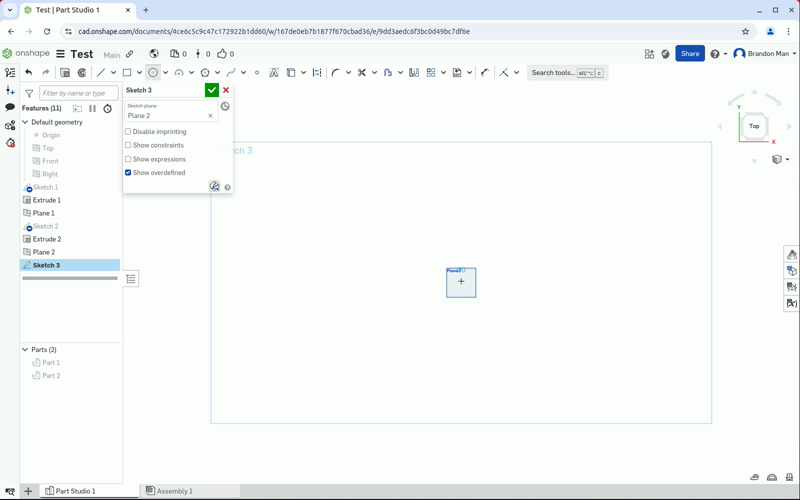
mouse_move(472, 280)
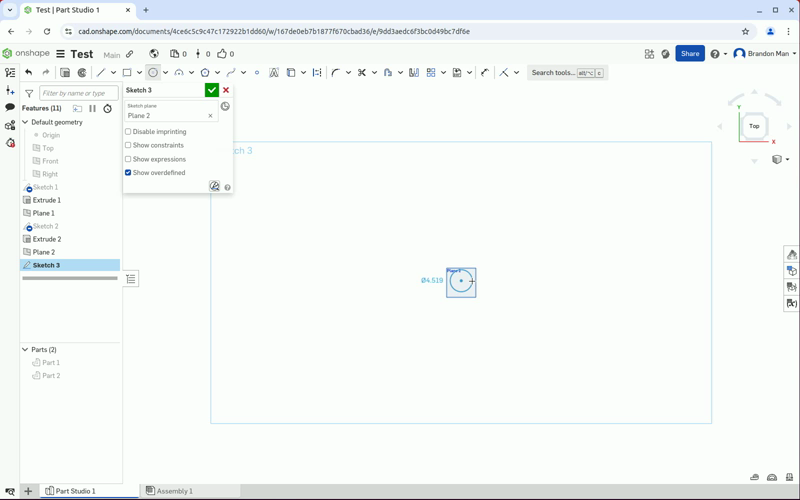
click(472, 280)
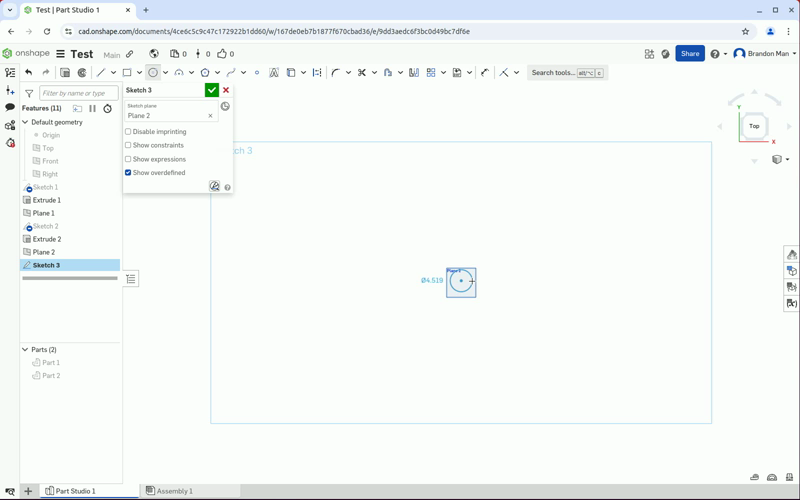
key(esc)
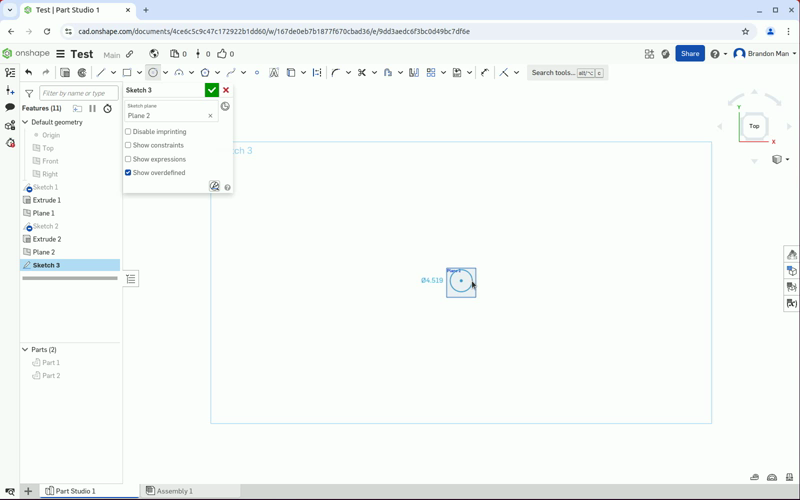
mouse_move(469, 283)
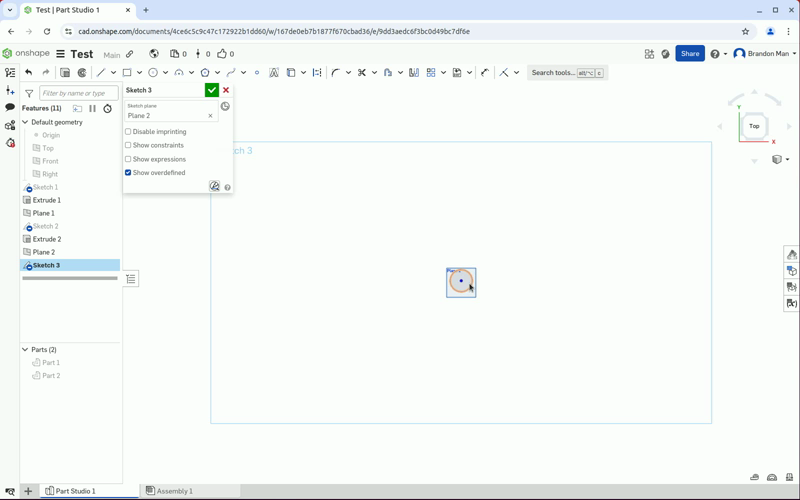
scroll(6)
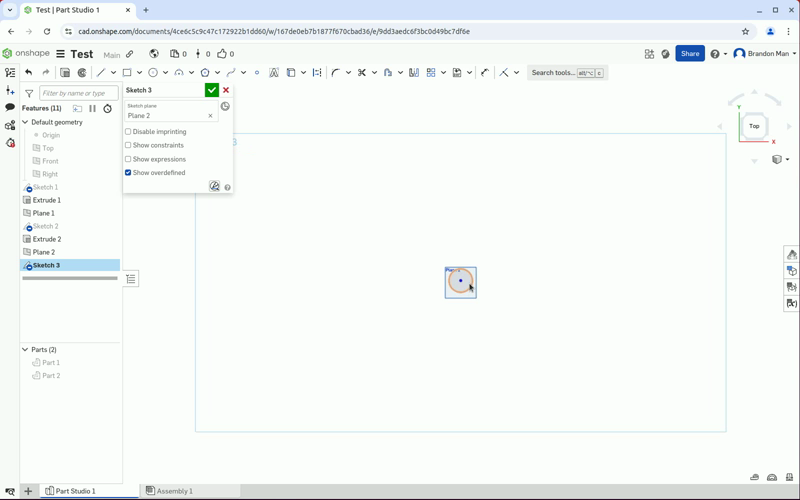
scroll(6)
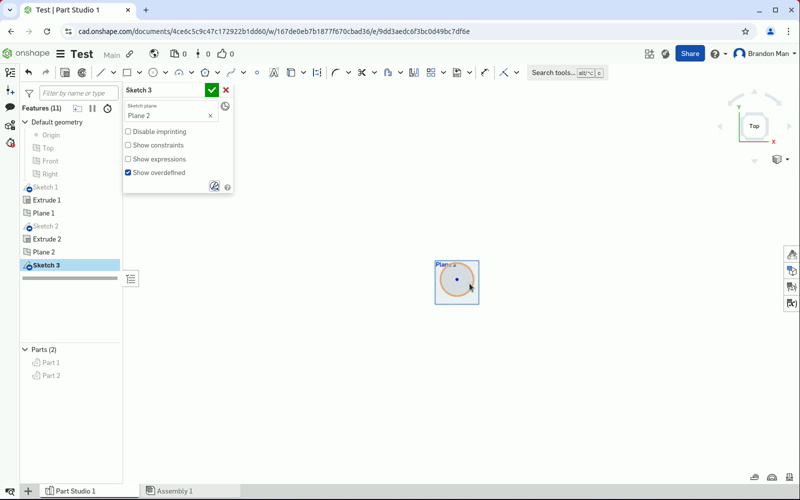
scroll(6)
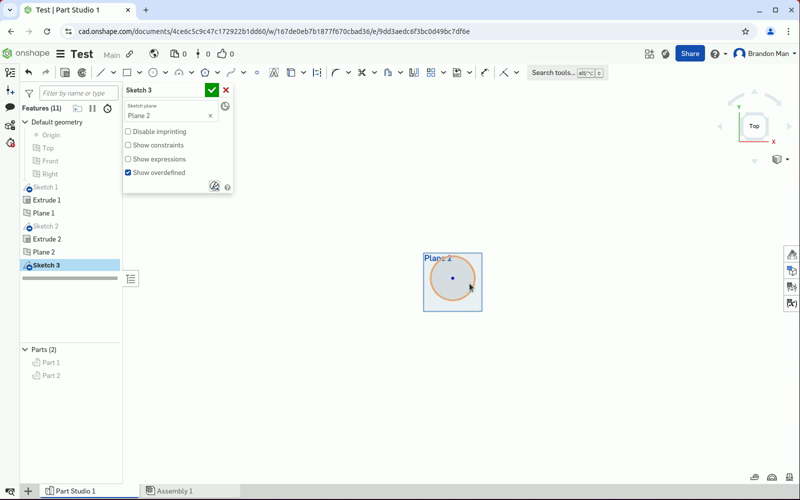
scroll(6)
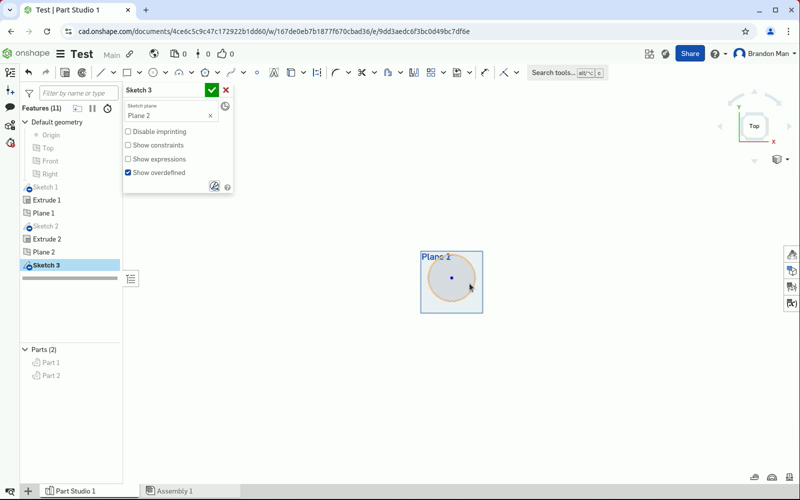
scroll(6)
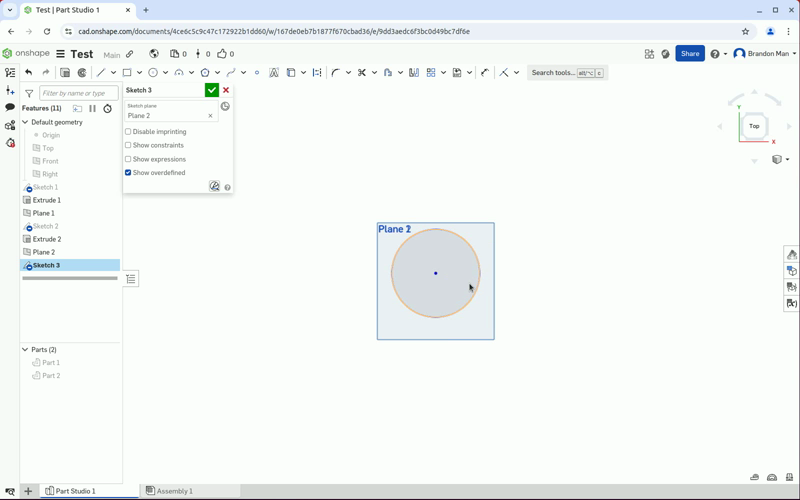
scroll(6)
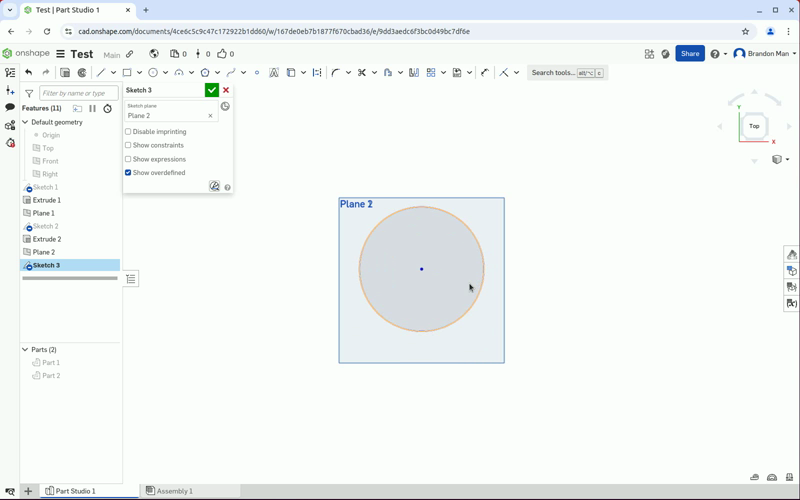
scroll(6)
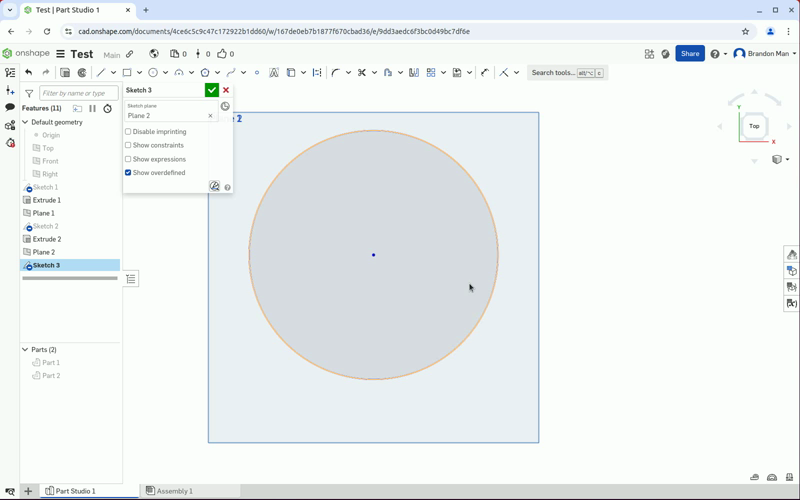
click(469, 283)
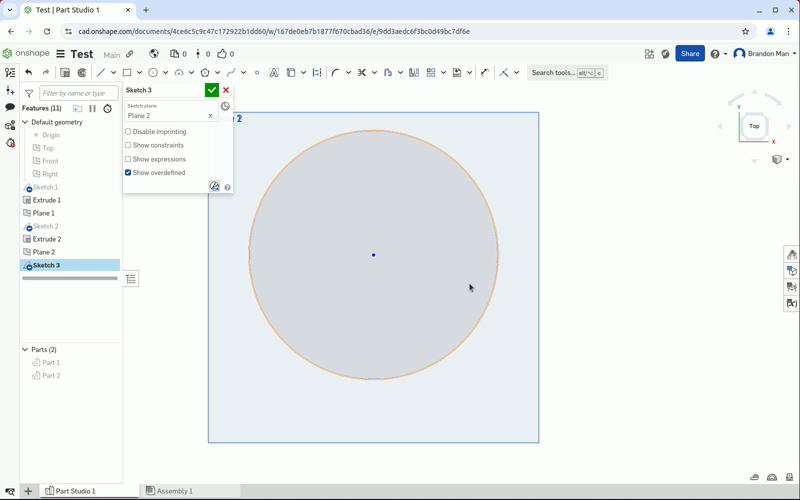
scroll(-6)
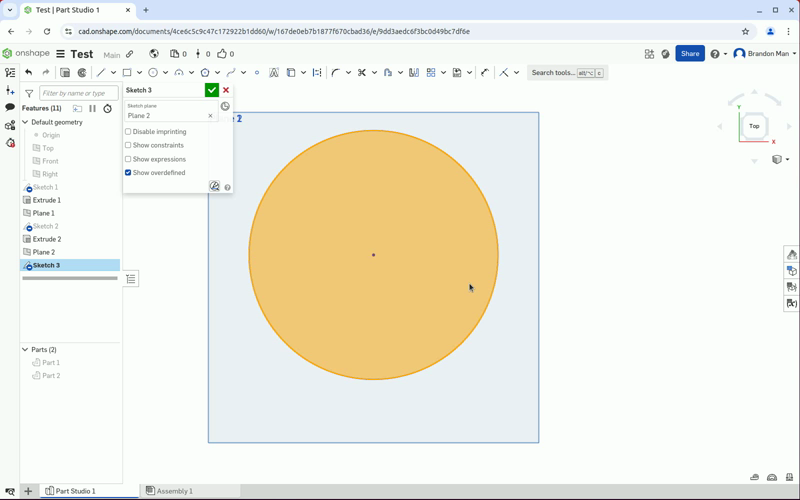
scroll(-6)
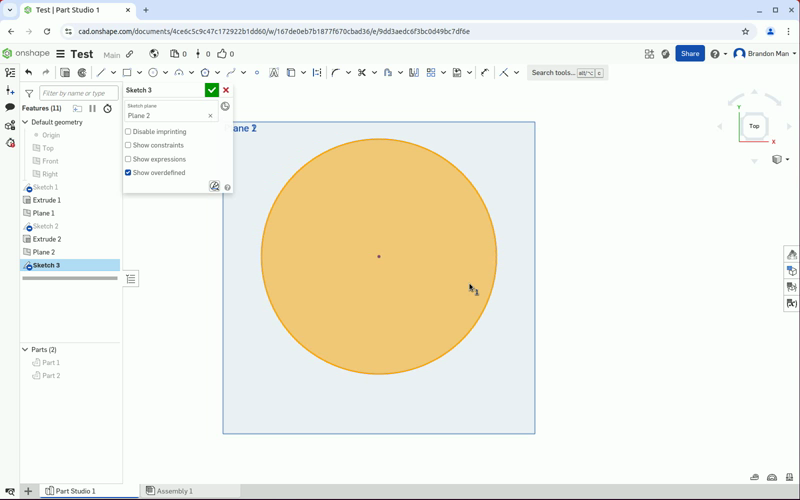
scroll(-6)
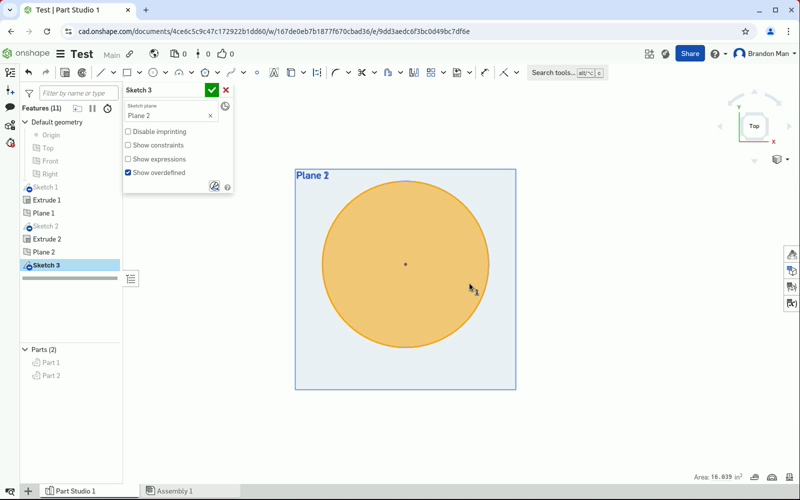
scroll(-6)
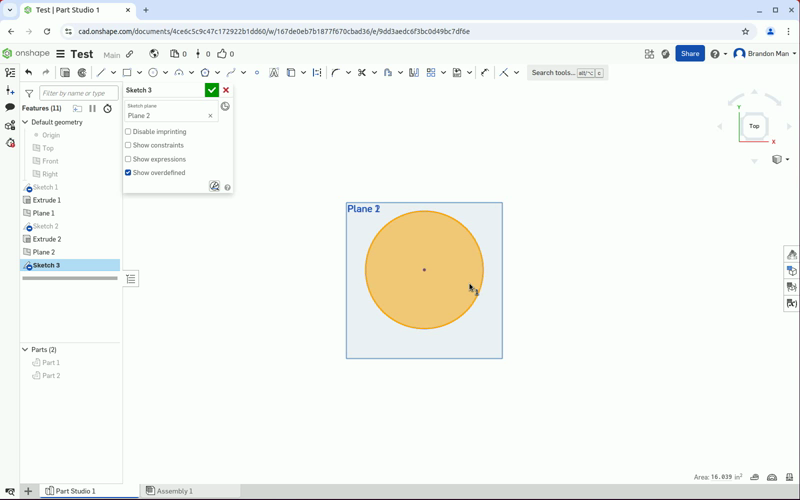
scroll(-6)
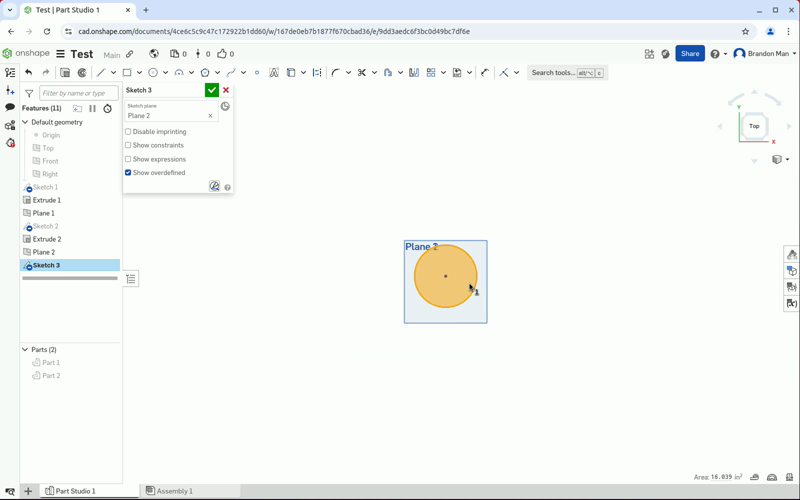
scroll(-6)
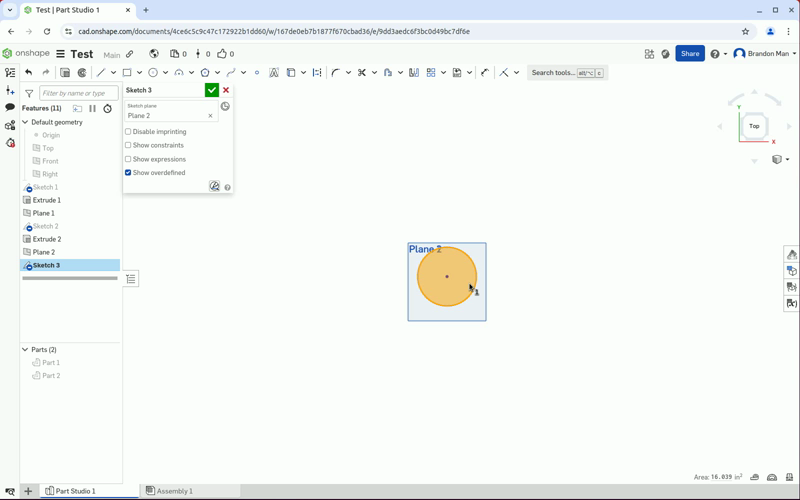
scroll(-6)
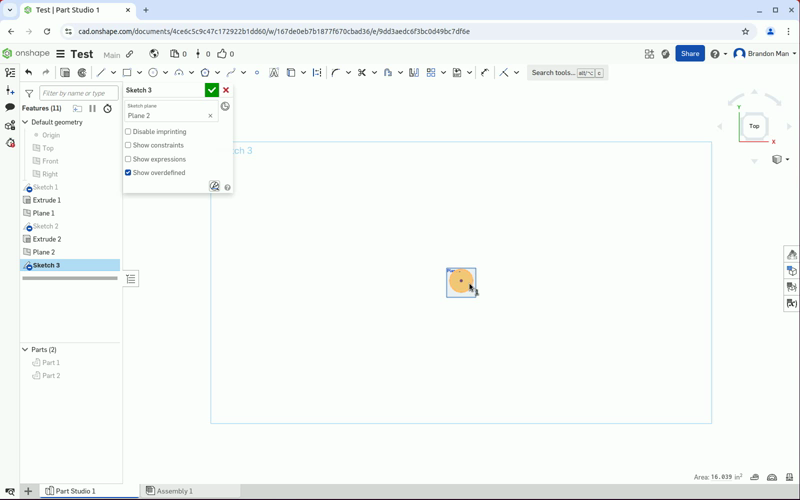
mouse_move(73, 352)
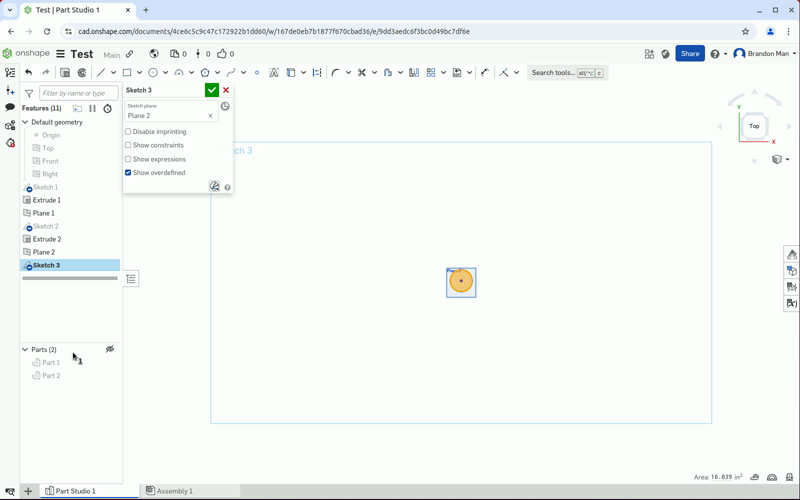
key(shift+y)
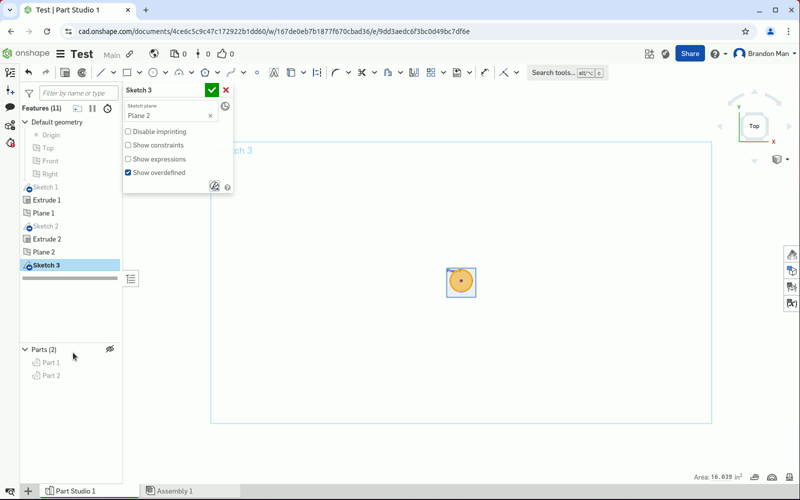
key(shift+e)
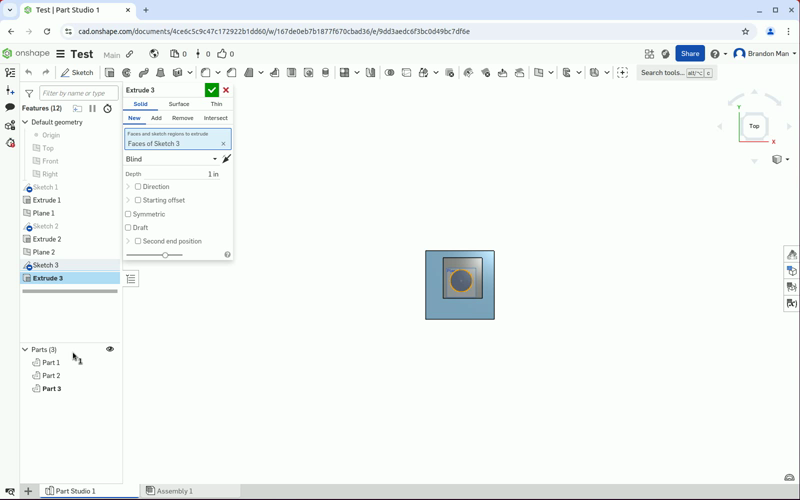
mouse_move(143, 106)
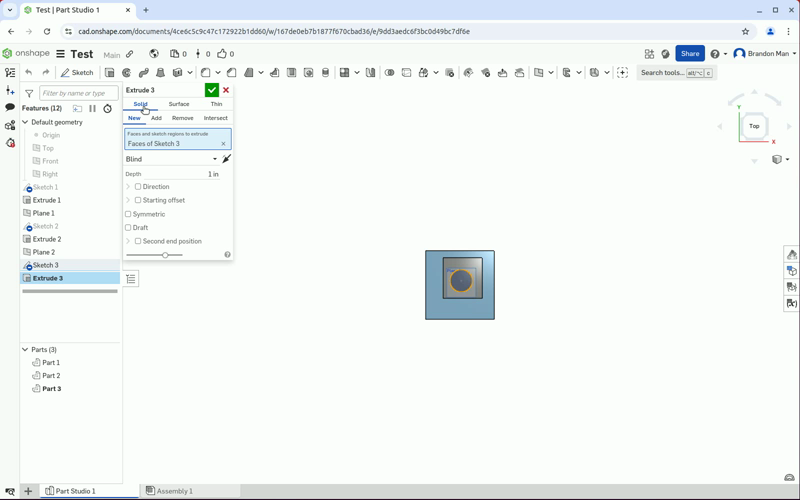
click(143, 106)
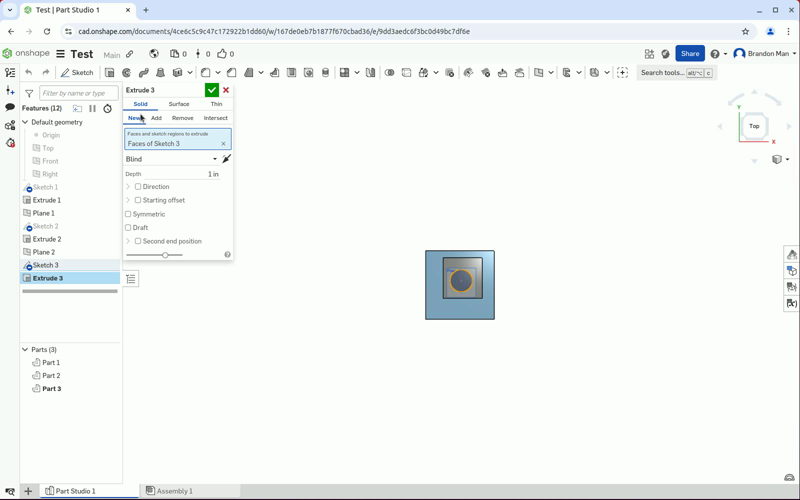
mouse_move(137, 120)
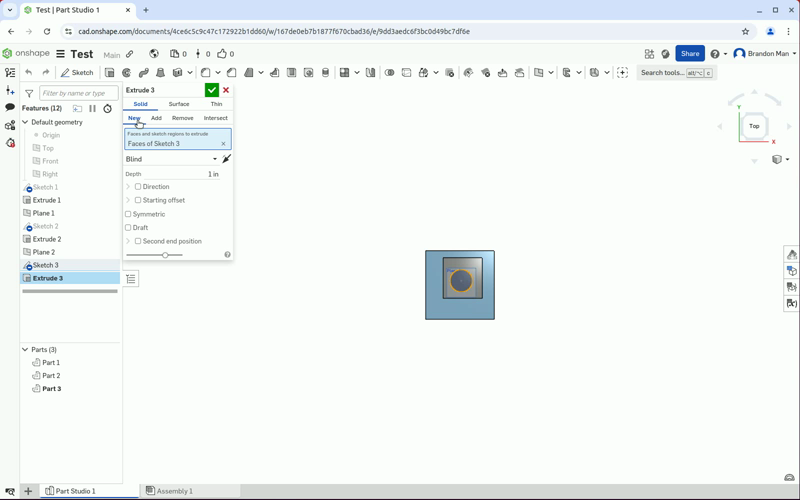
click(137, 120)
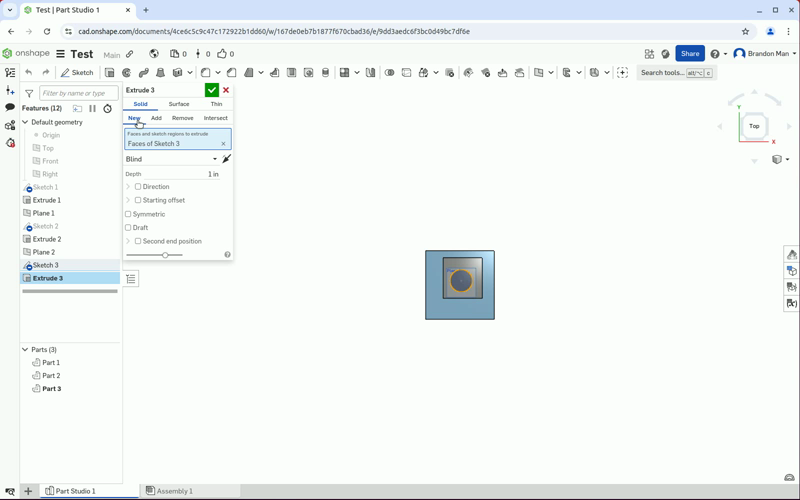
key(tab, 4)
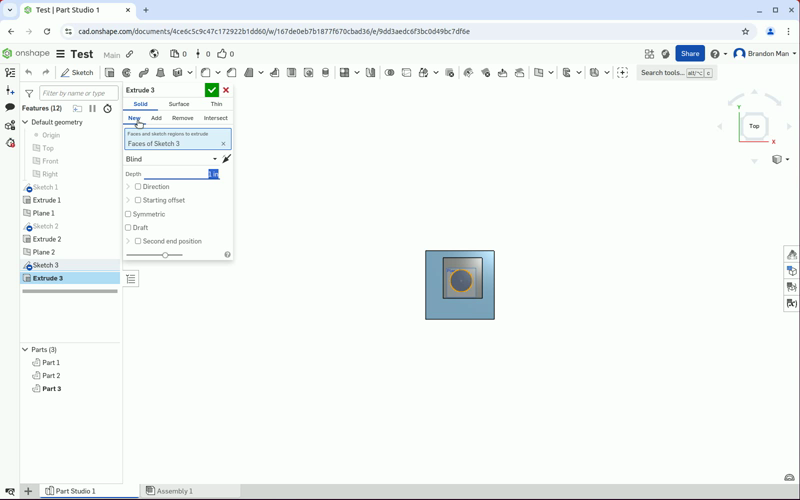
text(10.351)
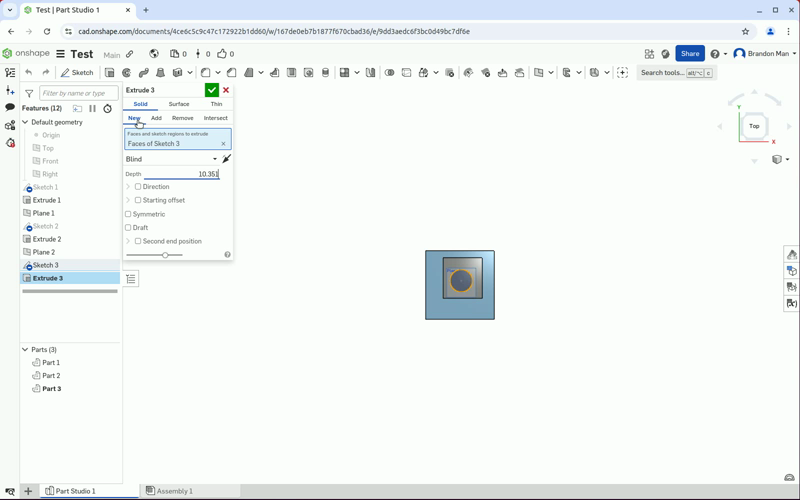
key(enter)
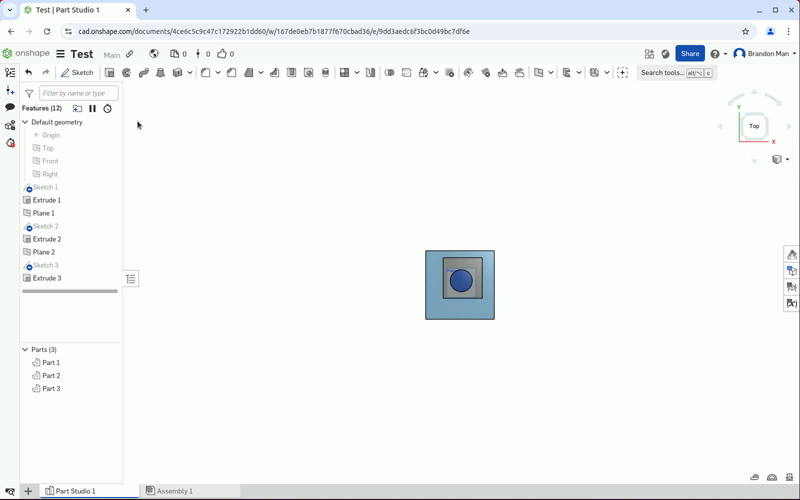
key(shift+h)
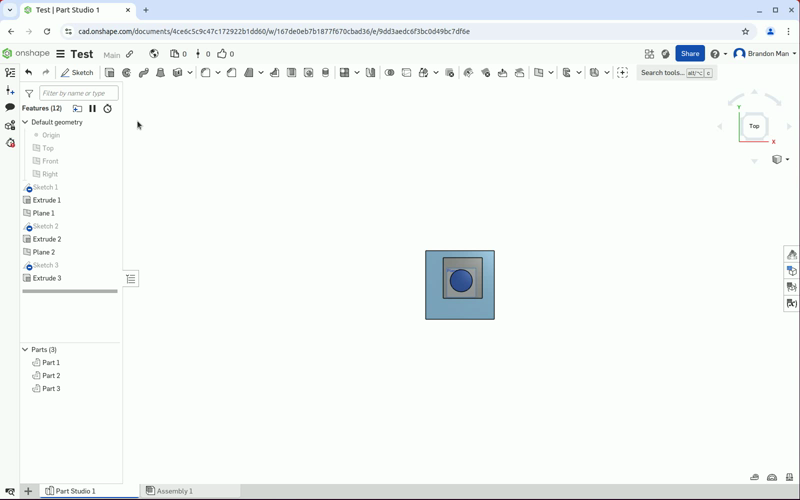
key(shift+h)
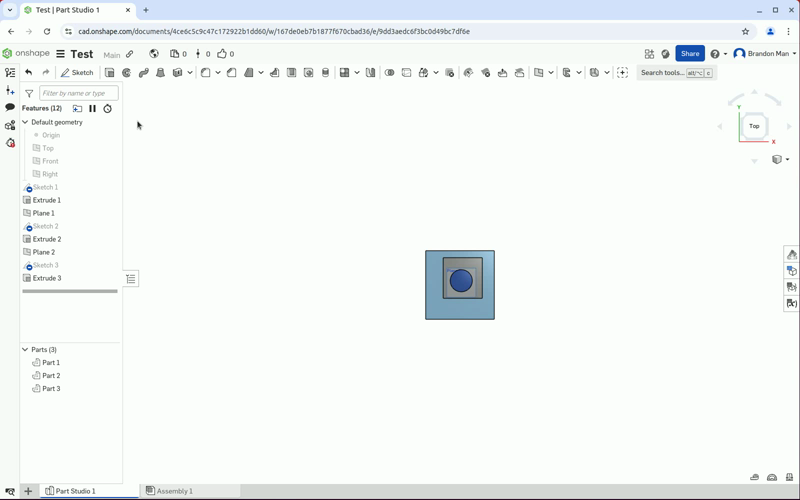
mouse_move(73, 189)
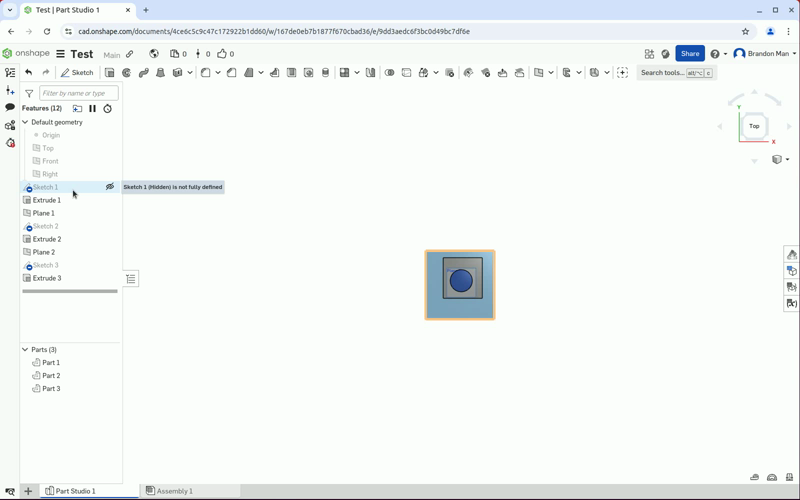
click(73, 189)
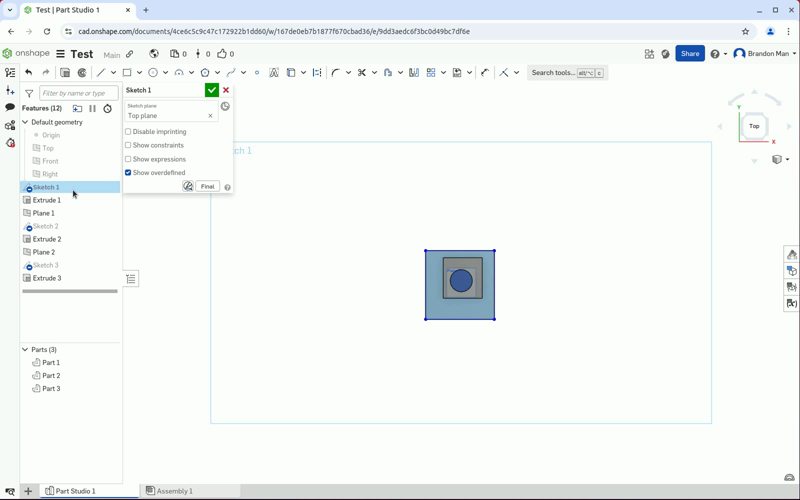
mouse_move(229, 92)
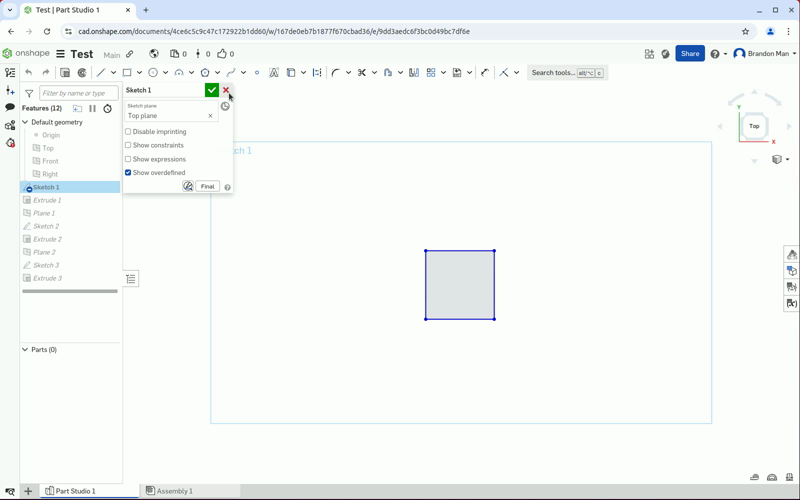
click(229, 92)
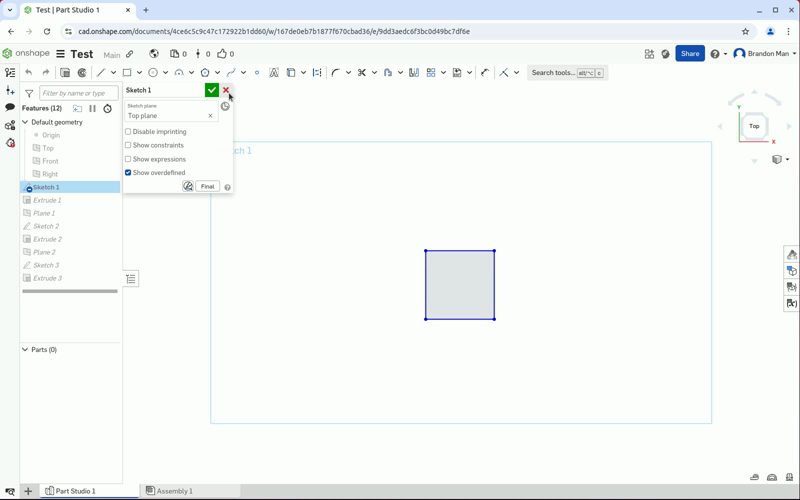
key(shift+s)
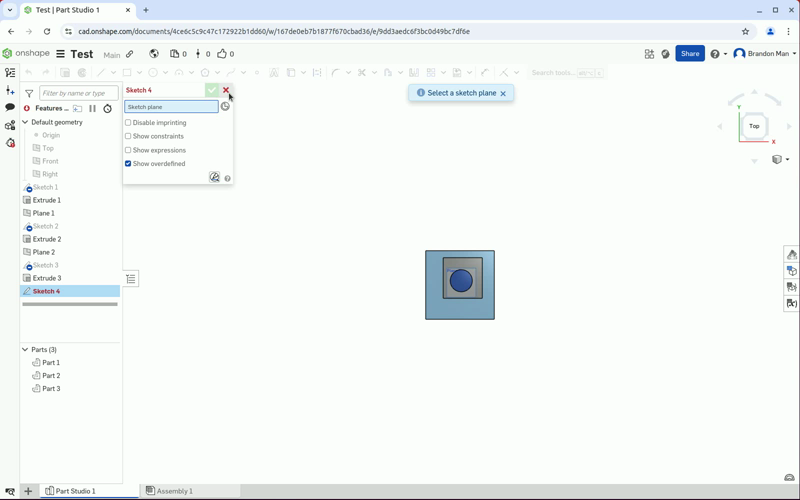
mouse_move(73, 150)
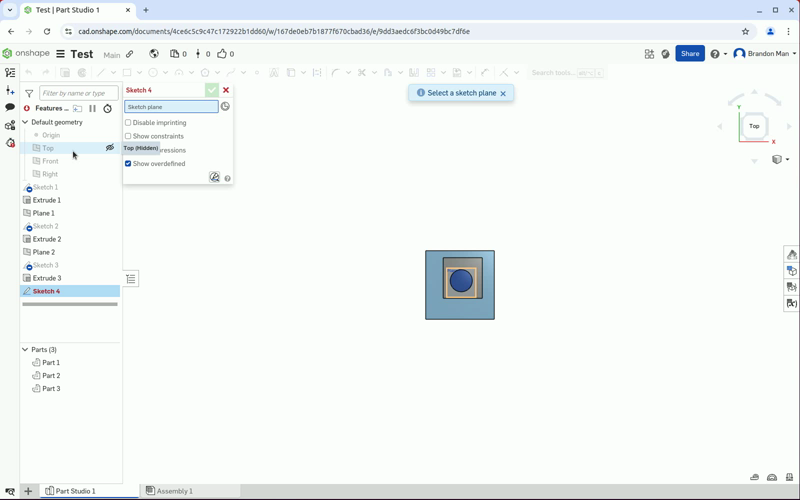
click(73, 150)
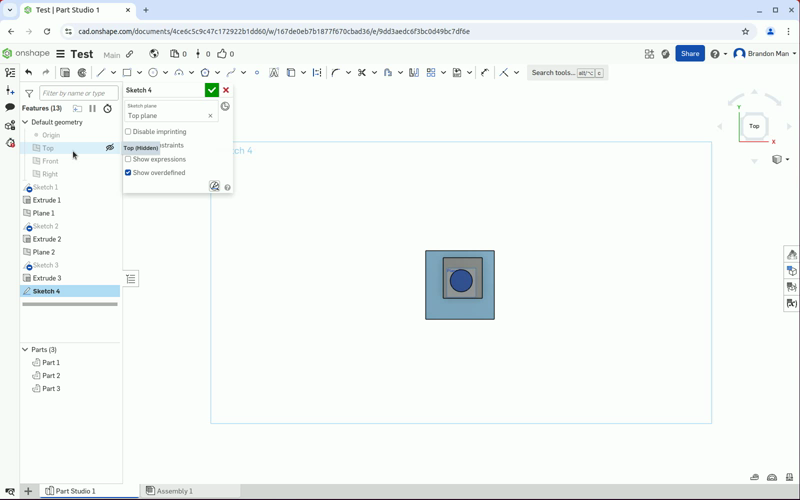
mouse_move(73, 352)
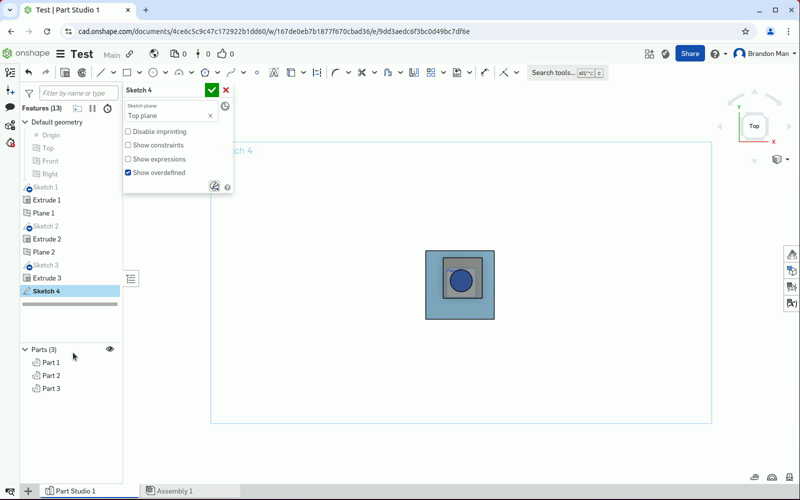
key(y)
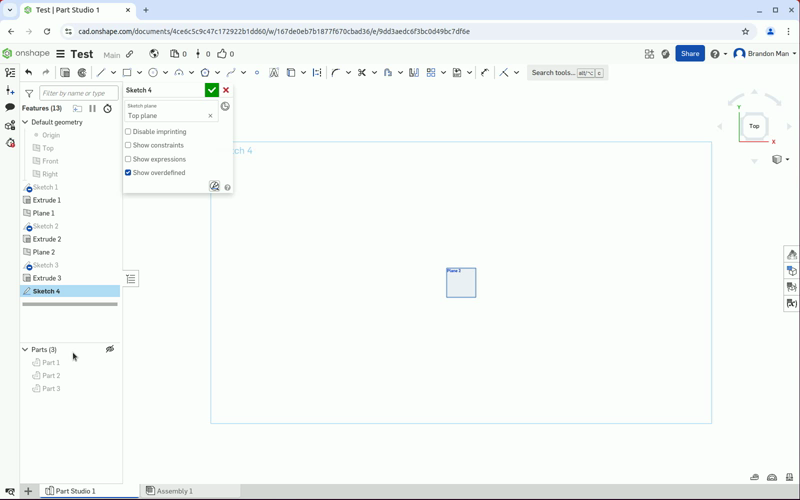
key(l)
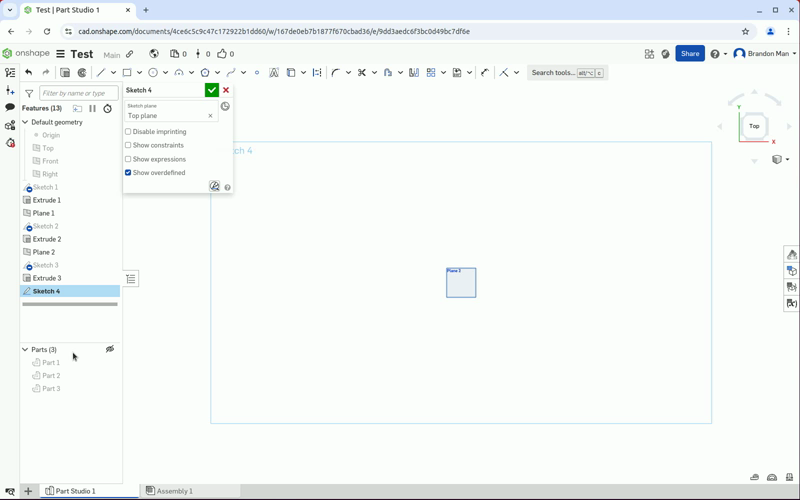
key_down(shift)
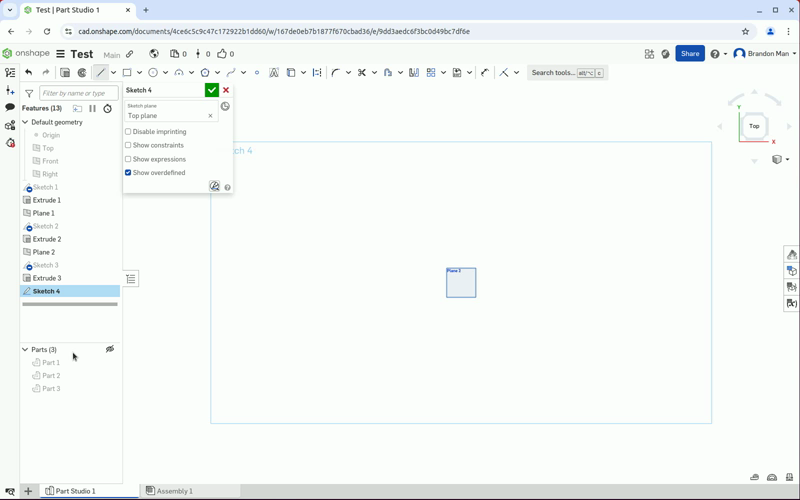
mouse_move(425, 319)
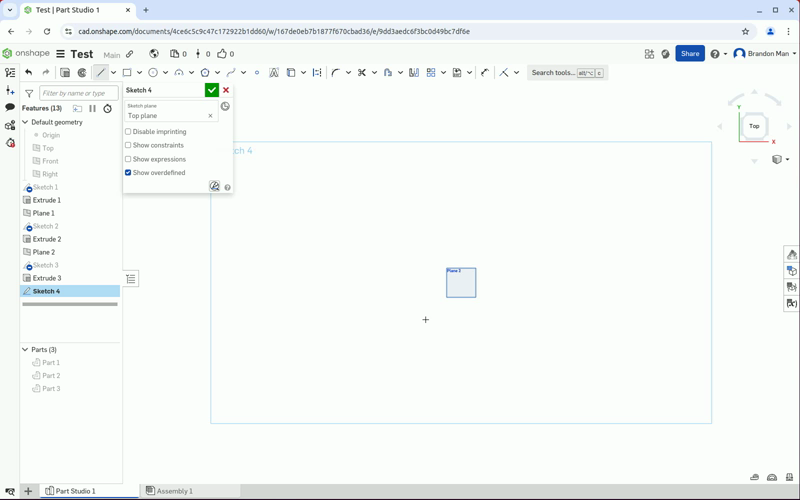
click(425, 319)
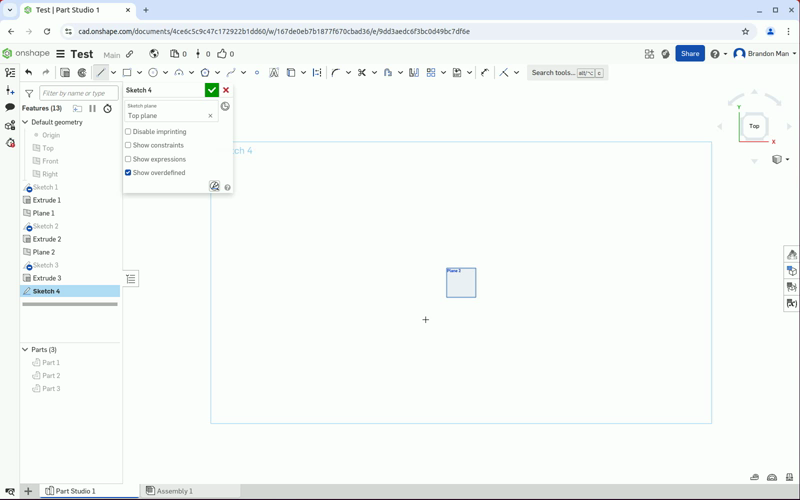
key_up(shift)
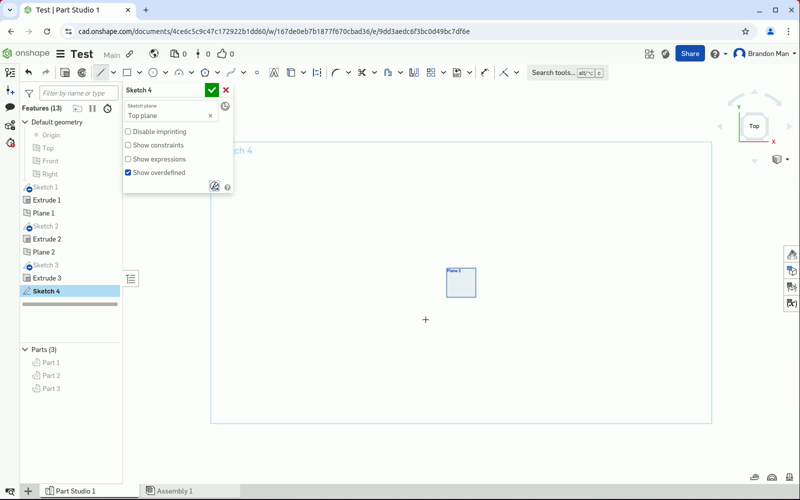
key_down(shift)
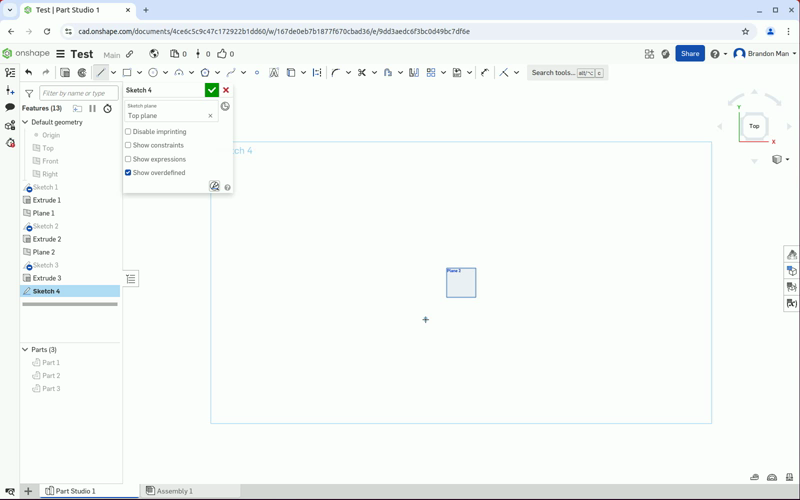
mouse_move(494, 319)
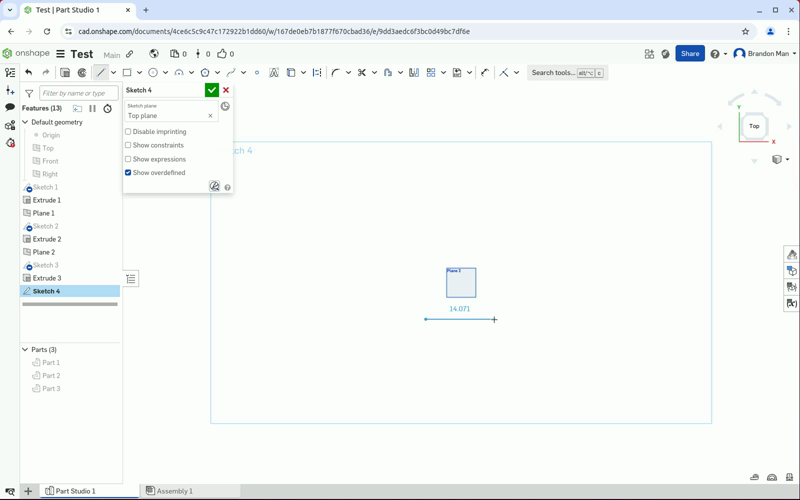
click(494, 319)
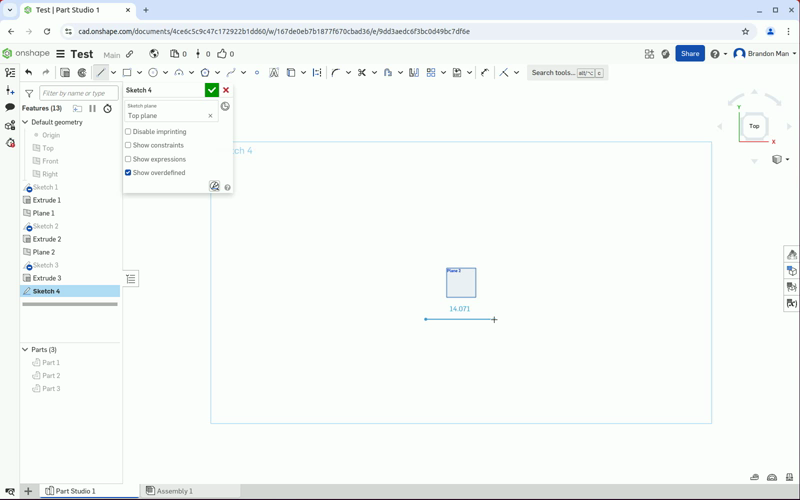
key_up(shift)
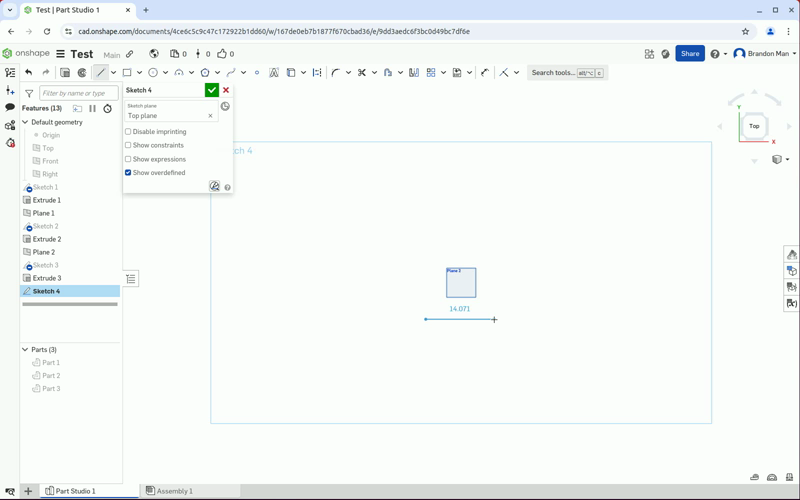
key_down(shift)
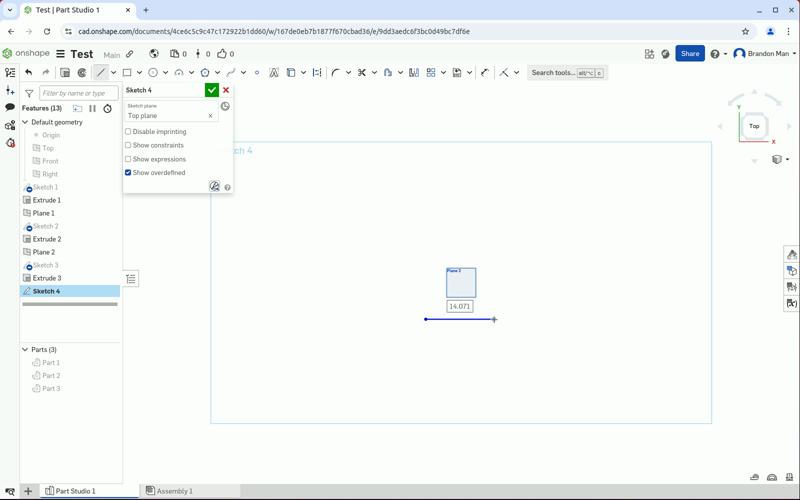
mouse_move(494, 250)
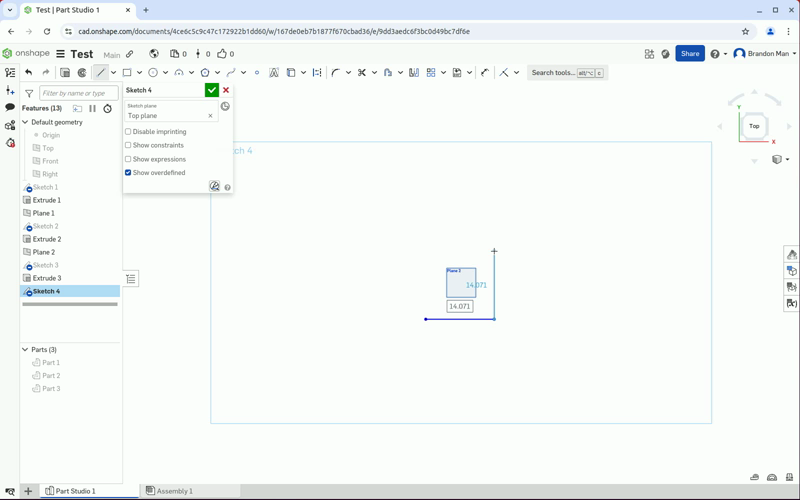
click(494, 250)
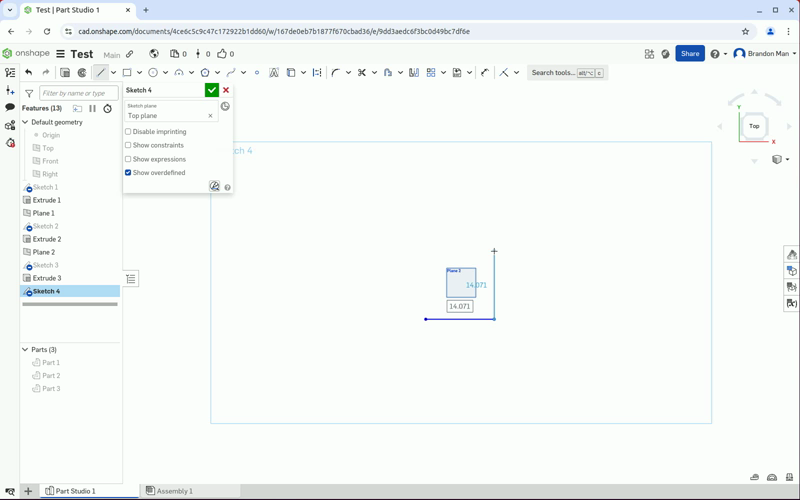
key_up(shift)
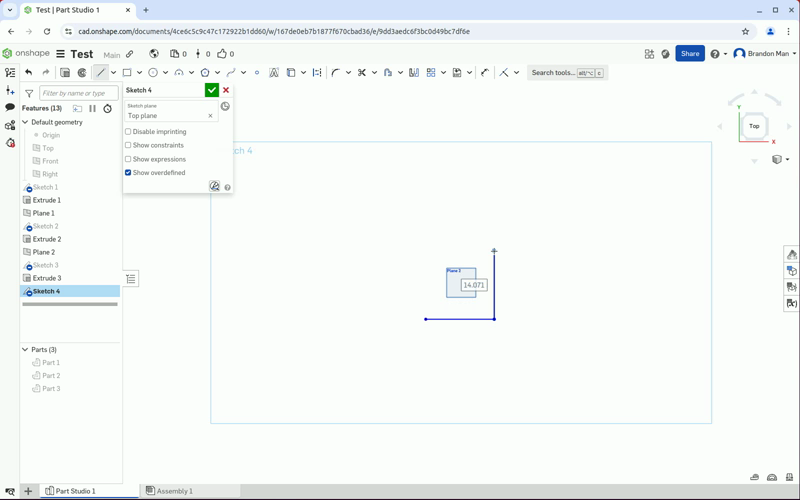
key_down(shift)
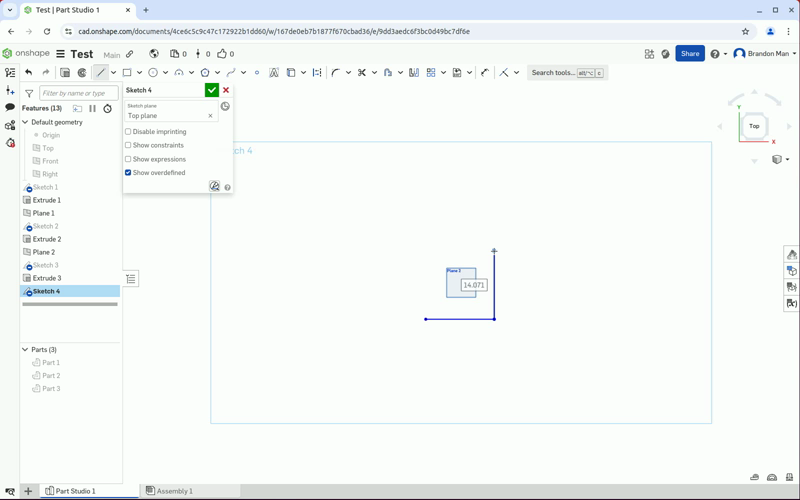
mouse_move(425, 250)
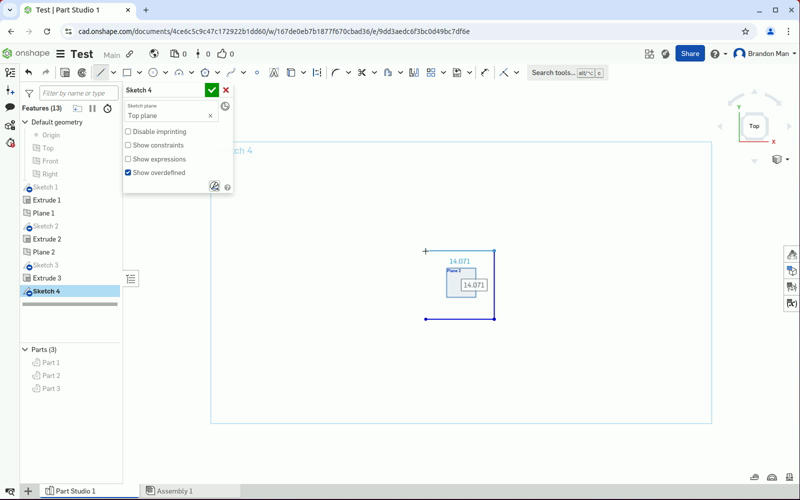
click(425, 250)
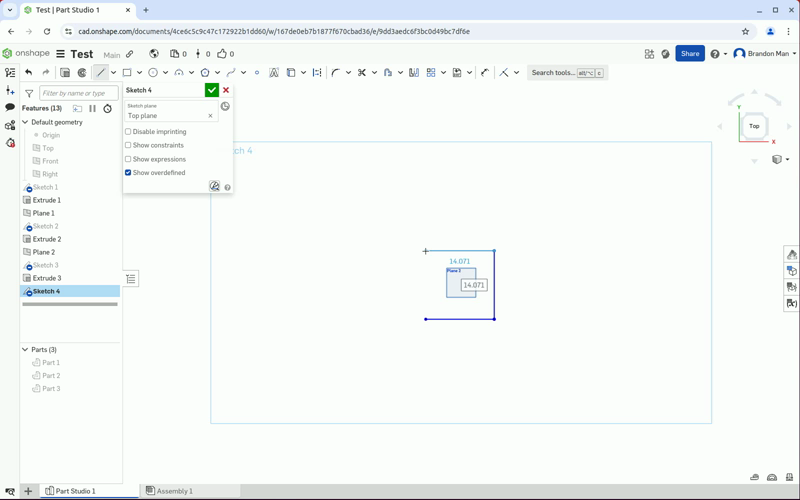
key_up(shift)
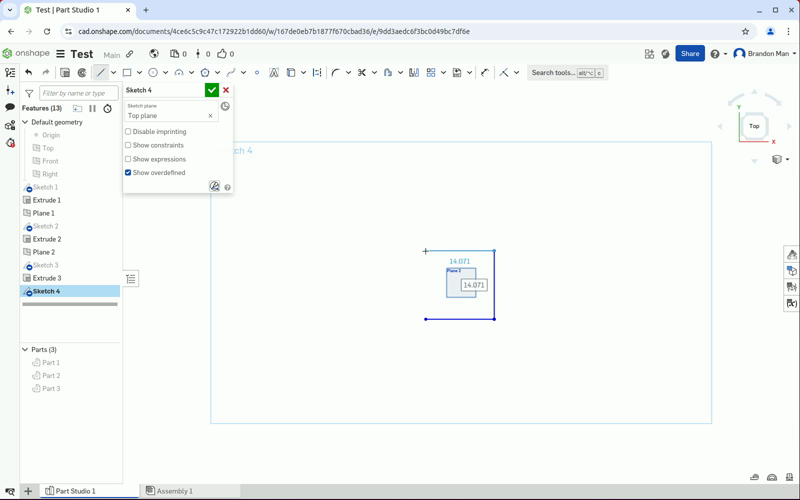
key_down(shift)
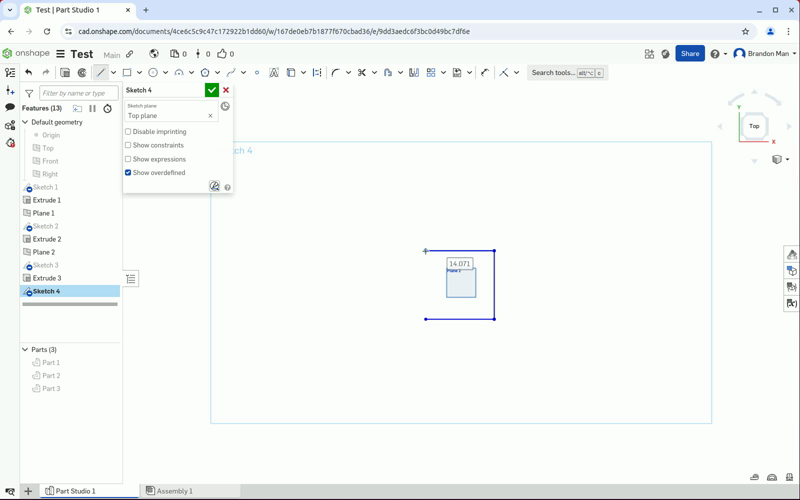
mouse_move(425, 319)
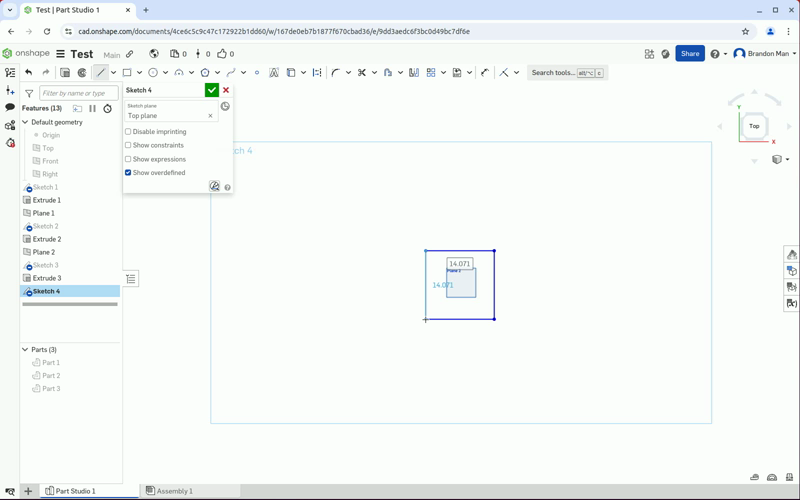
key_up(shift)
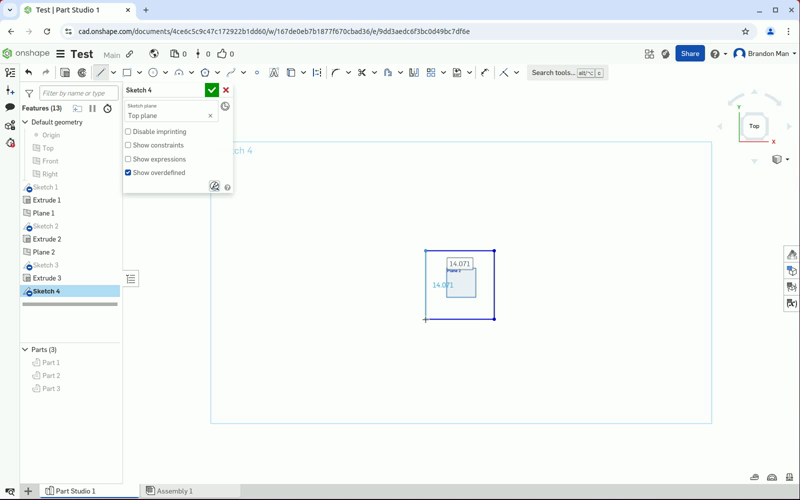
click(425, 319)
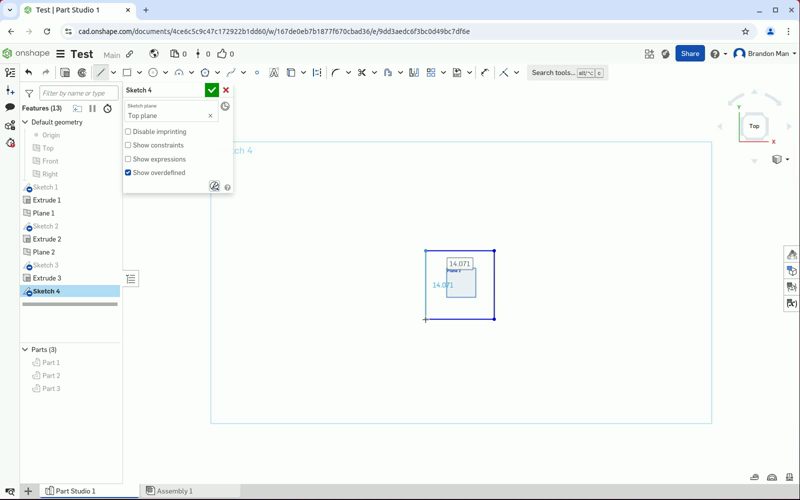
key(esc)
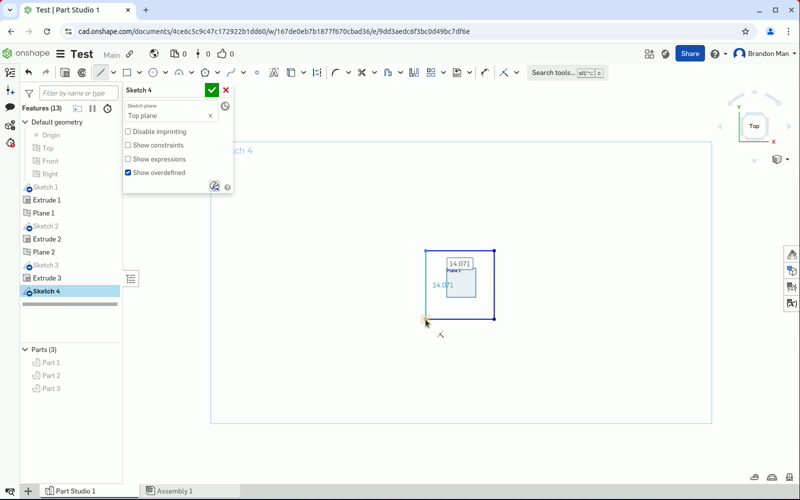
mouse_move(464, 309)
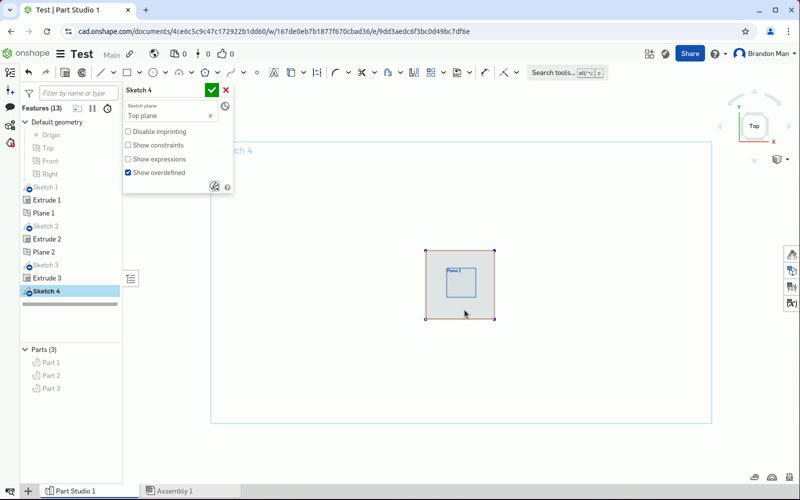
click(464, 309)
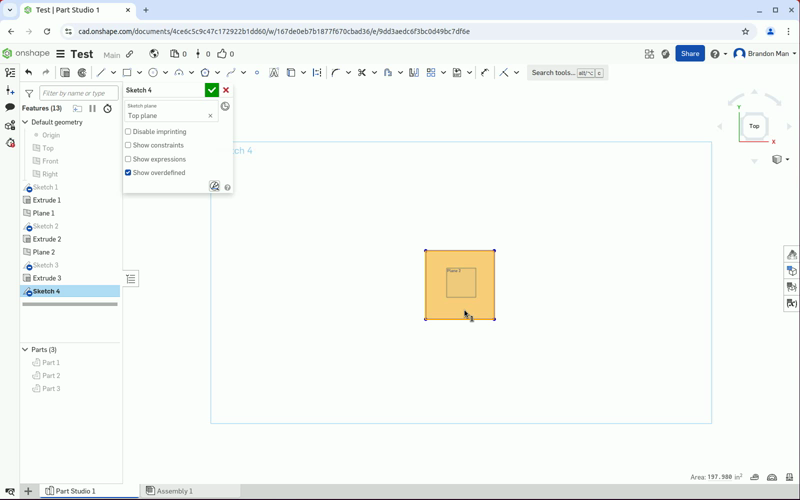
mouse_move(73, 352)
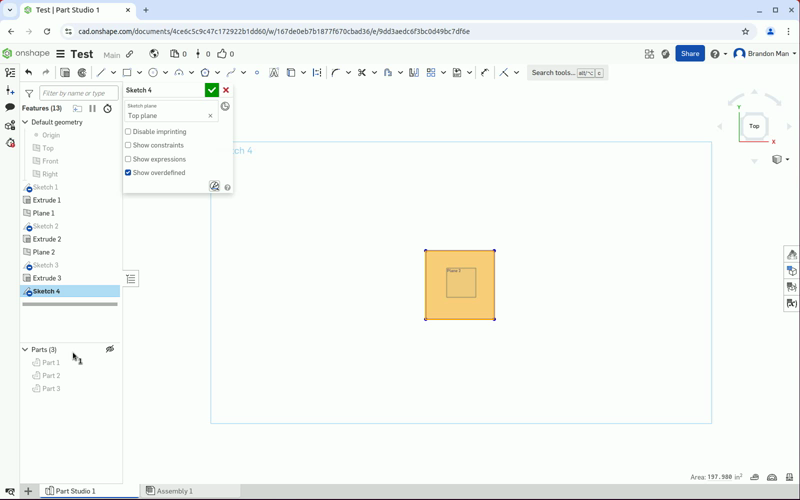
key(shift+y)
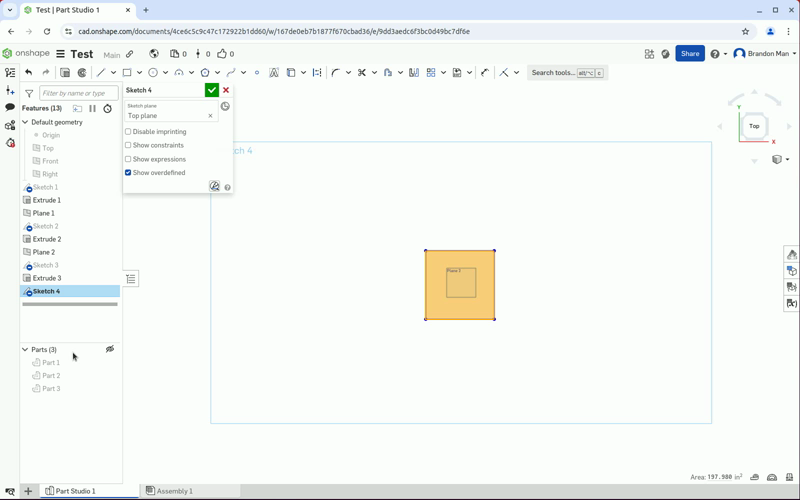
key(shift+e)
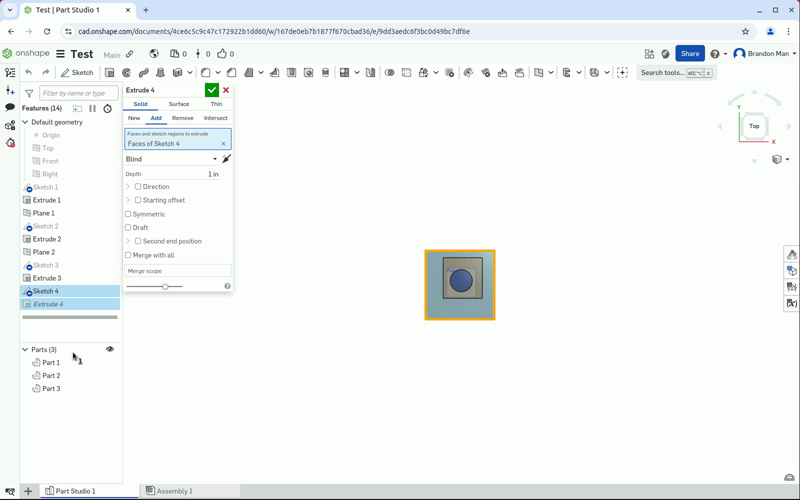
mouse_move(143, 106)
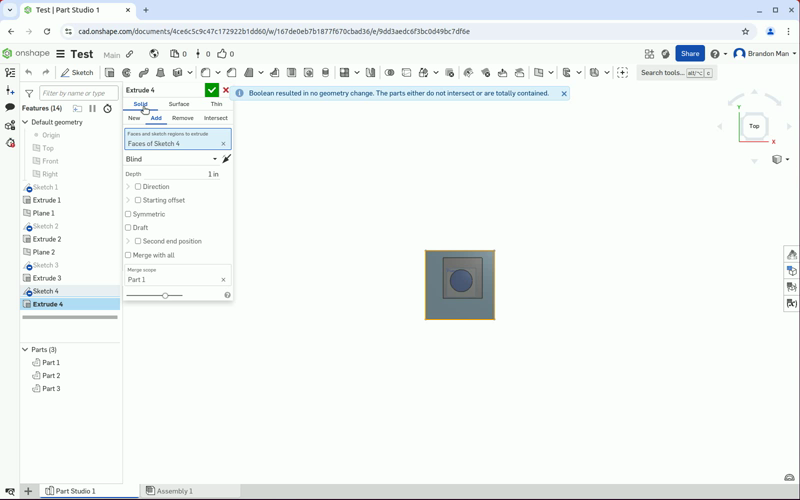
click(143, 106)
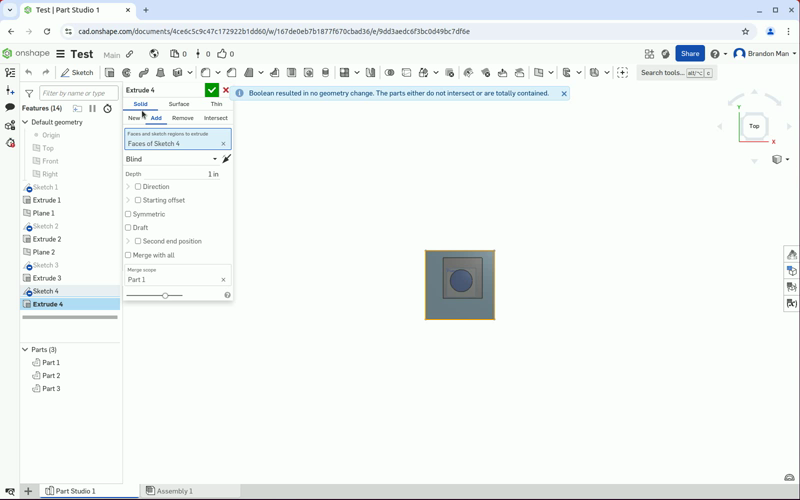
mouse_move(137, 120)
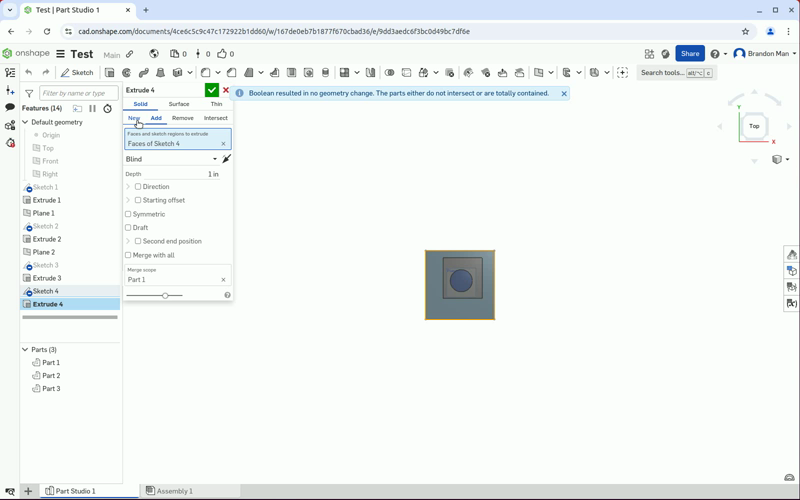
click(137, 120)
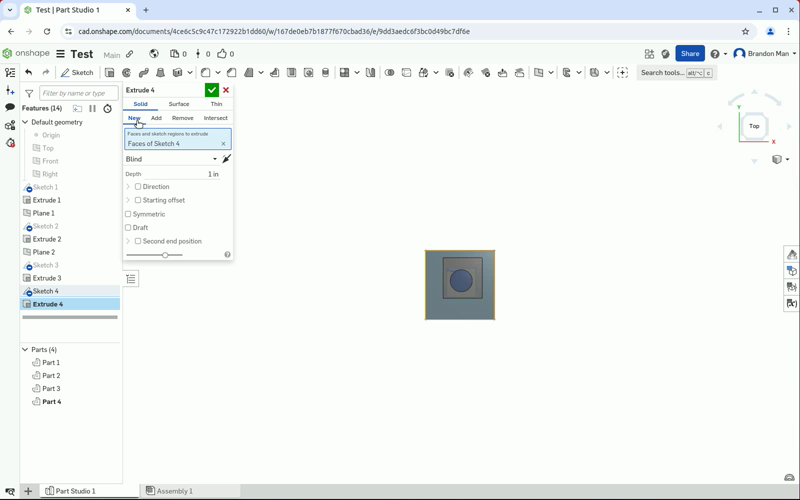
key(tab, 4)
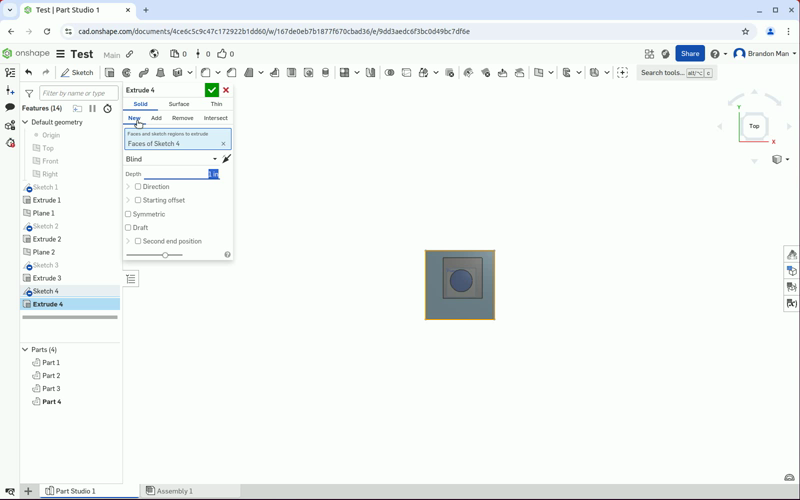
text(3.611)
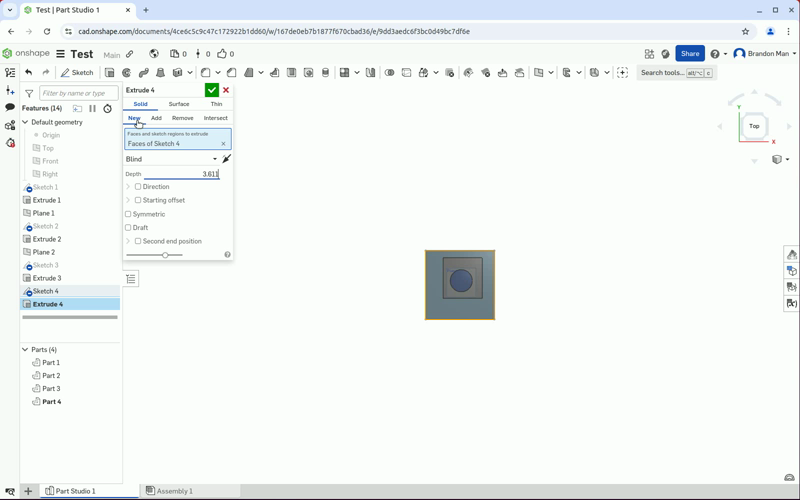
key(enter)
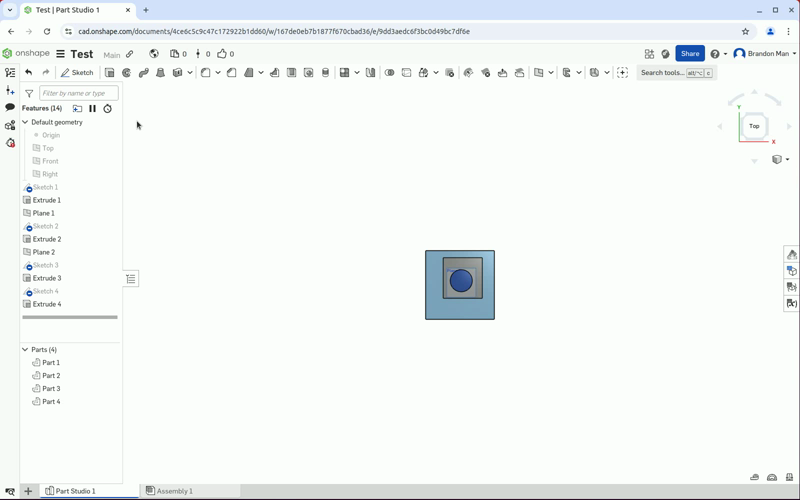
key(shift+h)
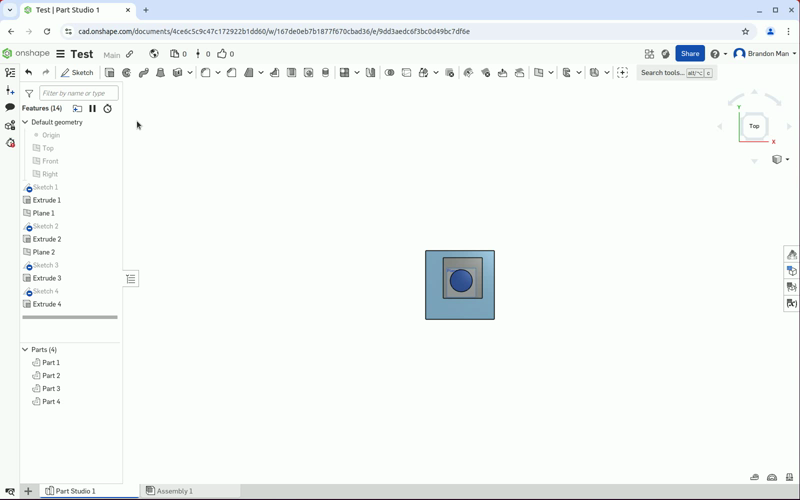
key(shift+h)
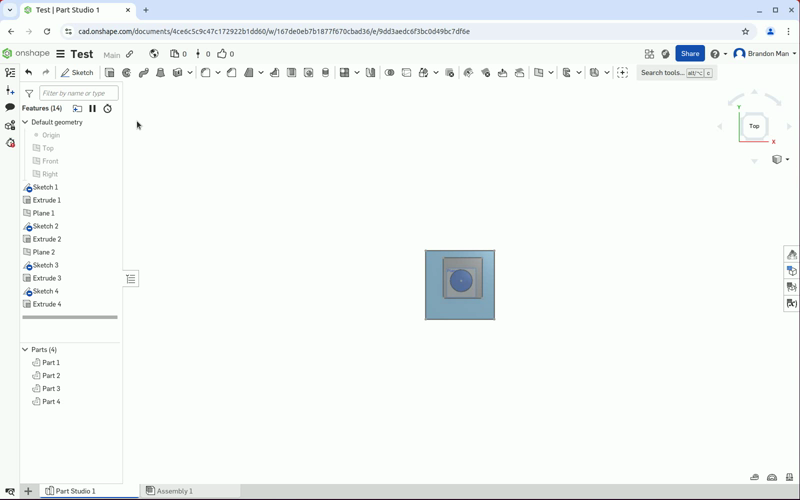
key(shift+7)
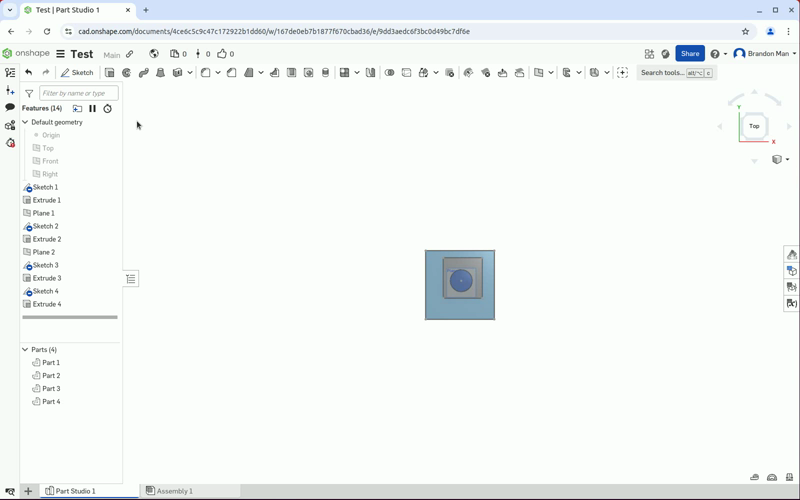
key(up, 3)
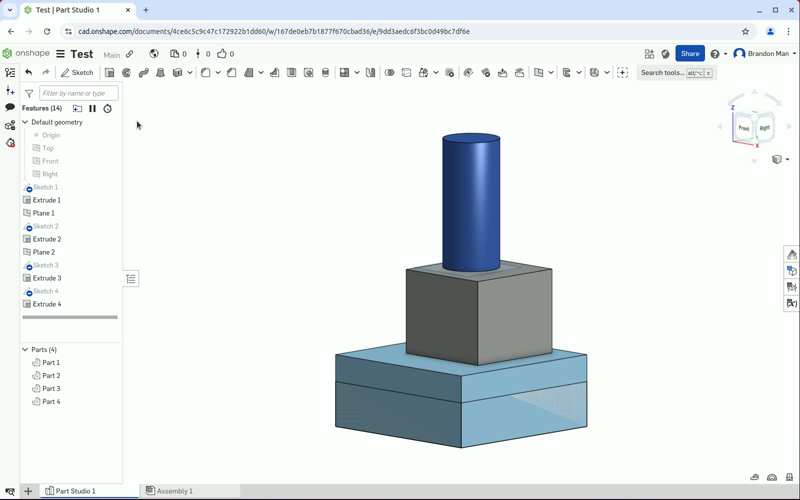
key(left, 3)
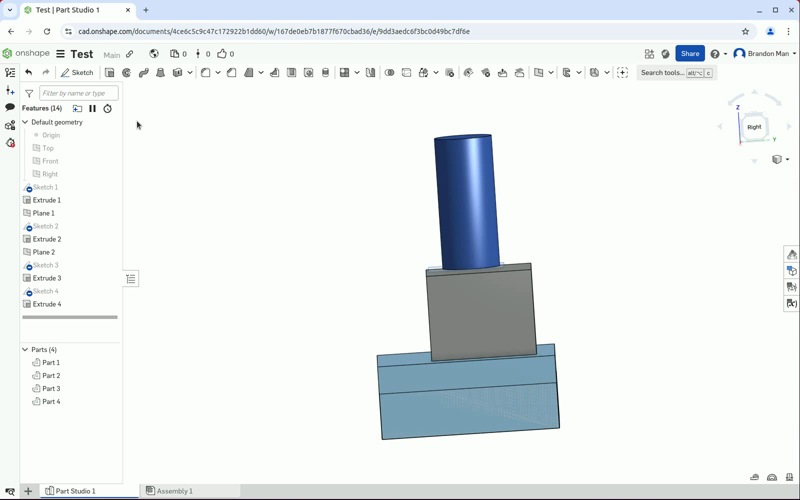
key(right, 3)
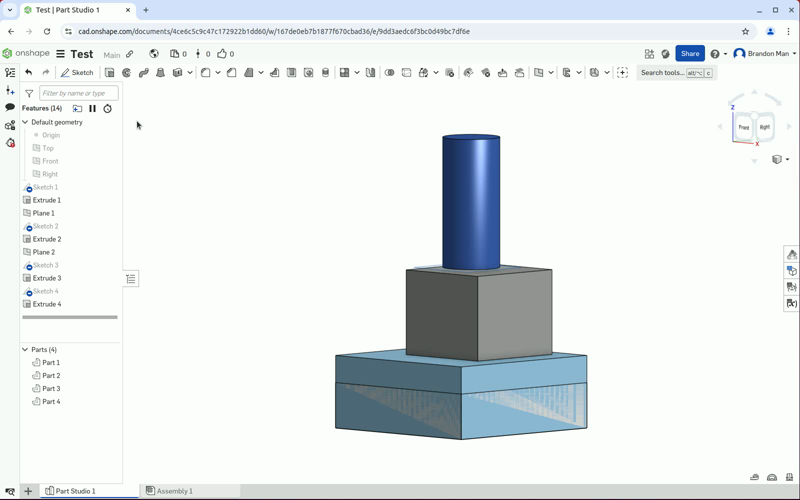
key(down, 3)
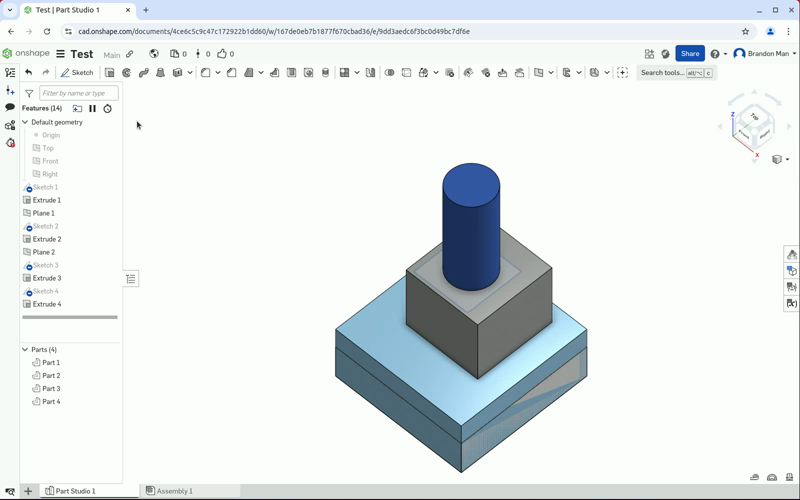
mouse_move(73, 189)
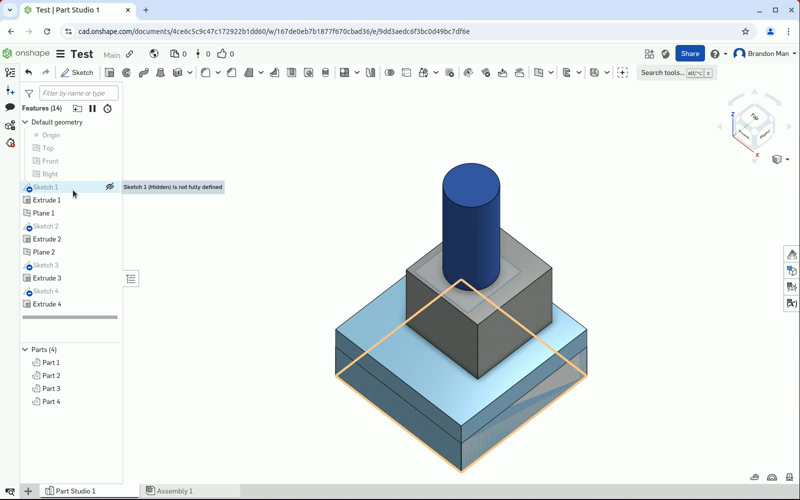
click(73, 189)